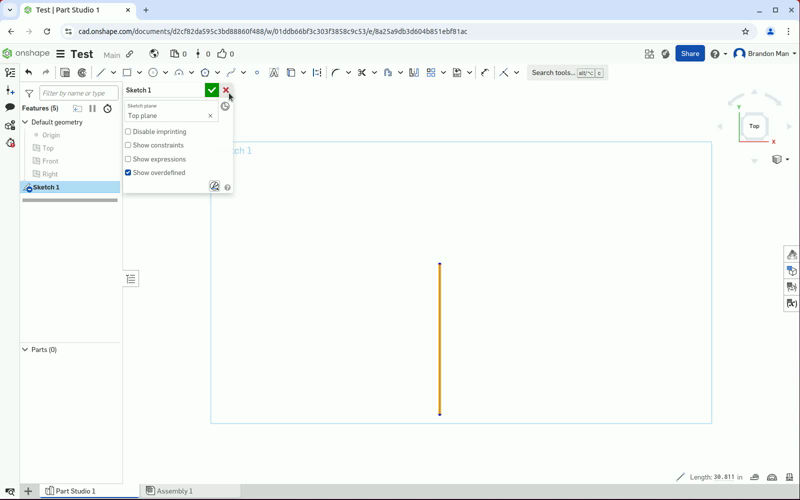
key(shift+h)
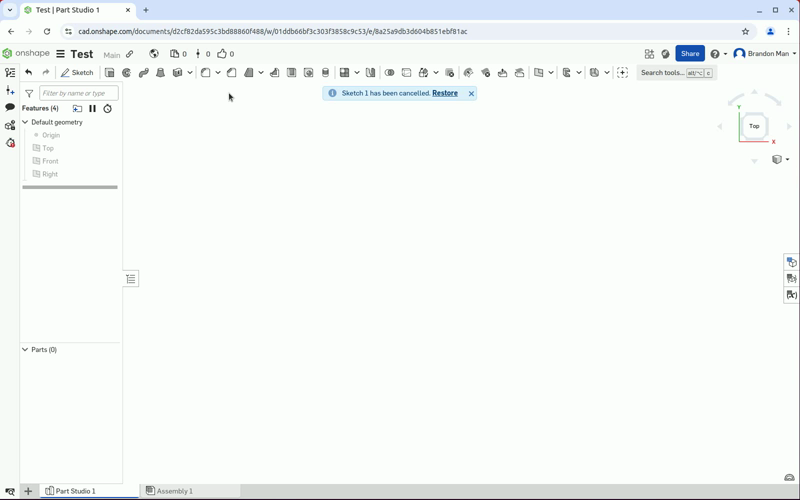
mouse_move(73, 352)
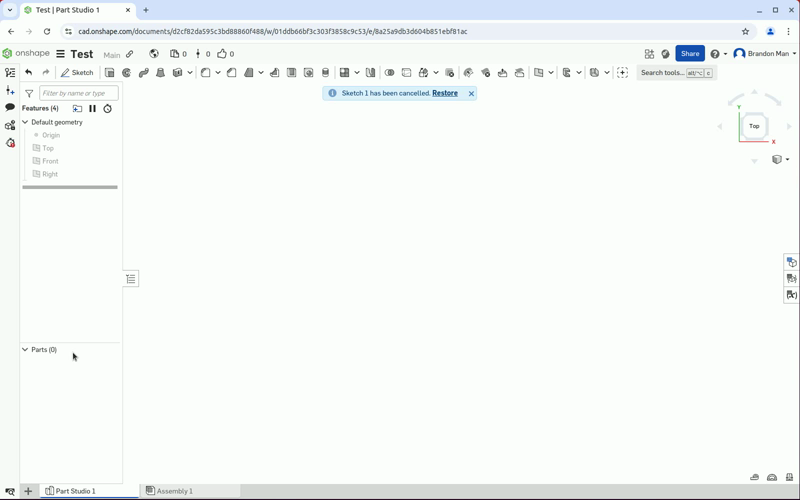
key(y)
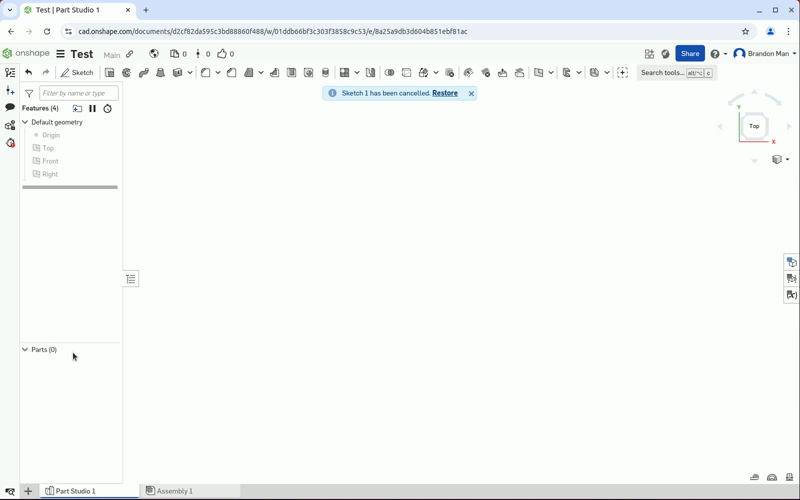
key(shift+p)
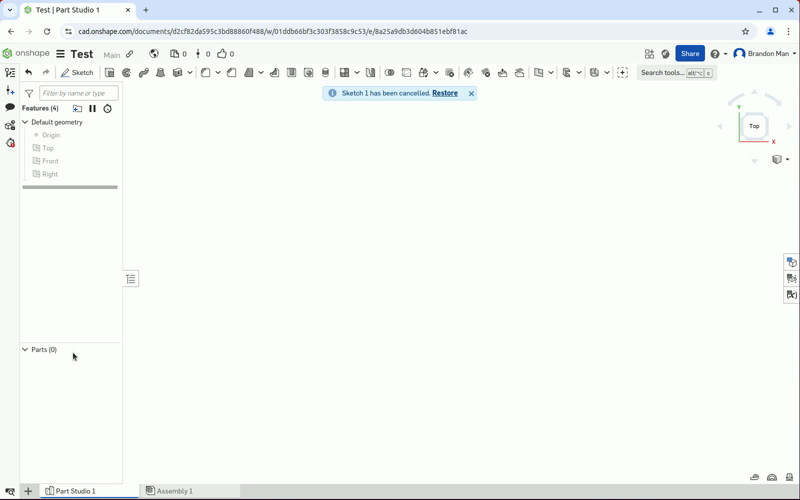
key(space)
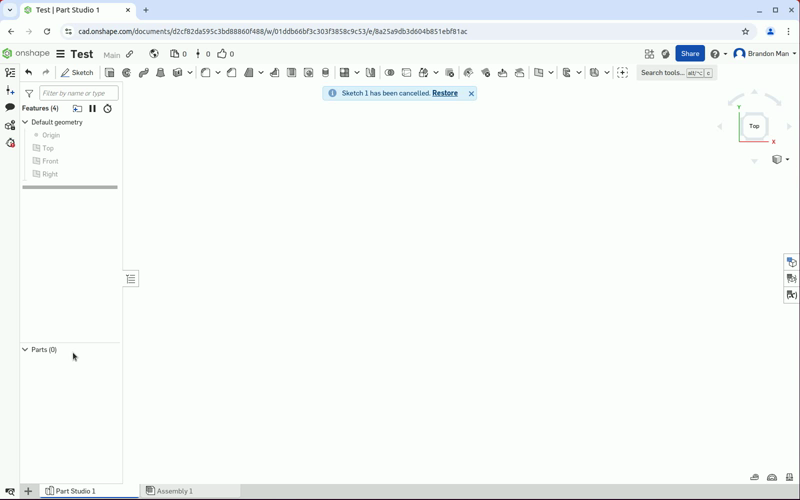
key_down(shift)
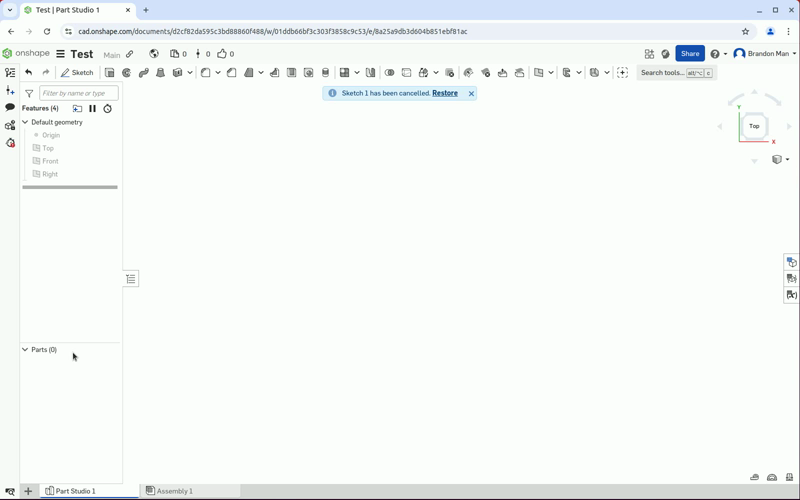
key(up)
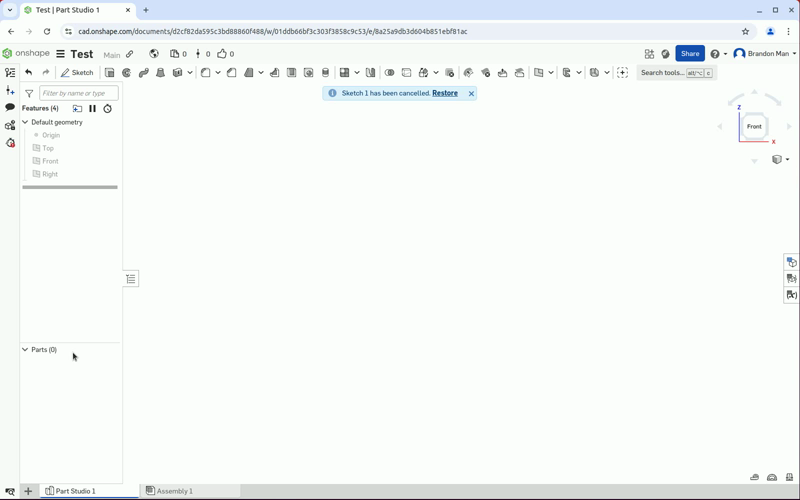
key_up(shift)
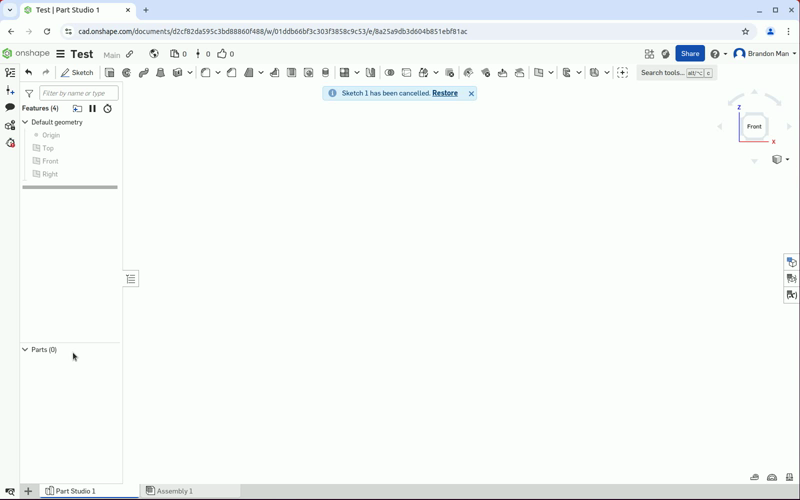
mouse_move(73, 352)
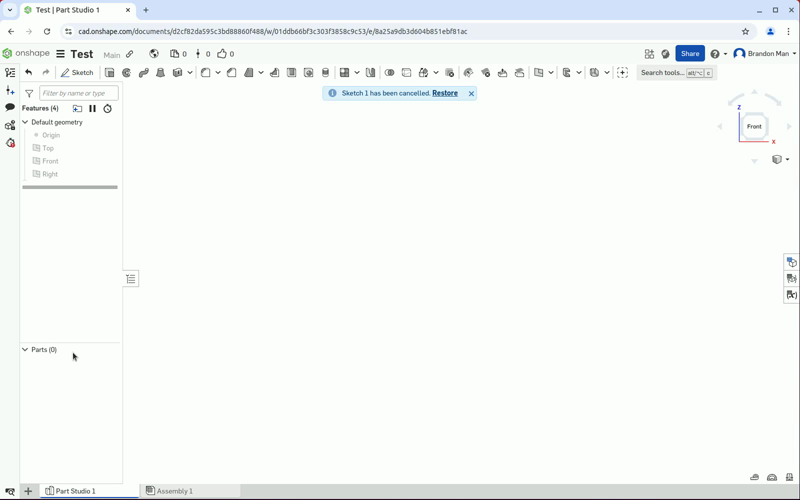
key(shift+y)
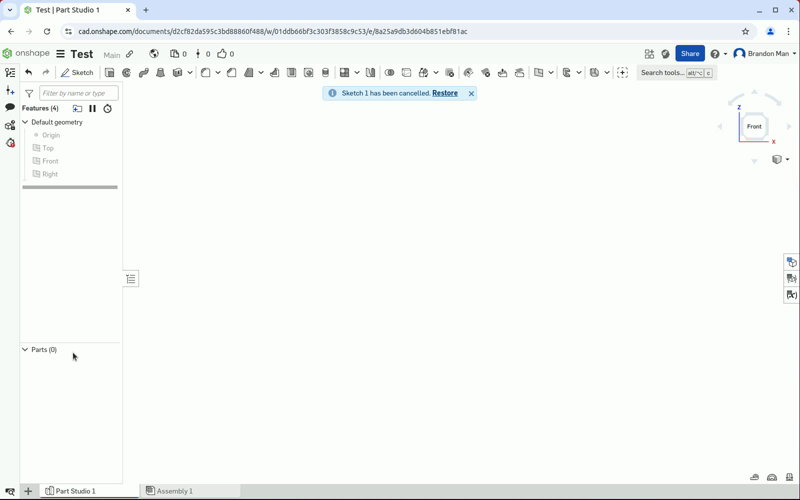
key(shift+s)
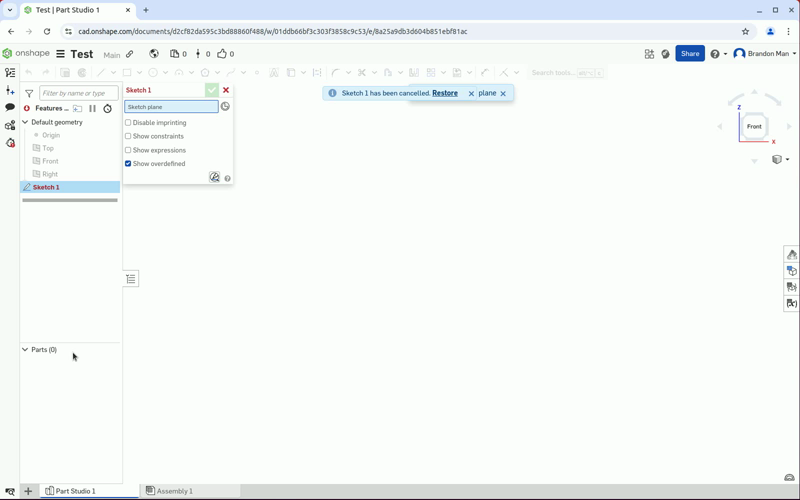
mouse_move(73, 163)
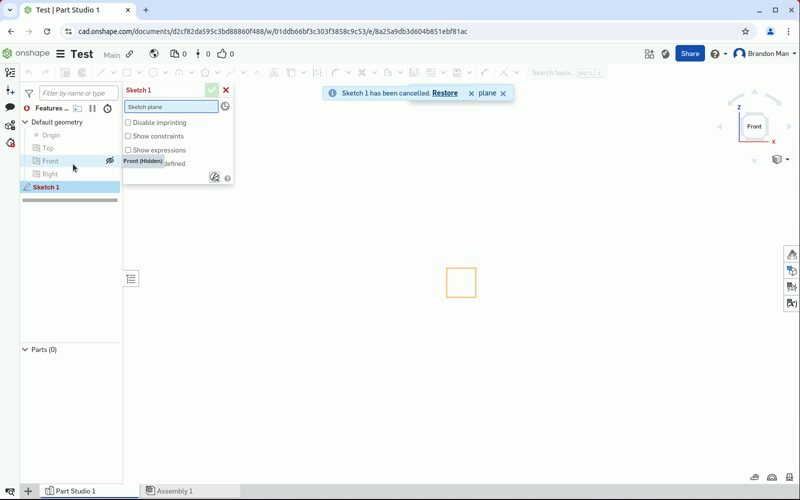
click(73, 163)
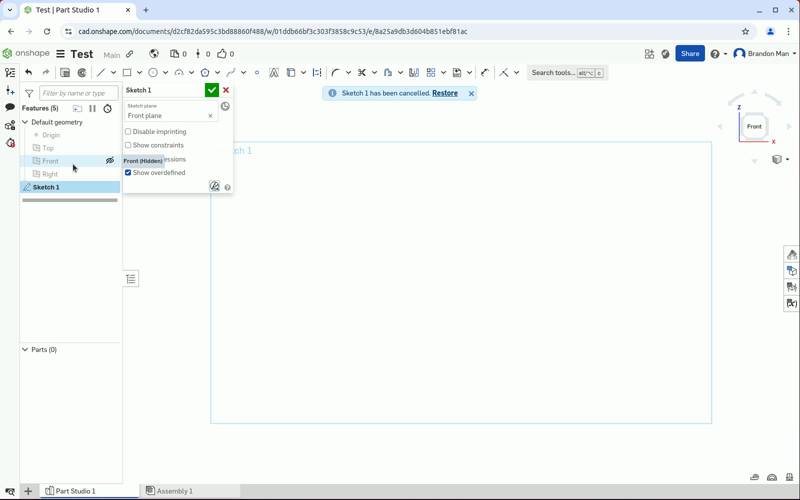
mouse_move(73, 352)
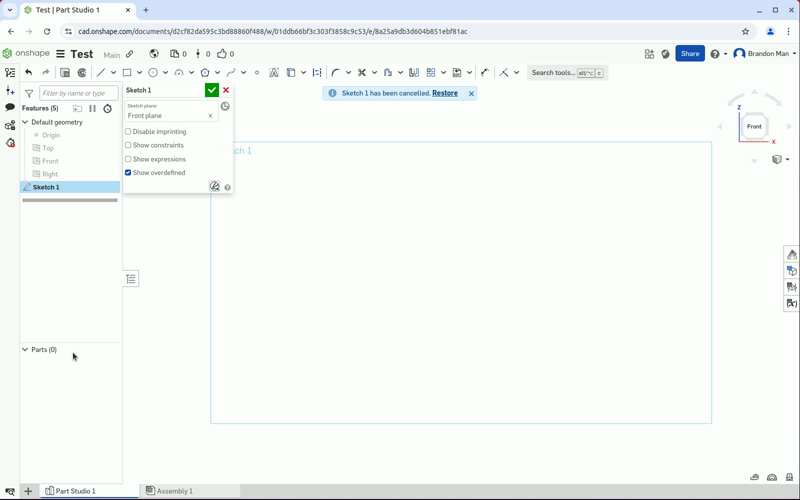
key(y)
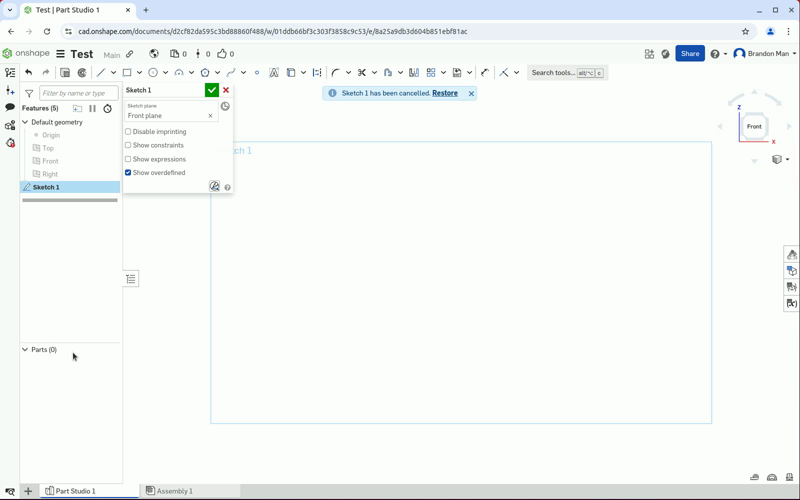
key(l)
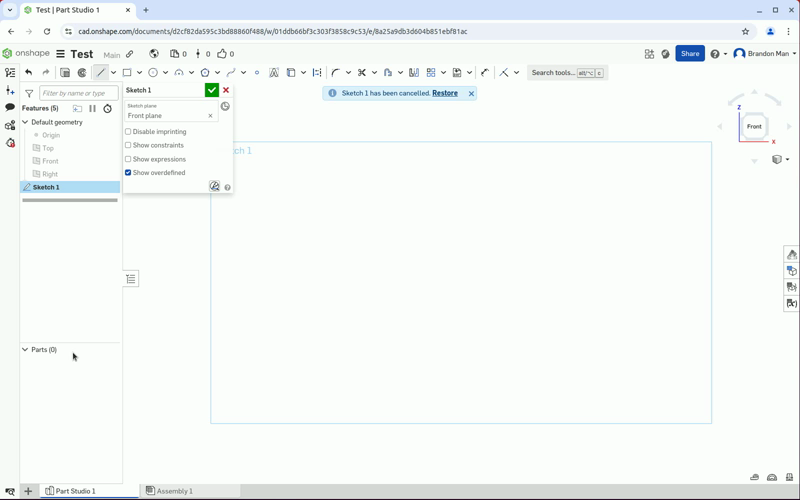
key_down(shift)
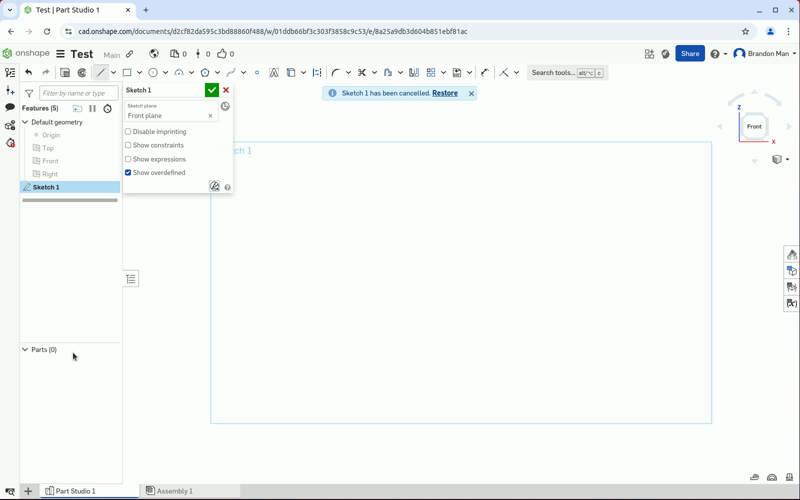
mouse_move(357, 395)
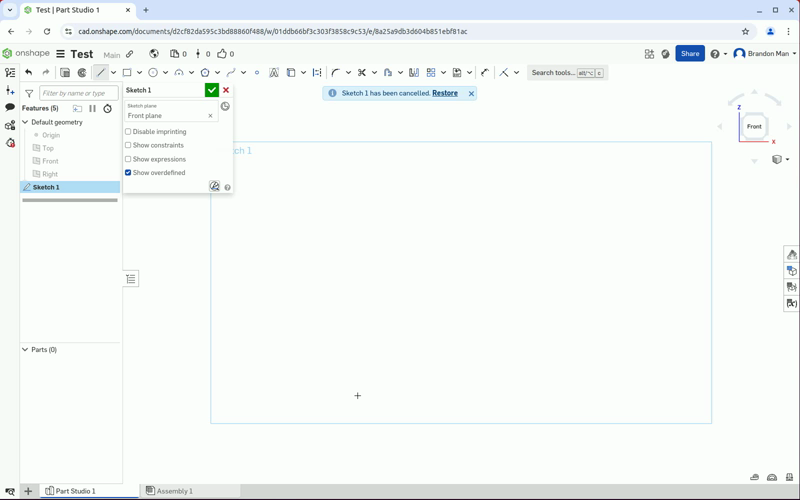
click(357, 395)
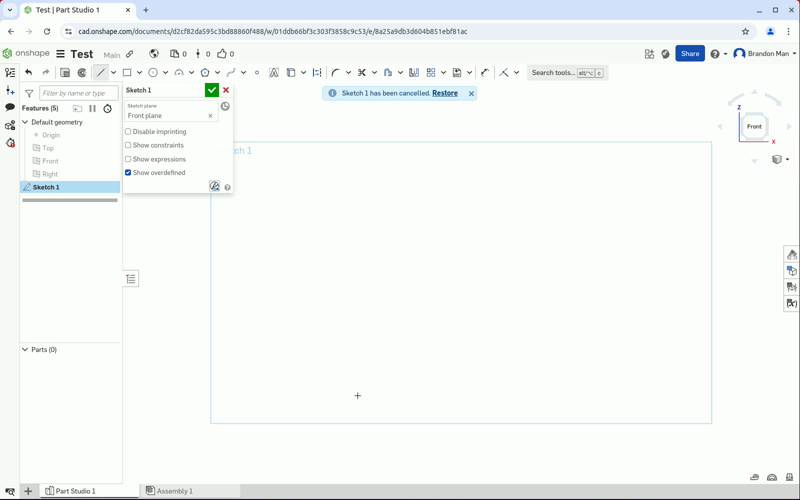
key_up(shift)
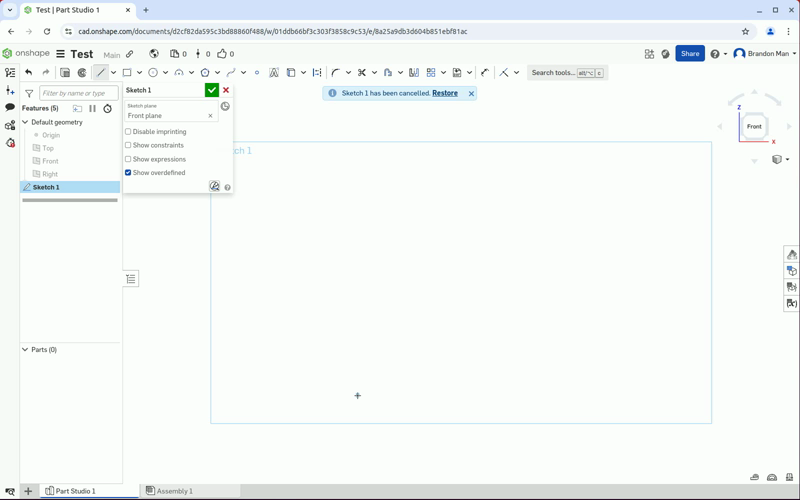
key_down(shift)
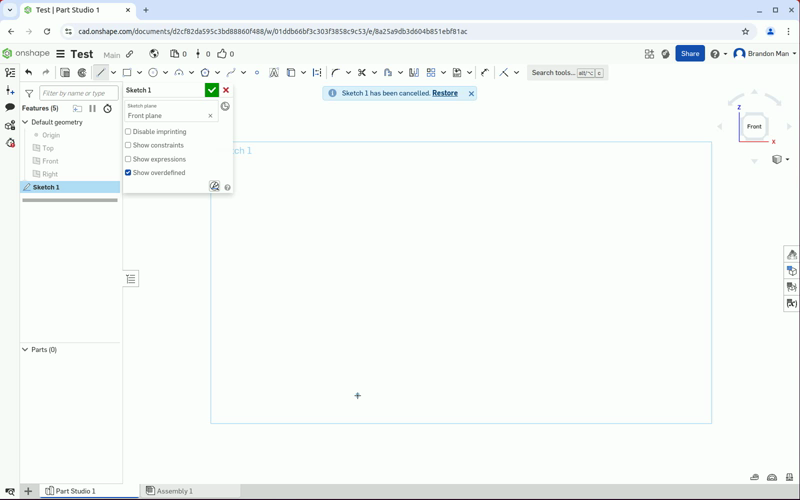
mouse_move(565, 395)
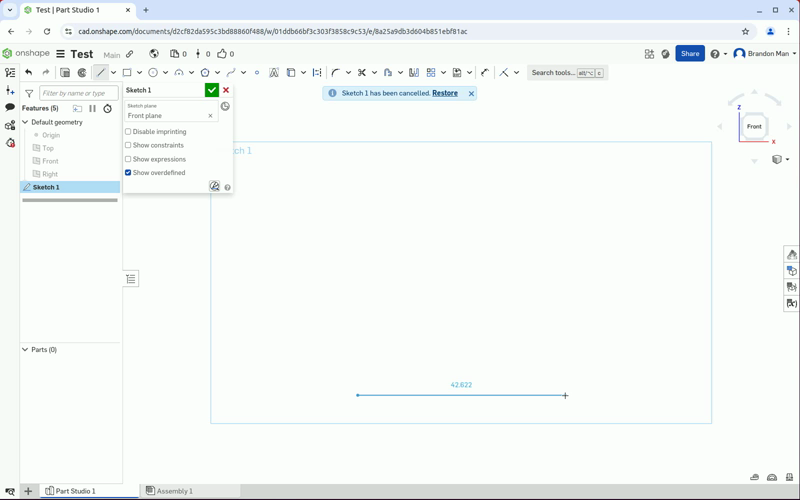
click(565, 395)
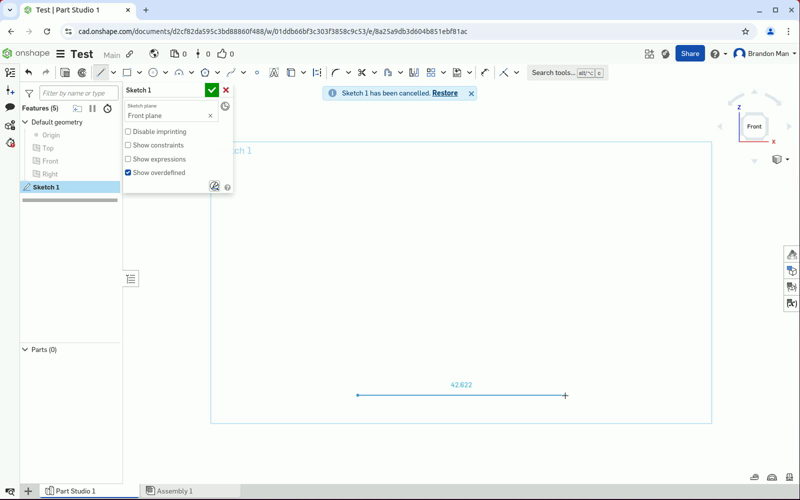
key_up(shift)
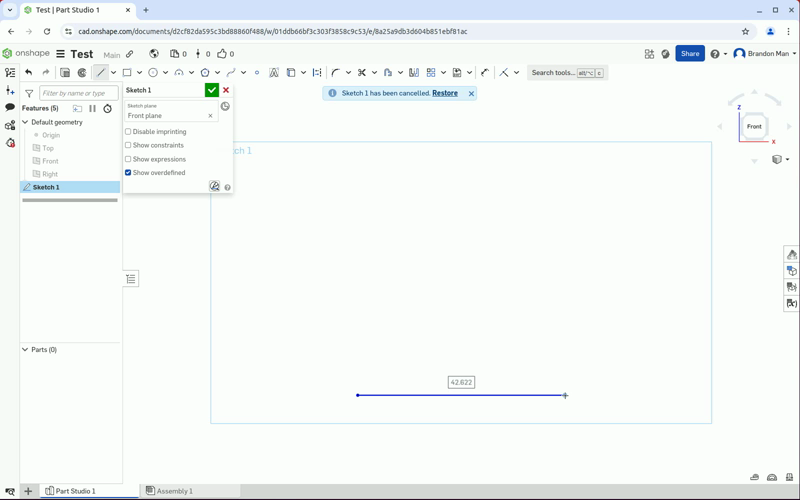
key_down(shift)
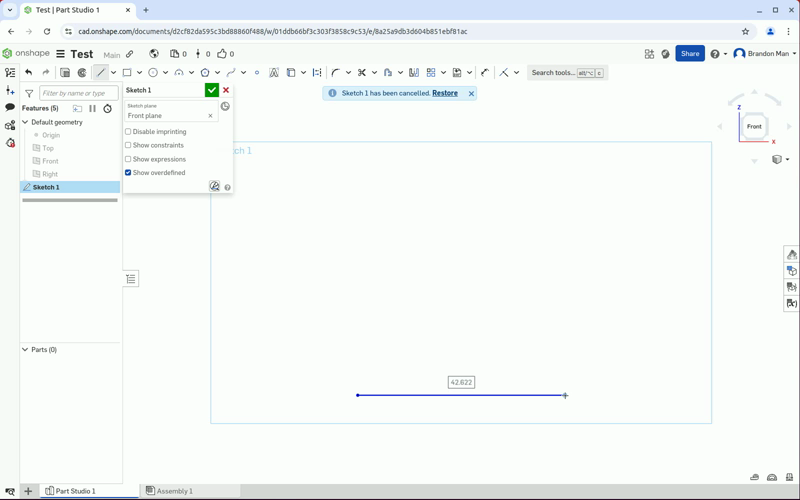
mouse_move(565, 279)
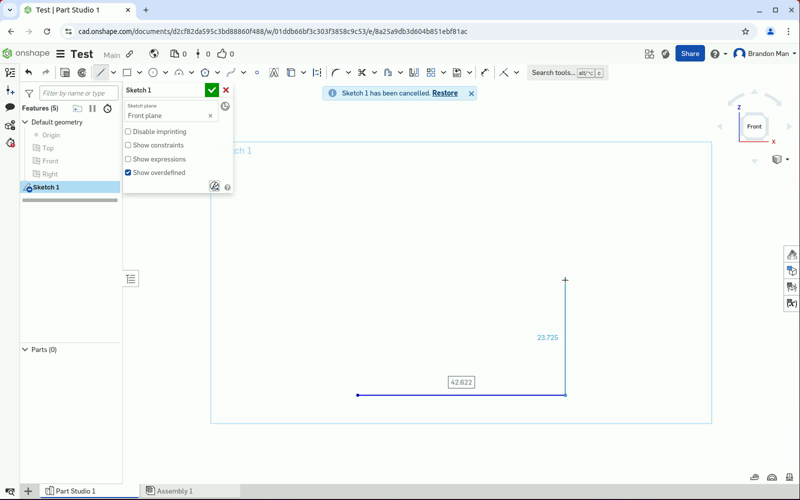
click(565, 279)
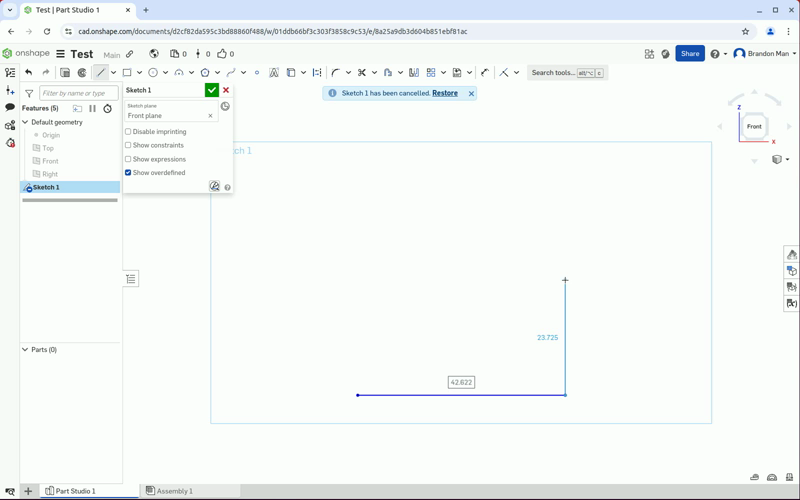
key_up(shift)
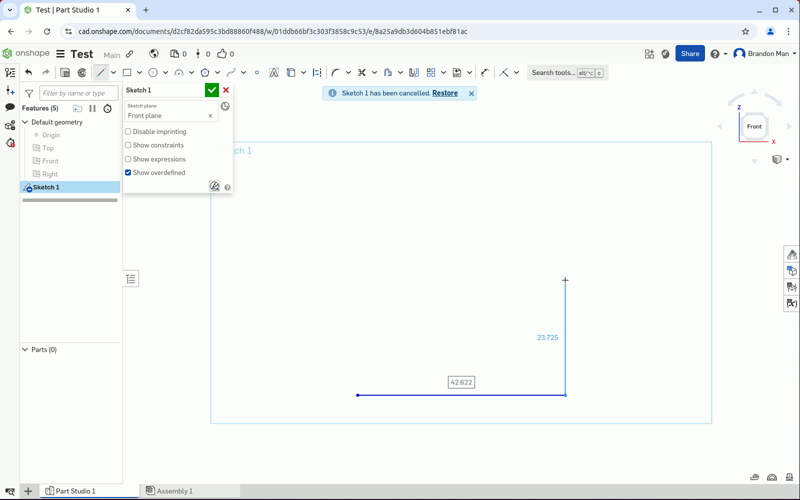
key_down(shift)
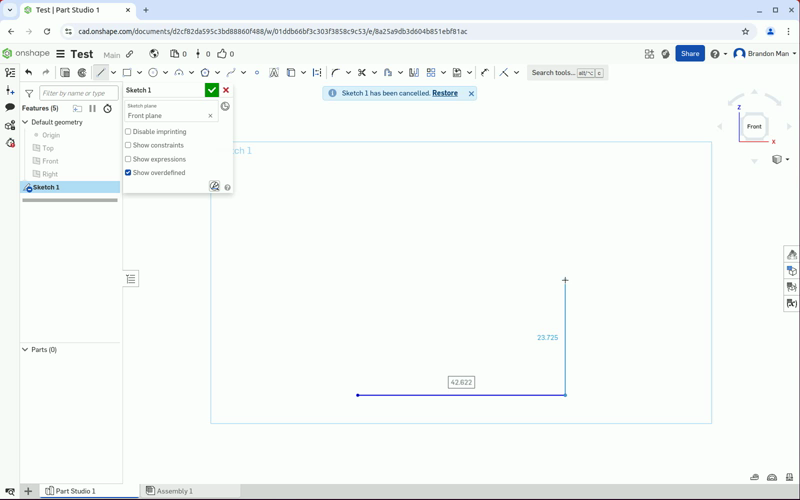
mouse_move(357, 279)
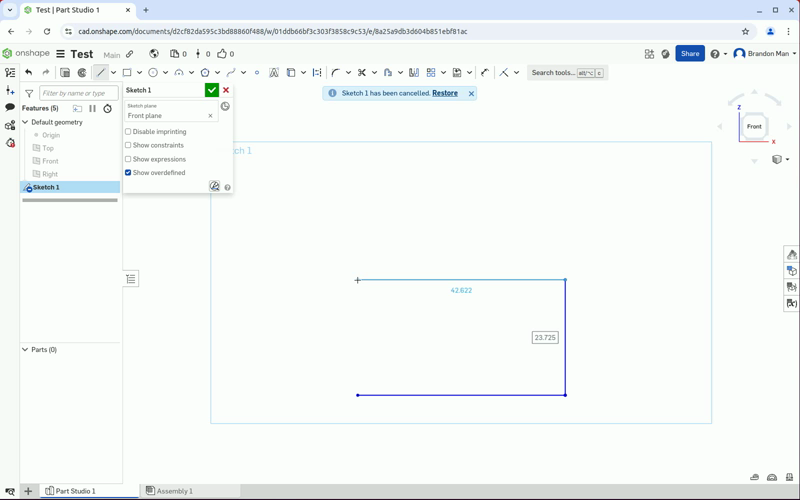
click(357, 279)
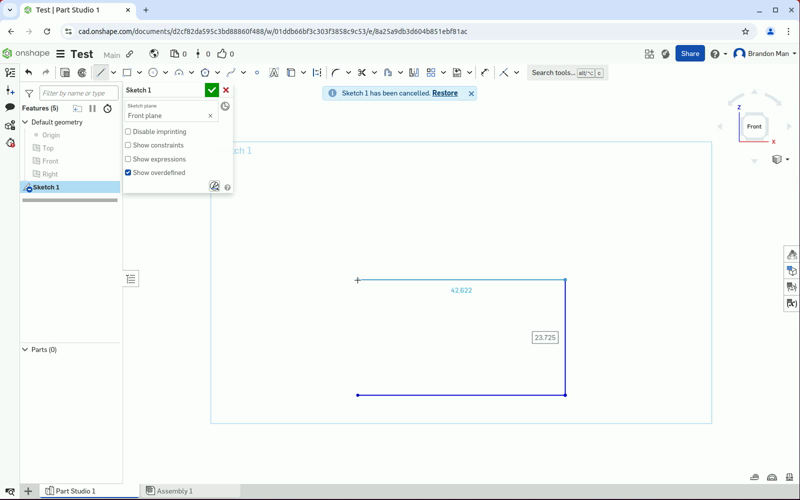
key_up(shift)
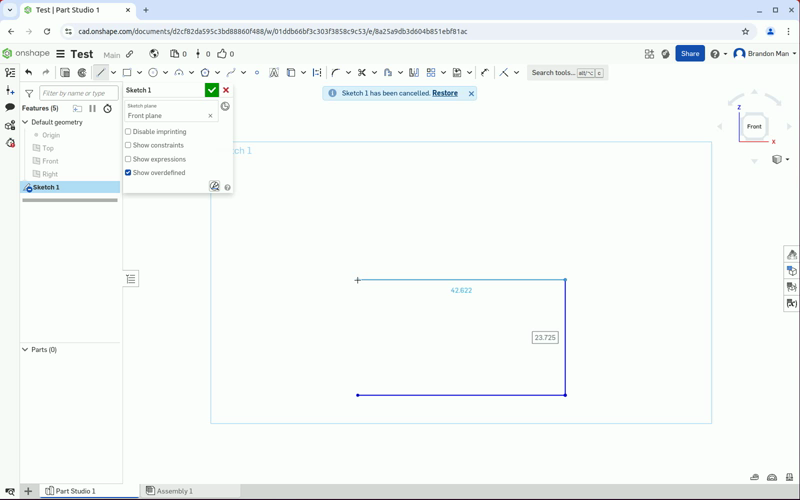
key_down(shift)
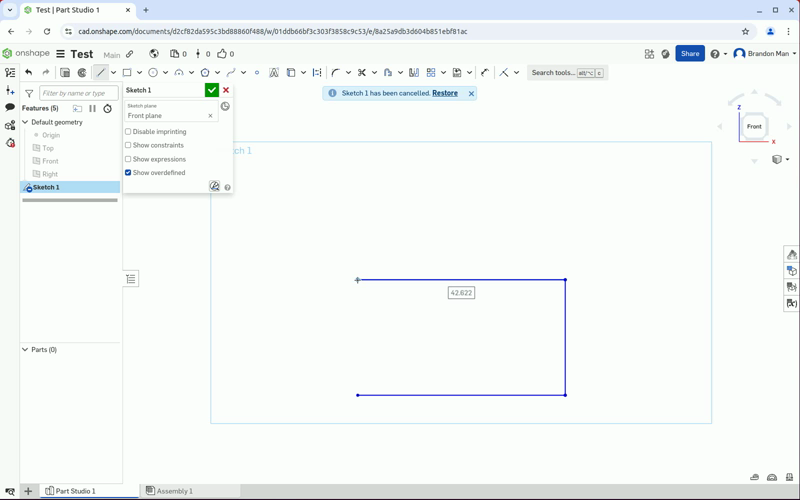
mouse_move(357, 395)
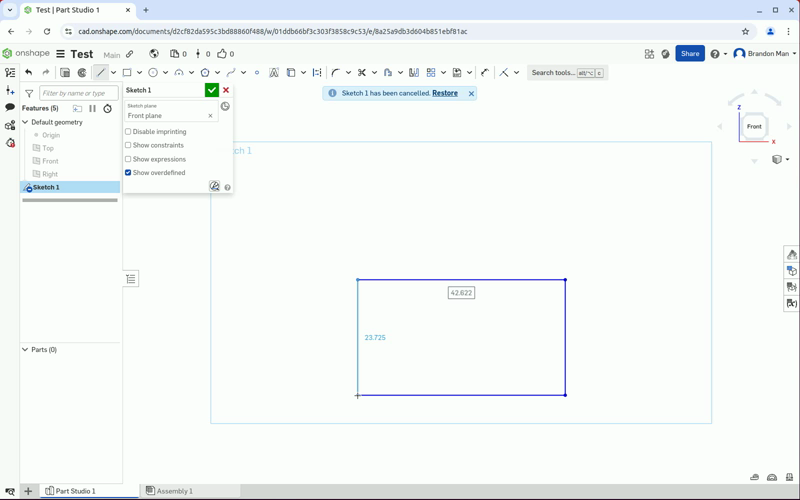
key_up(shift)
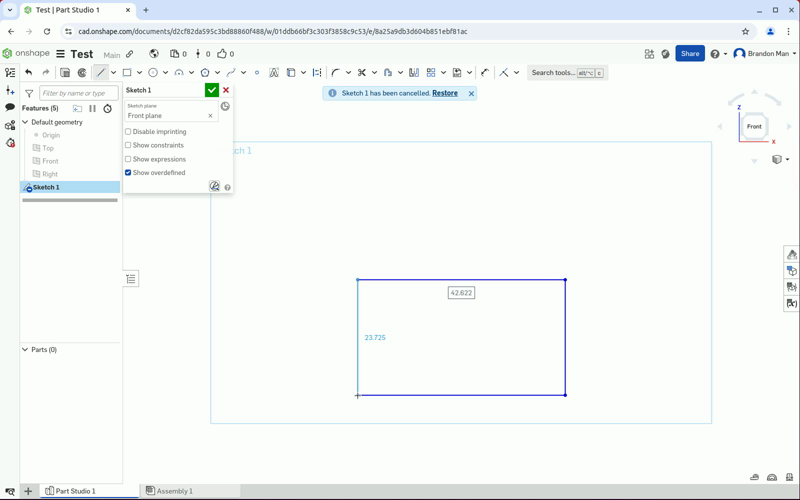
click(357, 395)
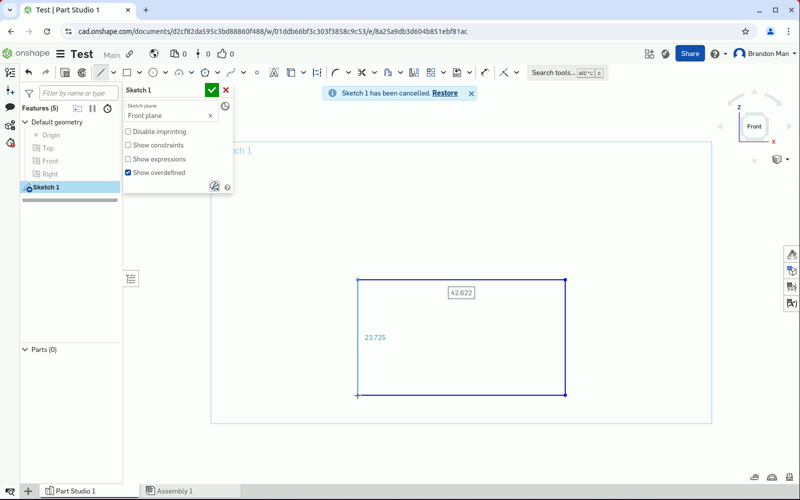
key(esc)
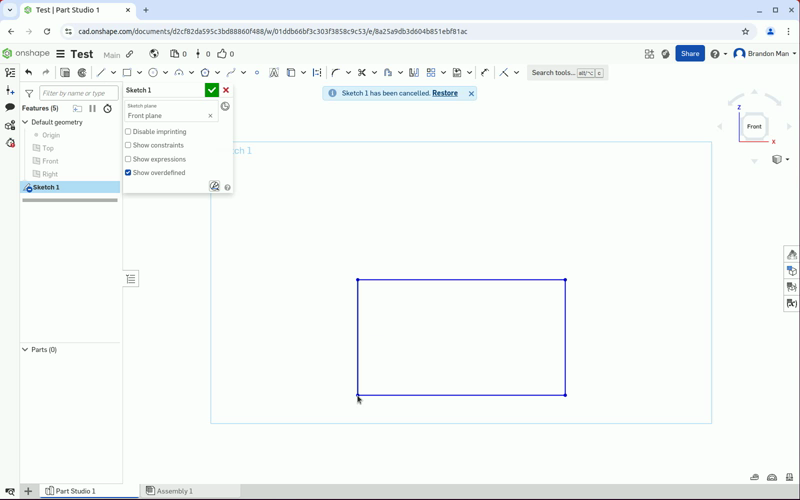
mouse_move(383, 357)
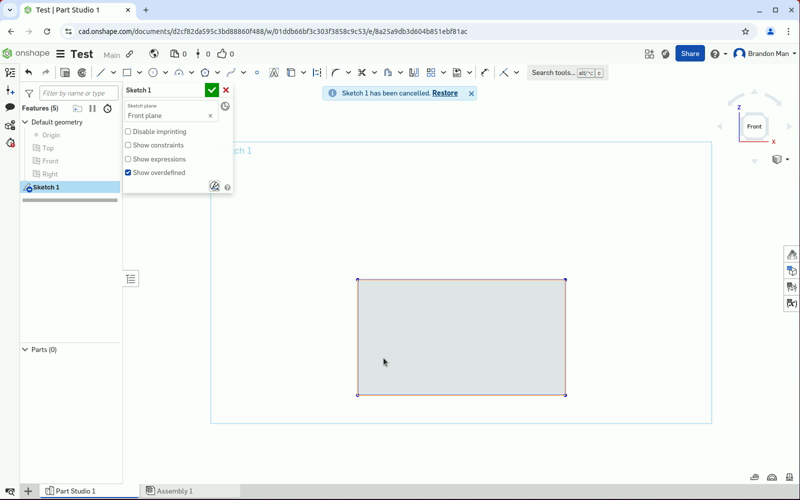
click(383, 357)
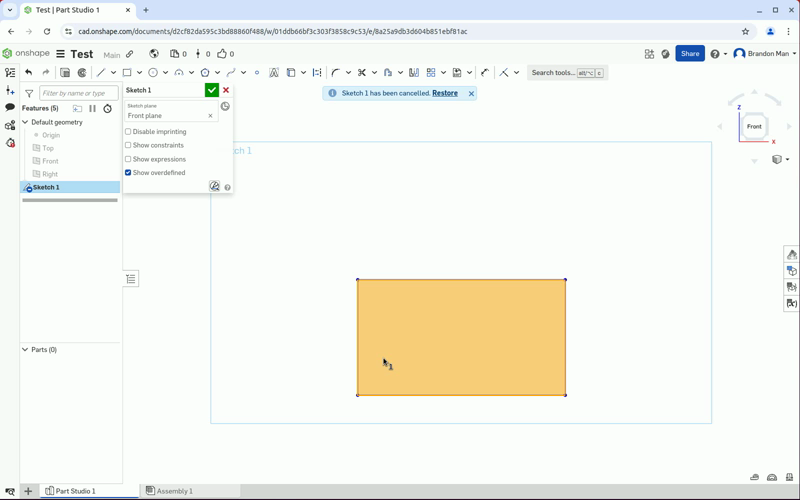
mouse_move(73, 352)
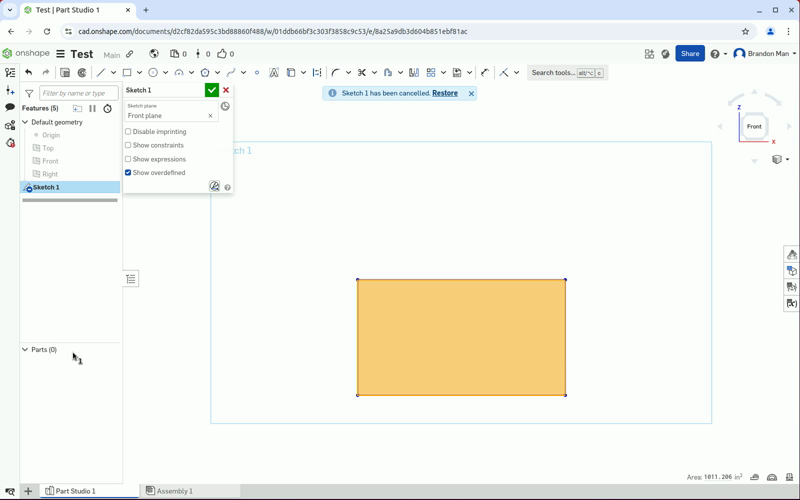
key(shift+y)
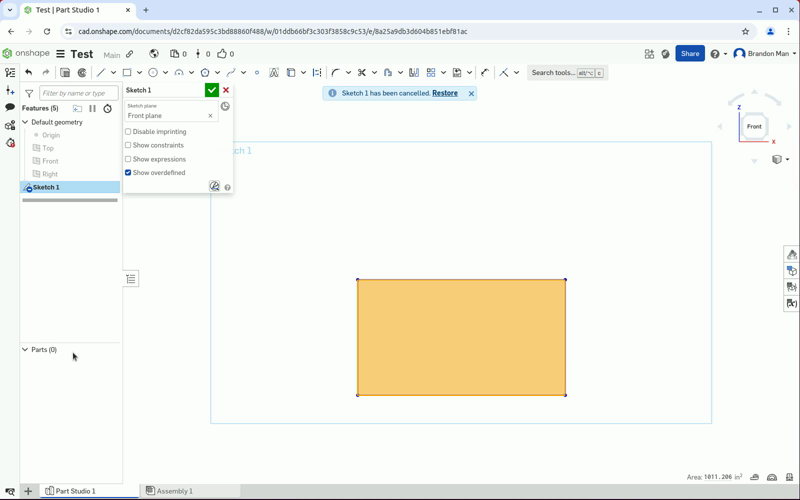
key(shift+e)
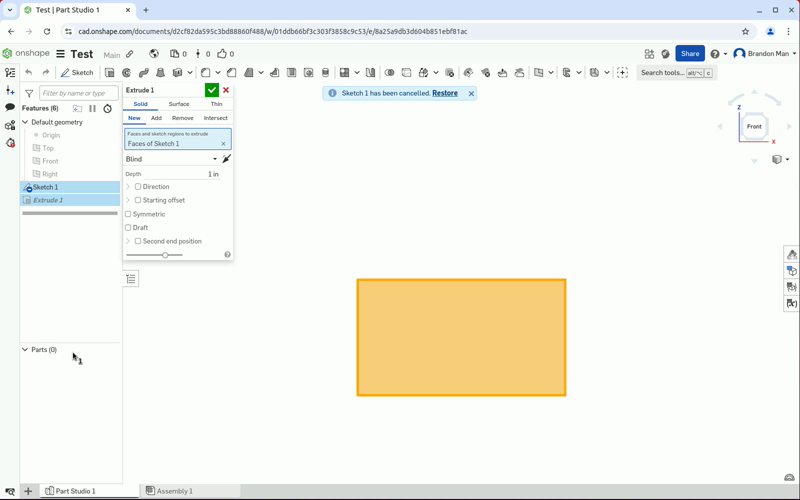
mouse_move(143, 106)
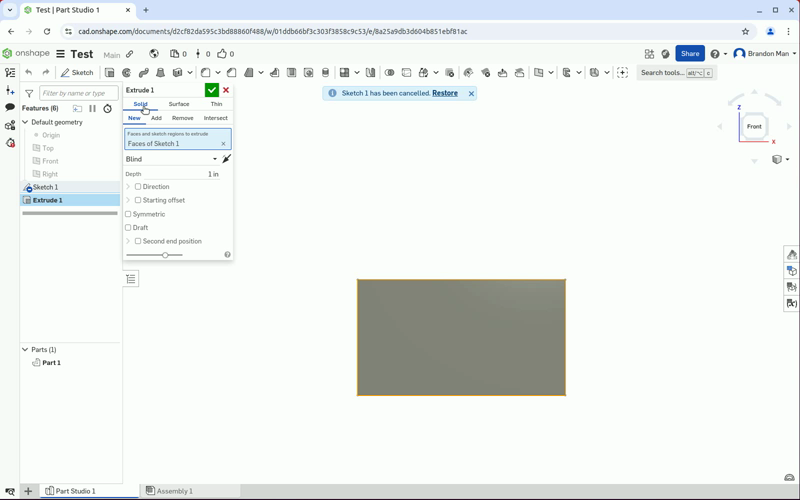
click(143, 106)
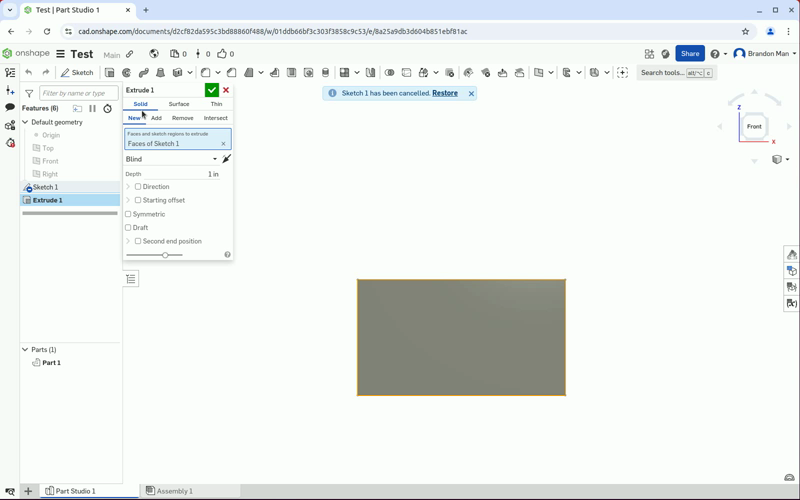
mouse_move(137, 120)
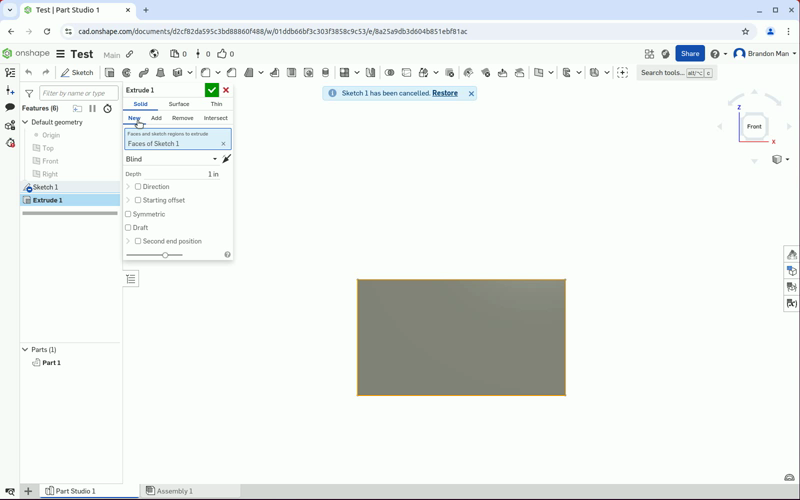
click(137, 120)
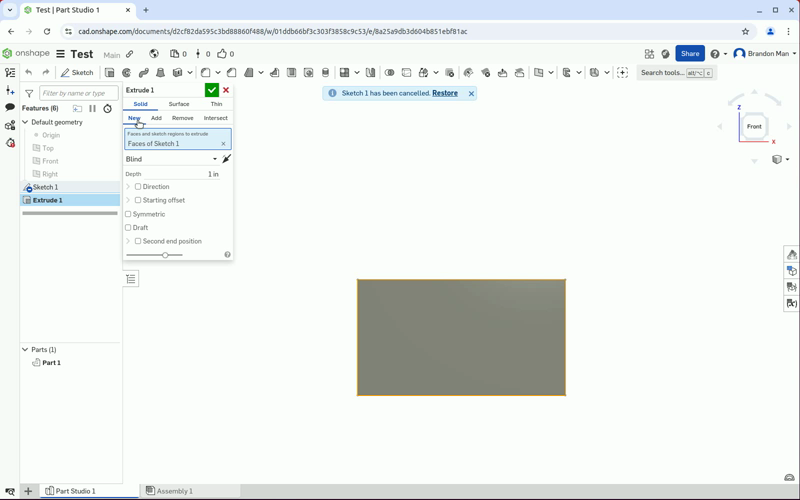
key(tab, 4)
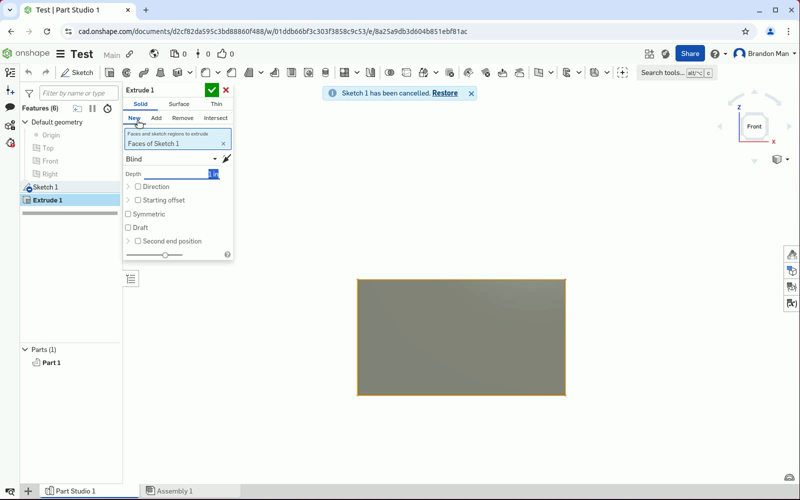
text(5.296)
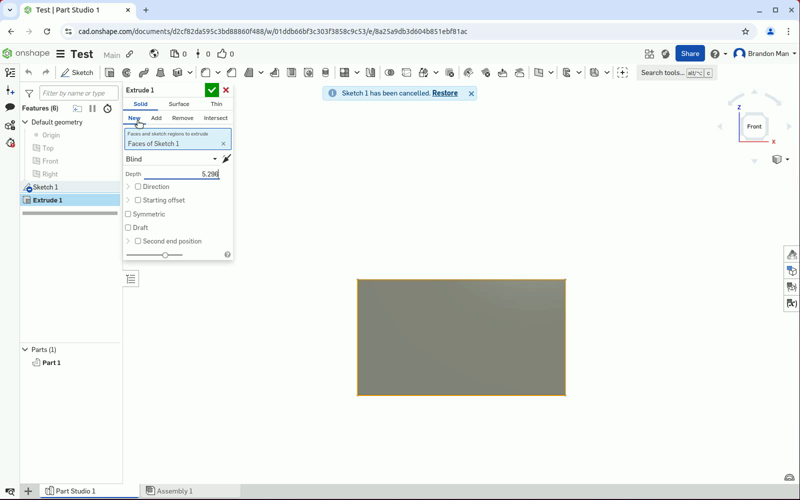
key(enter)
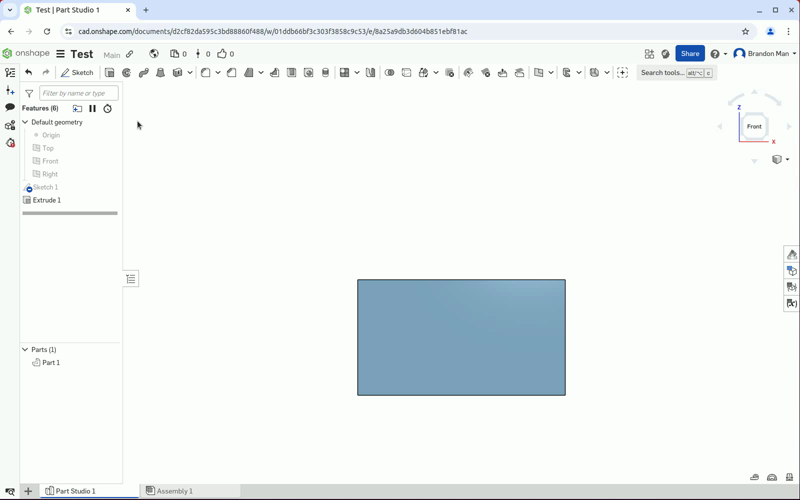
key(shift+h)
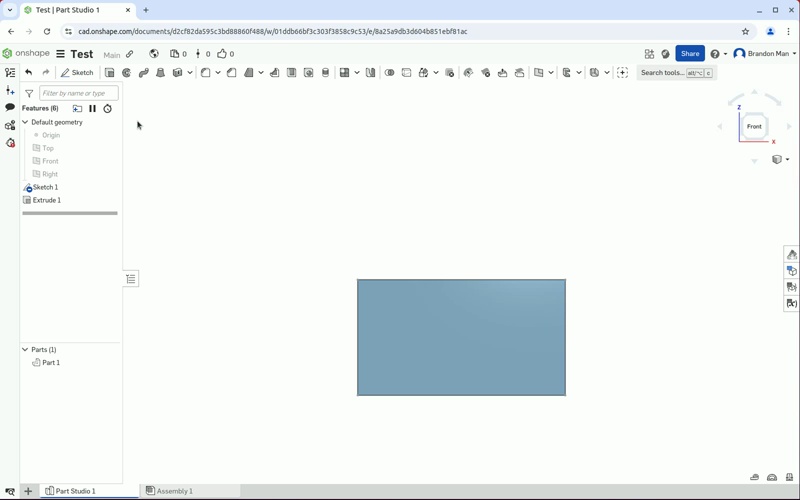
key(shift+h)
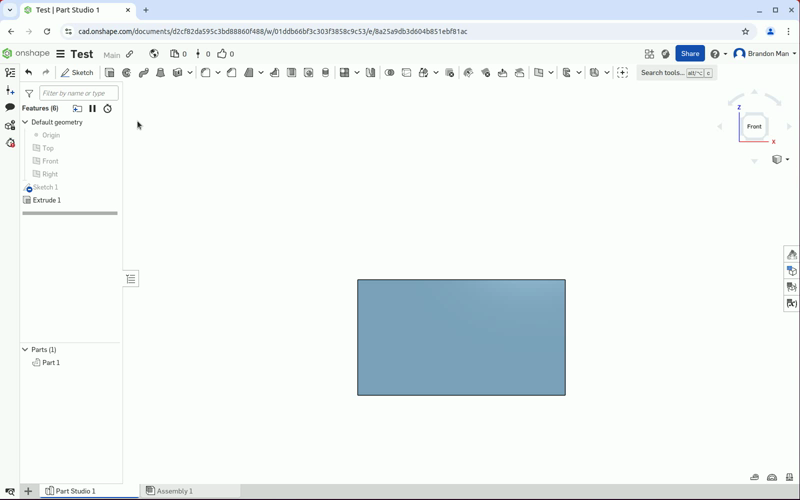
mouse_move(73, 189)
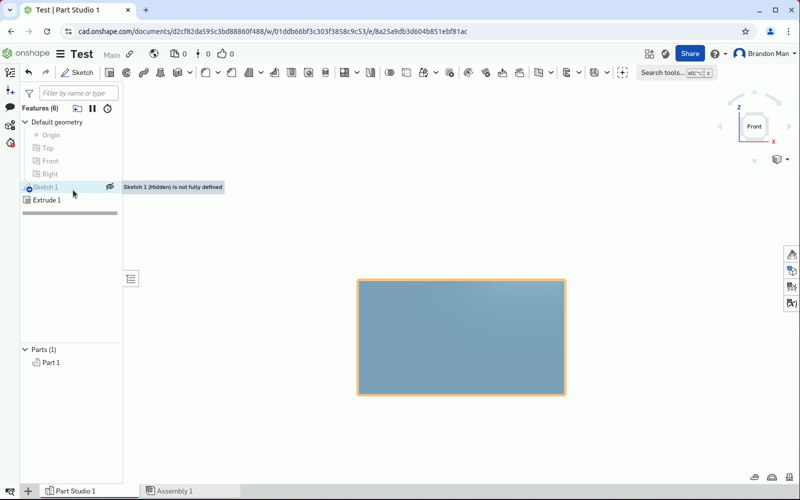
click(73, 189)
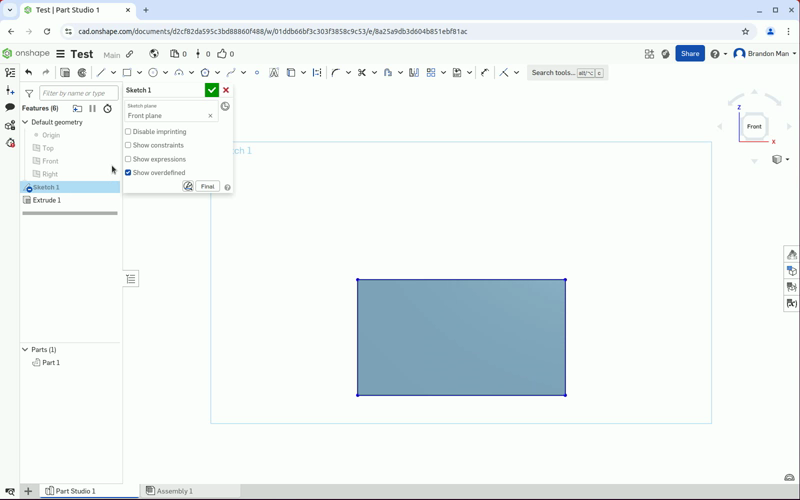
mouse_move(229, 92)
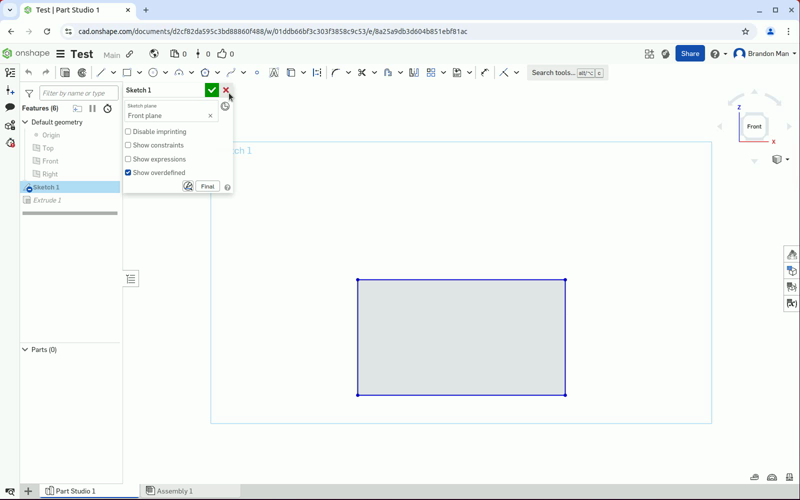
click(229, 92)
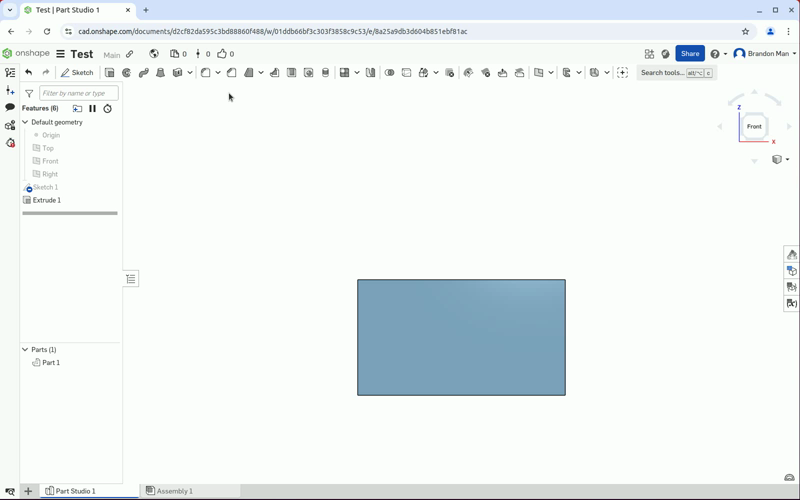
mouse_move(73, 352)
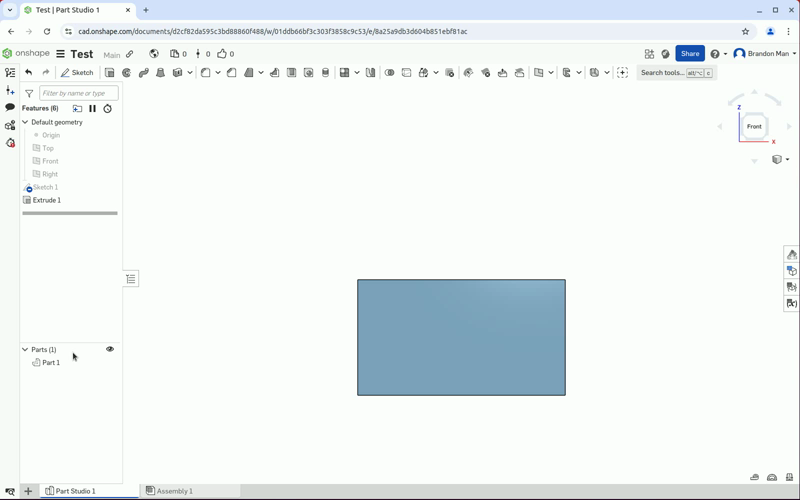
key(y)
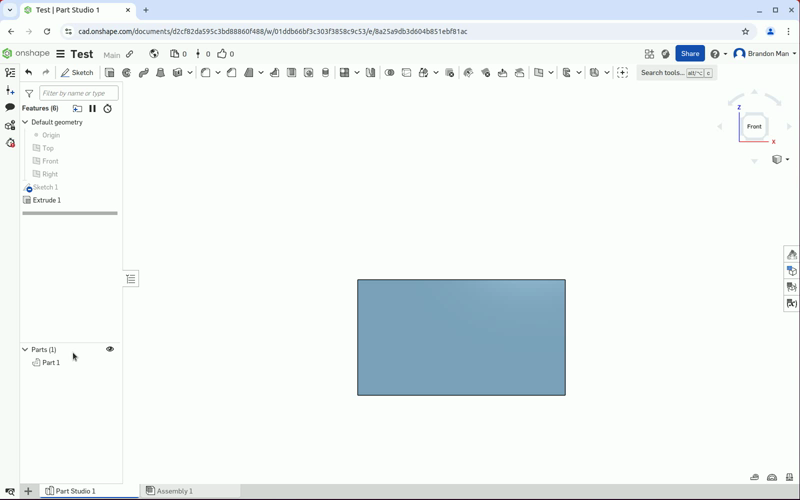
key(shift+p)
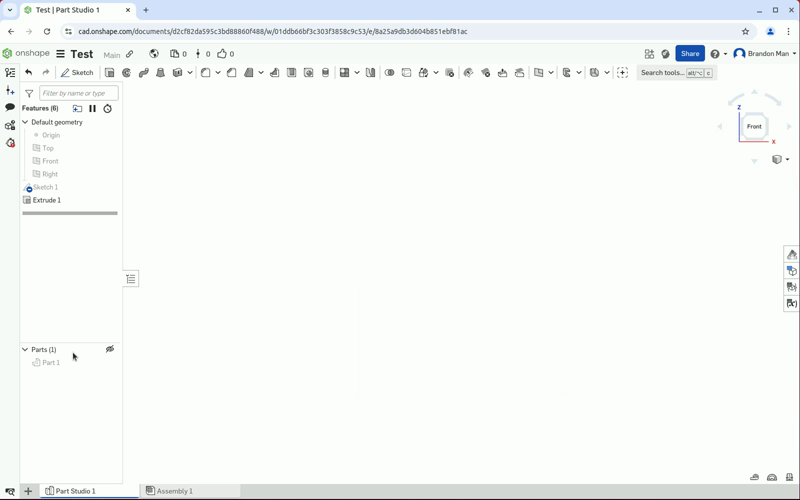
key(space)
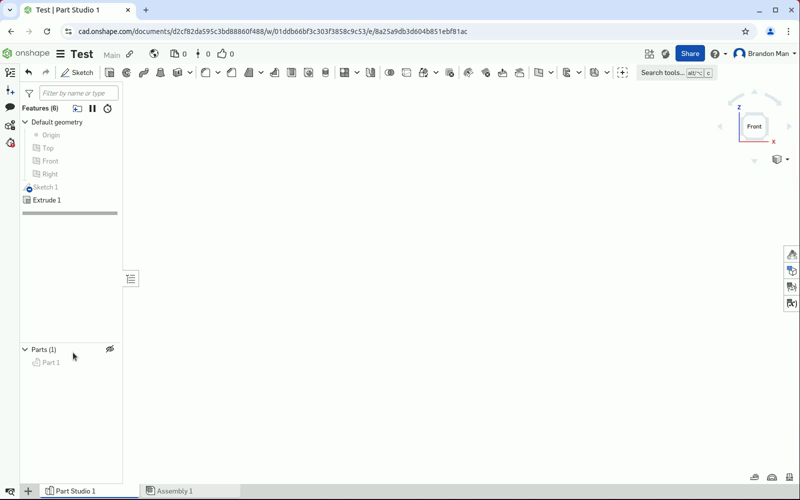
key_down(shift)
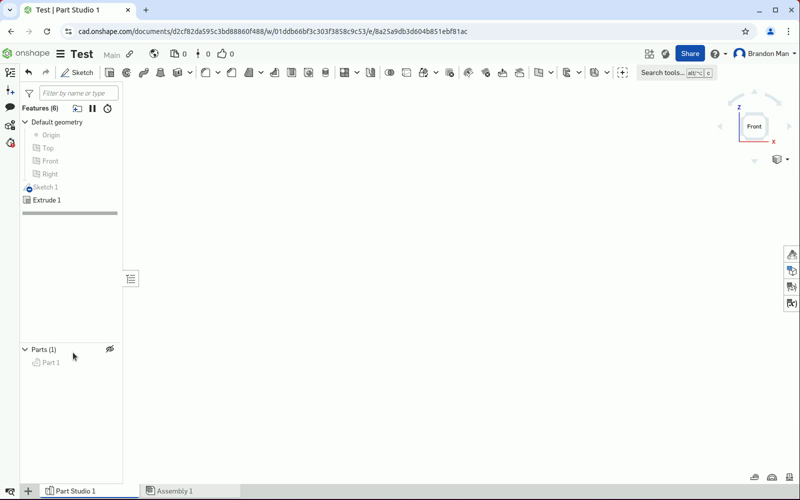
key(left)
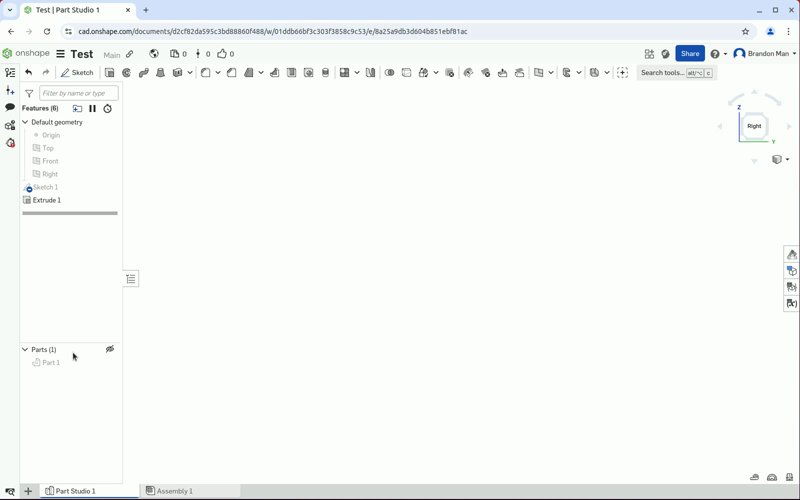
key_up(shift)
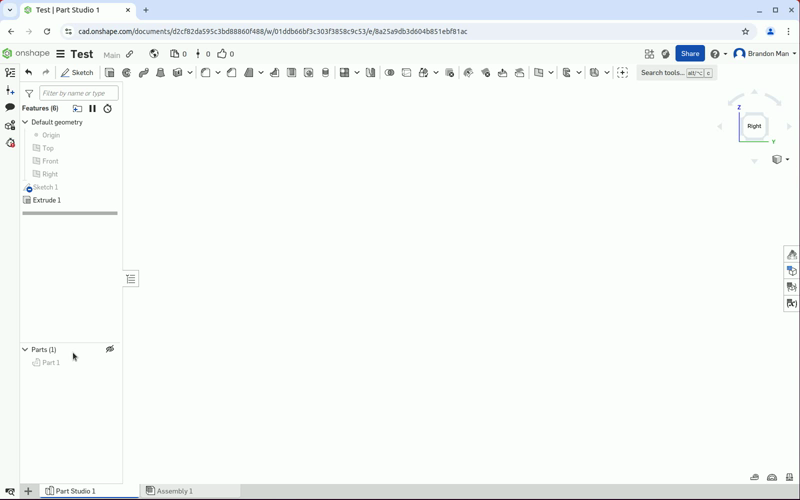
mouse_move(73, 352)
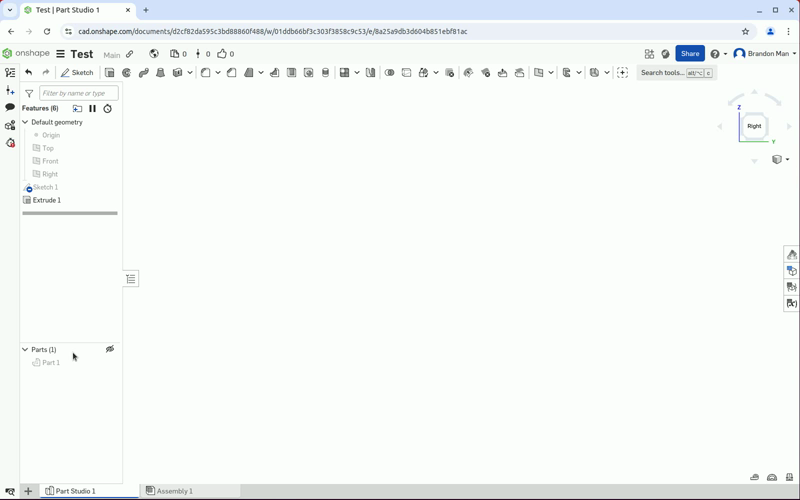
key(shift+y)
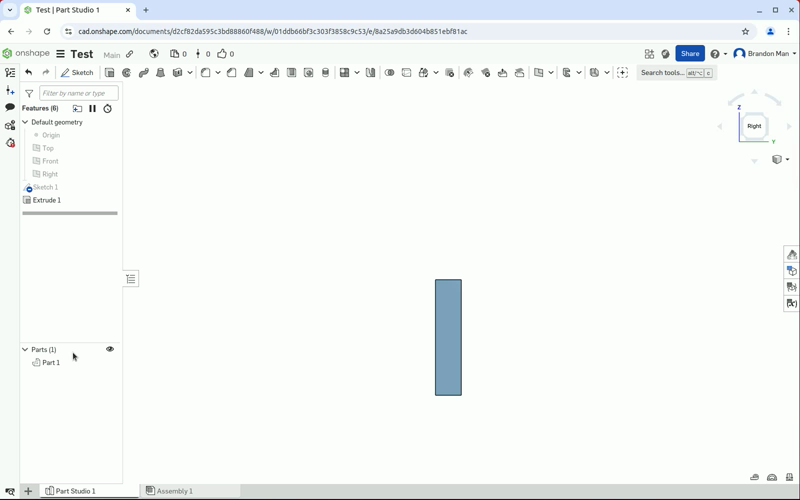
mouse_move(541, 75)
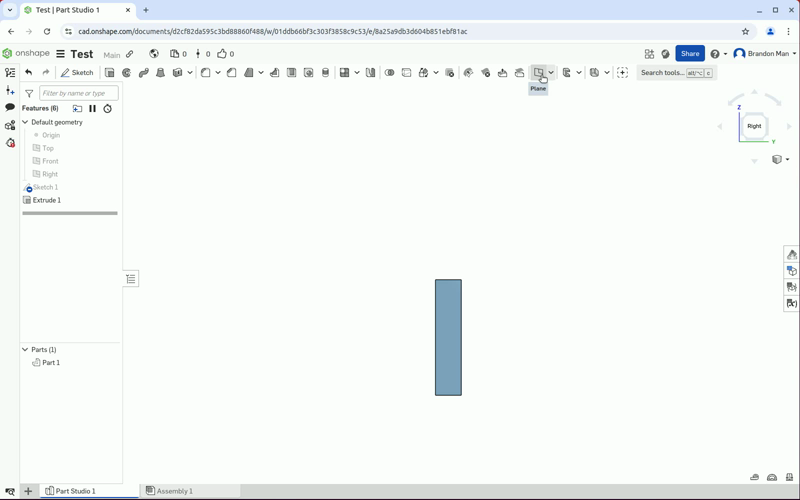
click(541, 75)
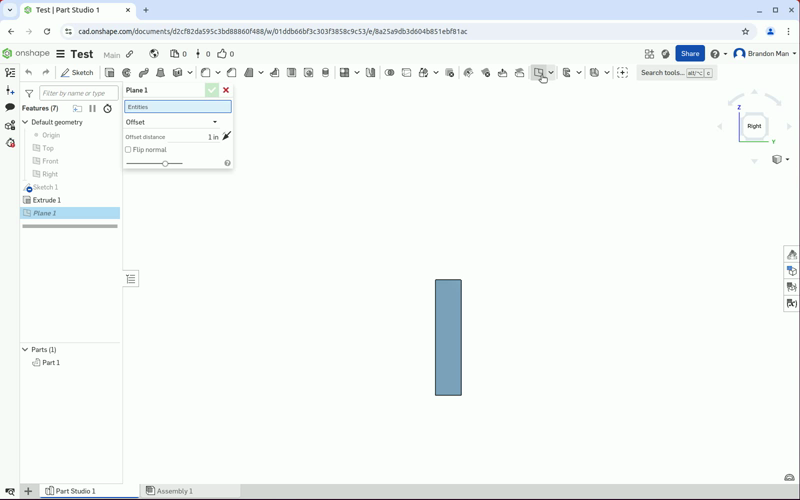
mouse_move(73, 176)
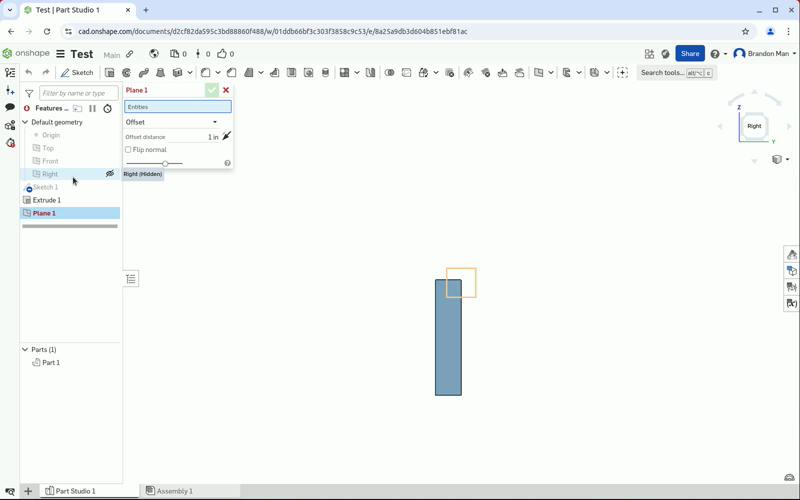
click(73, 176)
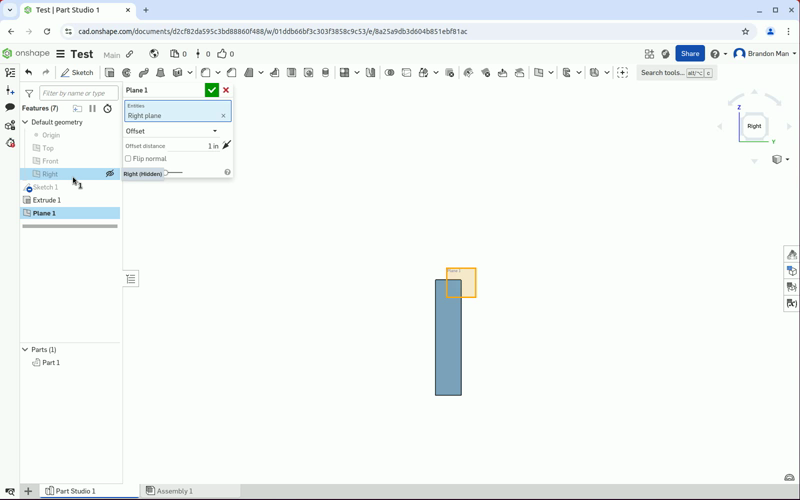
key(tab, 2)
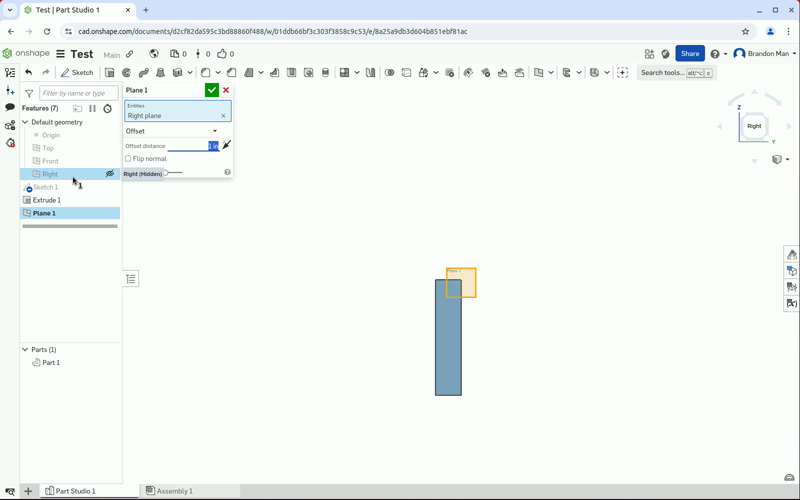
text(21.66)
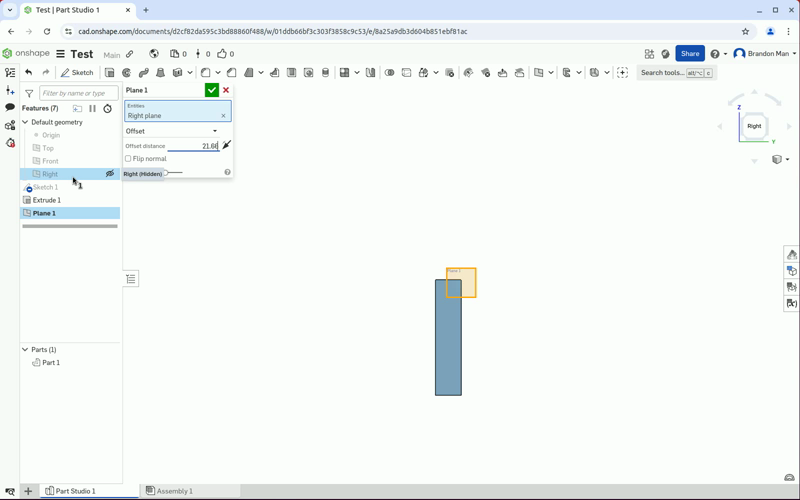
key(enter, 2)
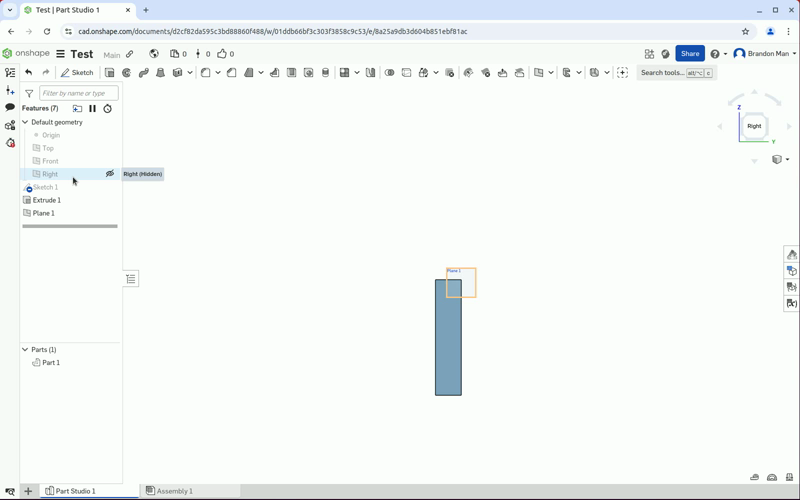
key(shift+s)
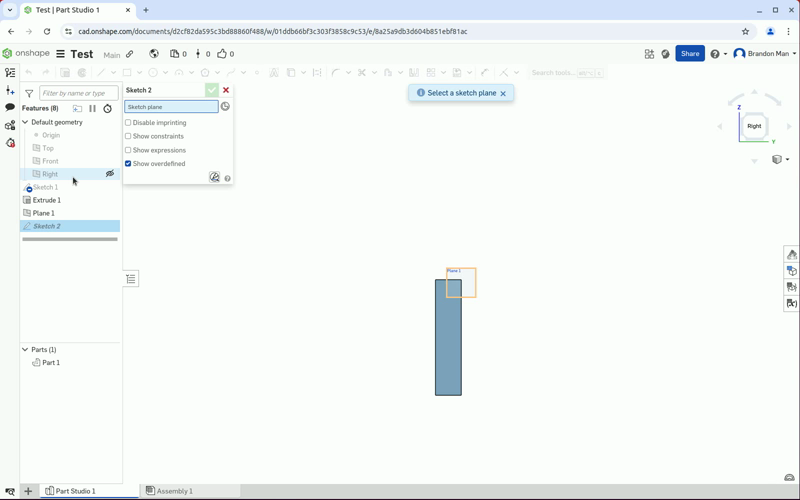
mouse_move(73, 215)
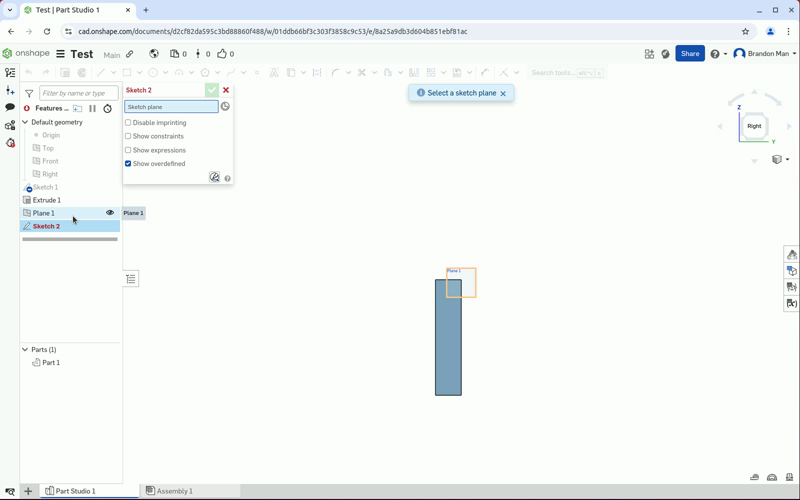
click(73, 215)
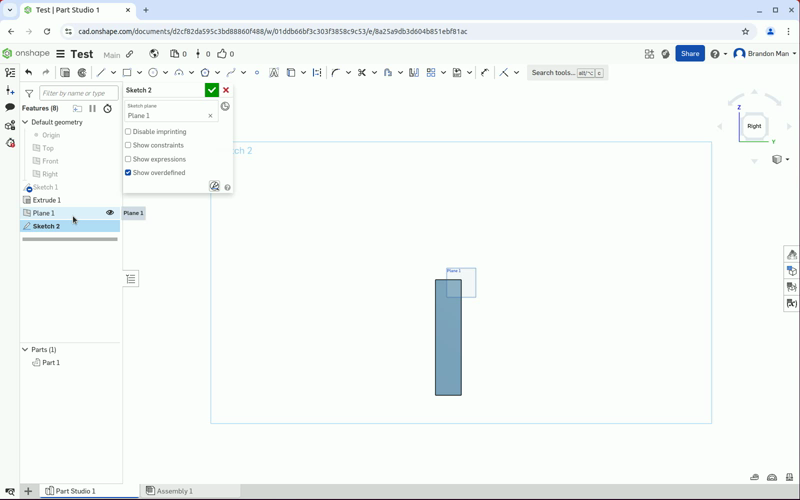
mouse_move(73, 352)
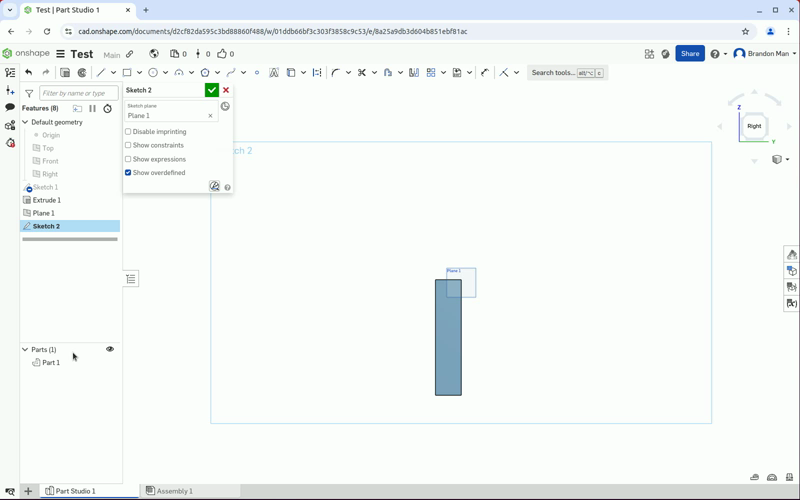
key(y)
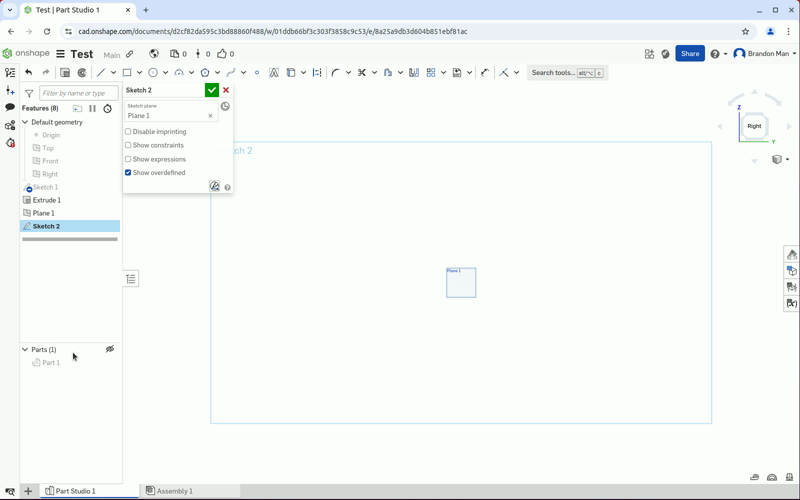
key(l)
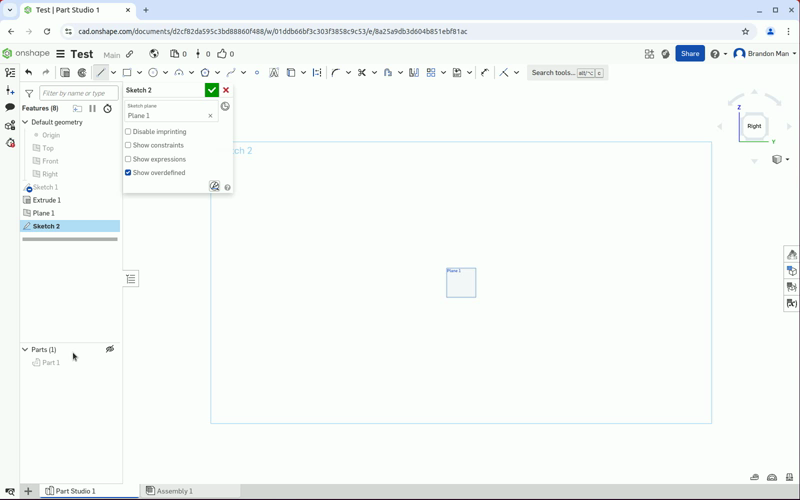
key_down(shift)
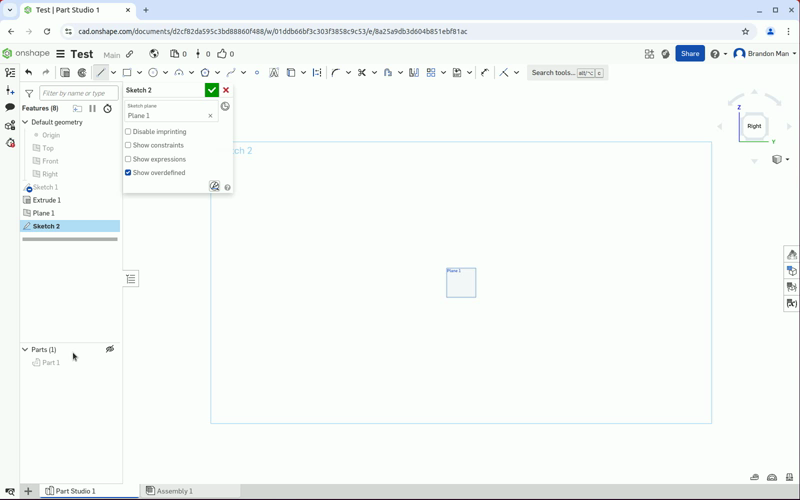
mouse_move(434, 293)
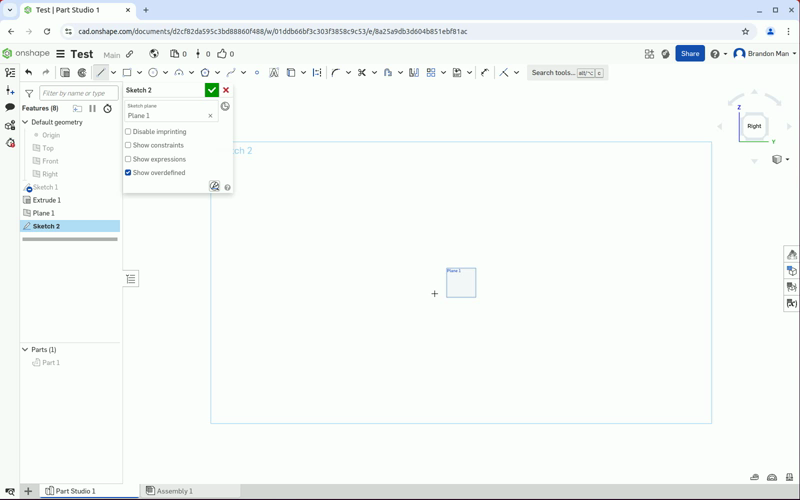
click(434, 293)
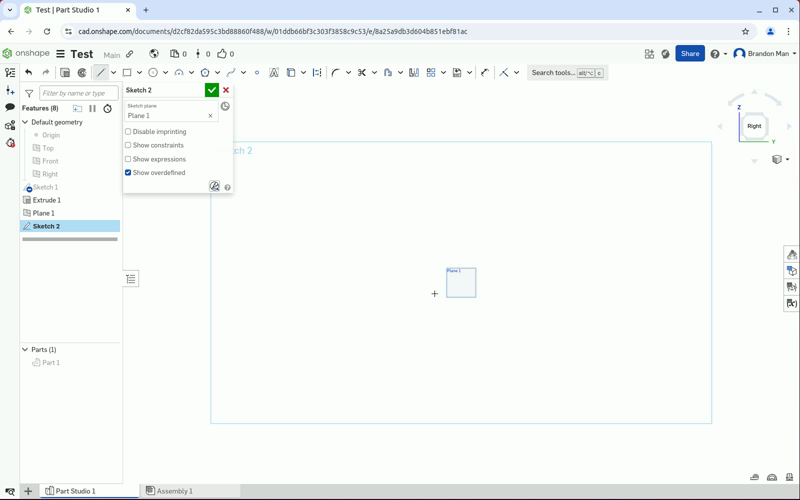
key_up(shift)
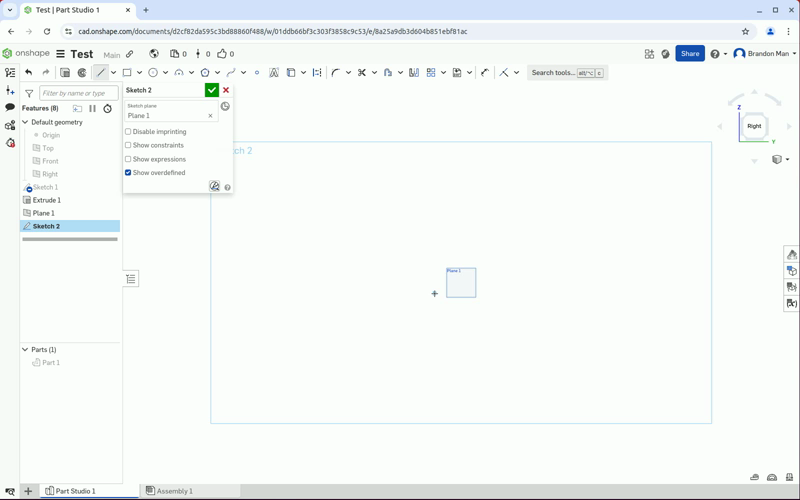
key_down(shift)
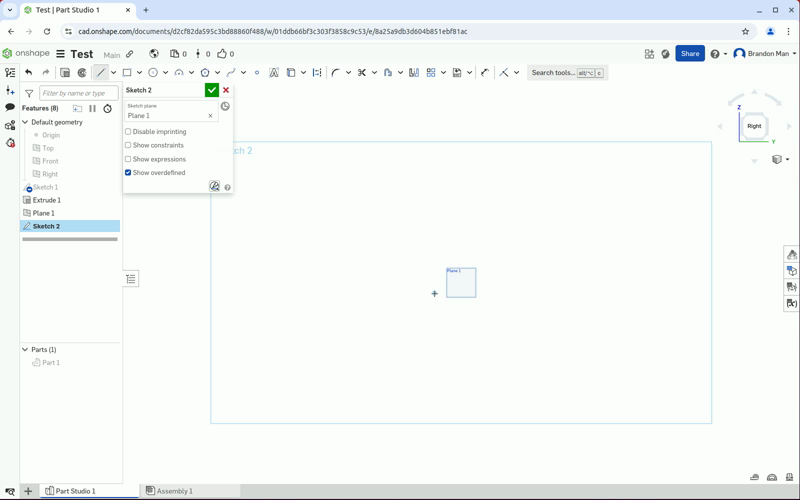
mouse_move(464, 293)
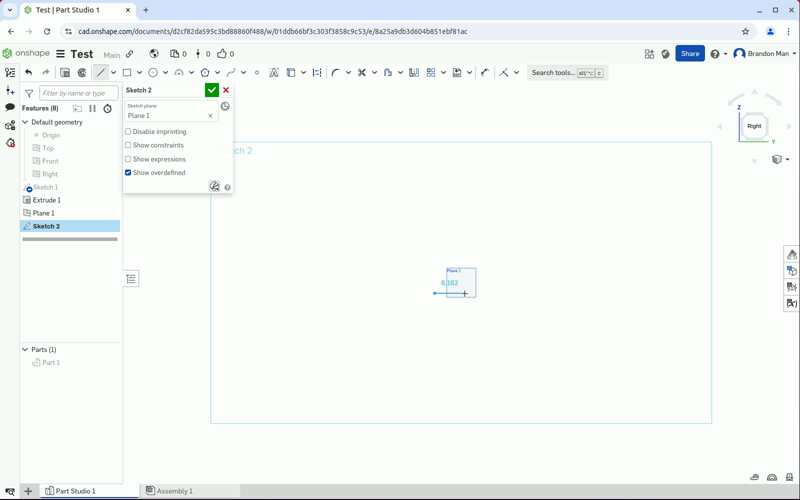
mouse_move(446, 293)
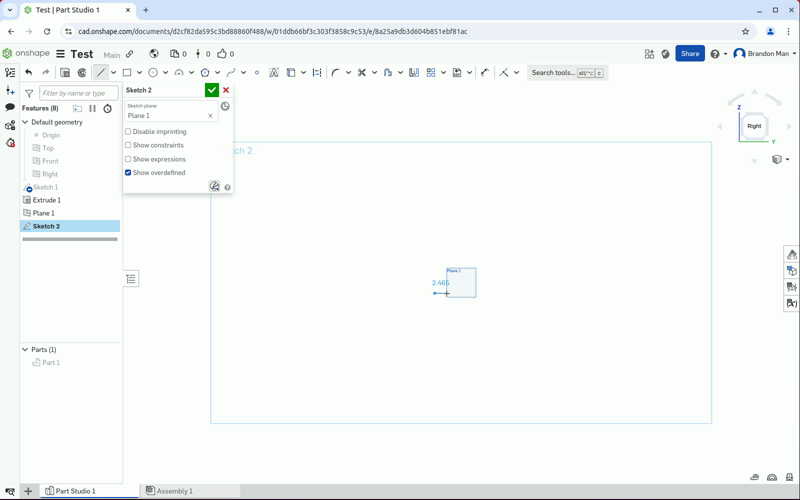
click(446, 293)
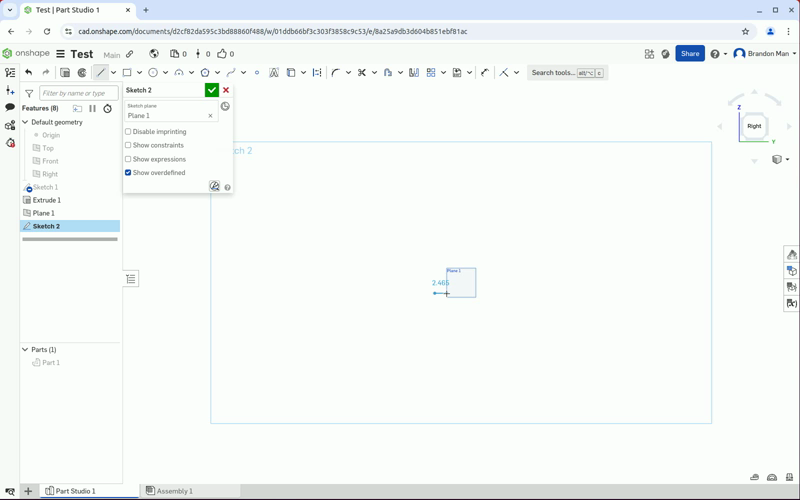
key_up(shift)
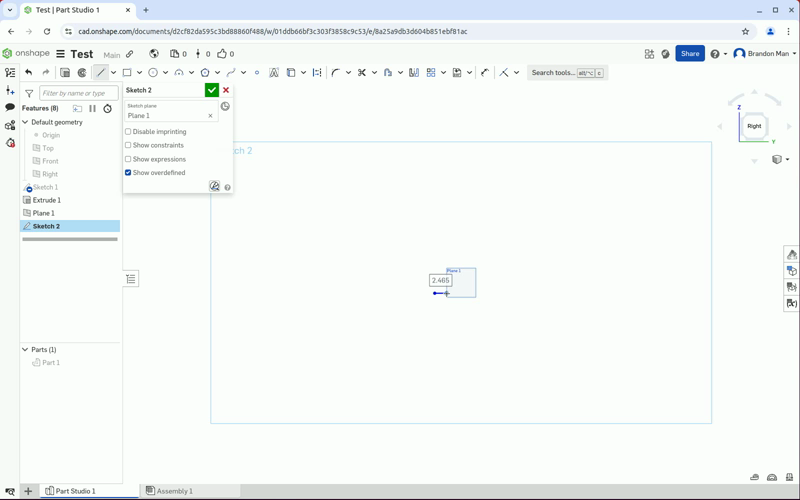
key_down(shift)
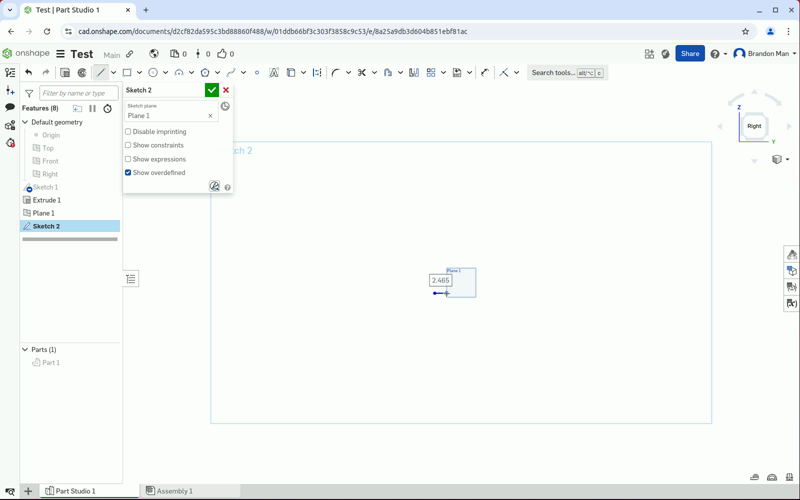
mouse_move(476, 293)
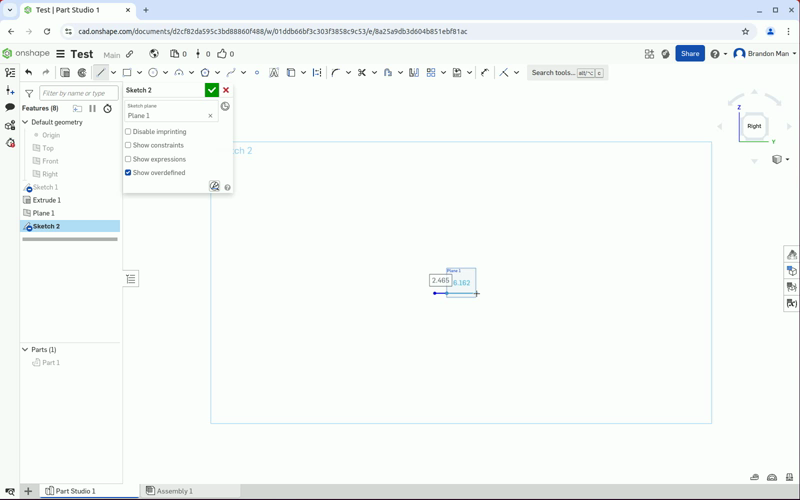
mouse_move(446, 287)
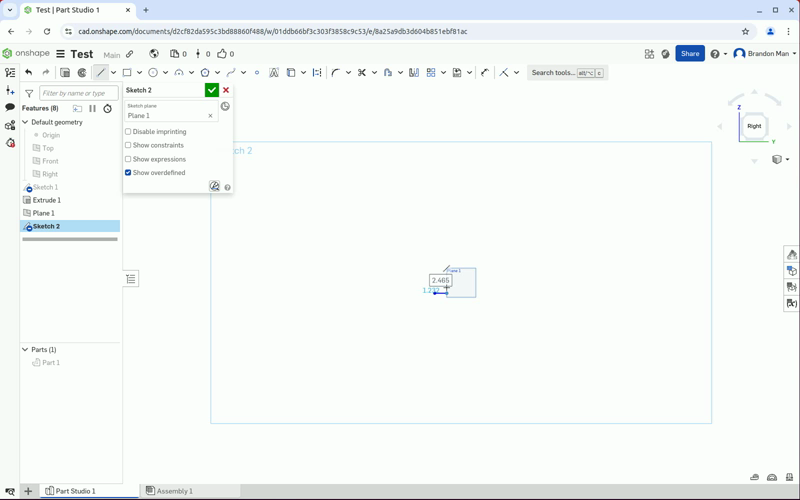
scroll(6)
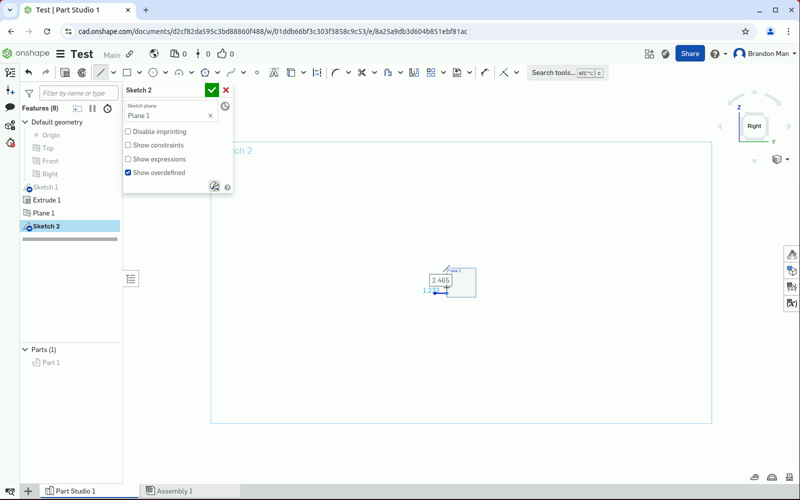
scroll(6)
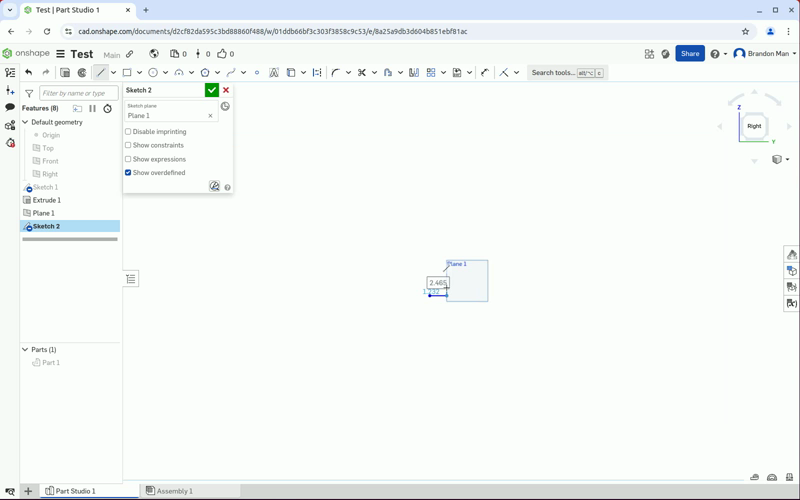
scroll(6)
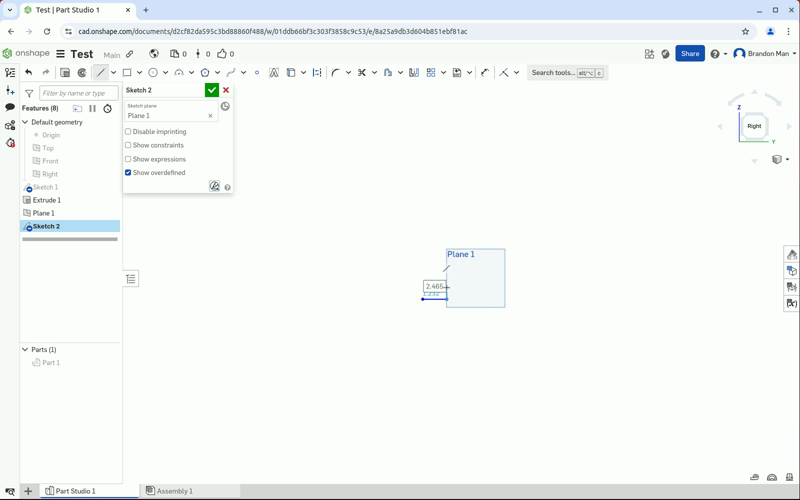
scroll(6)
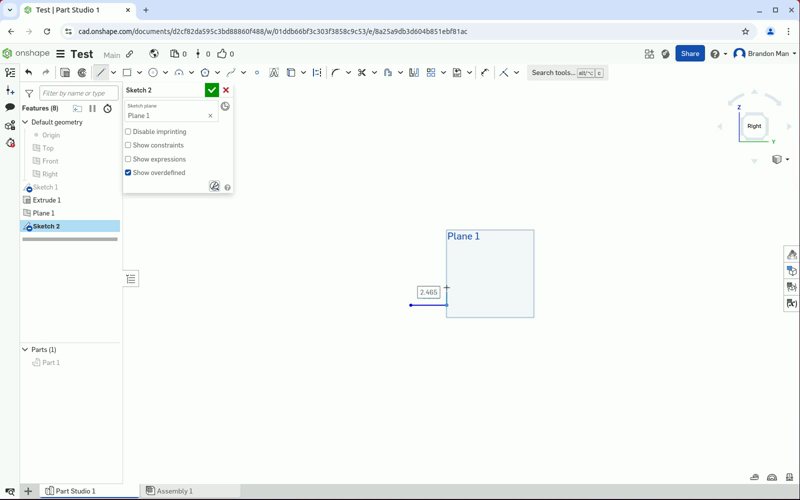
scroll(6)
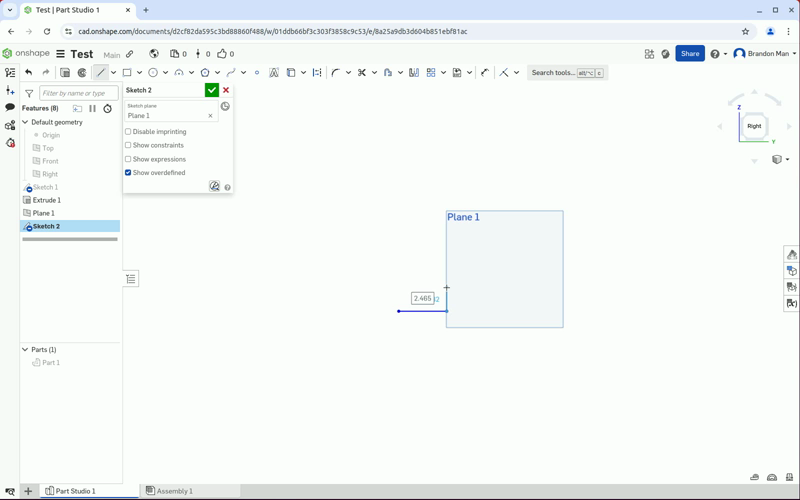
scroll(6)
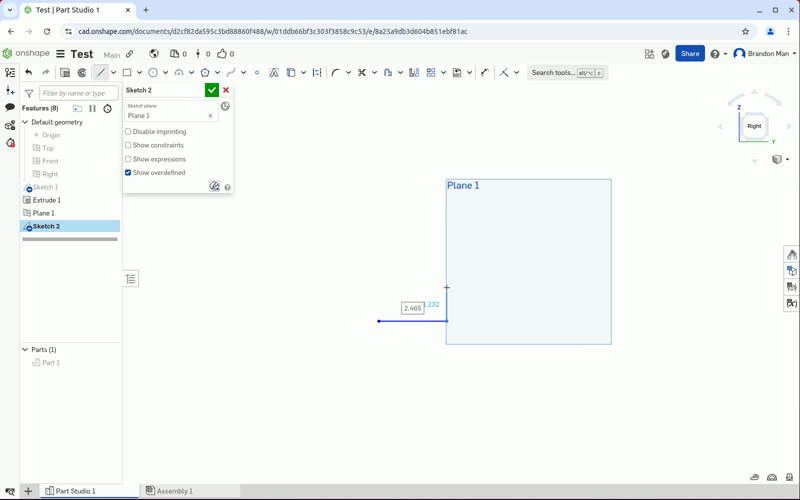
scroll(6)
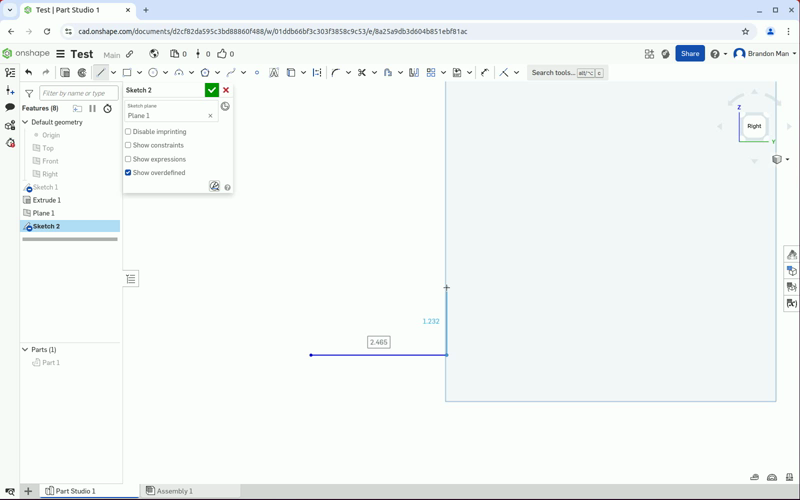
click(446, 287)
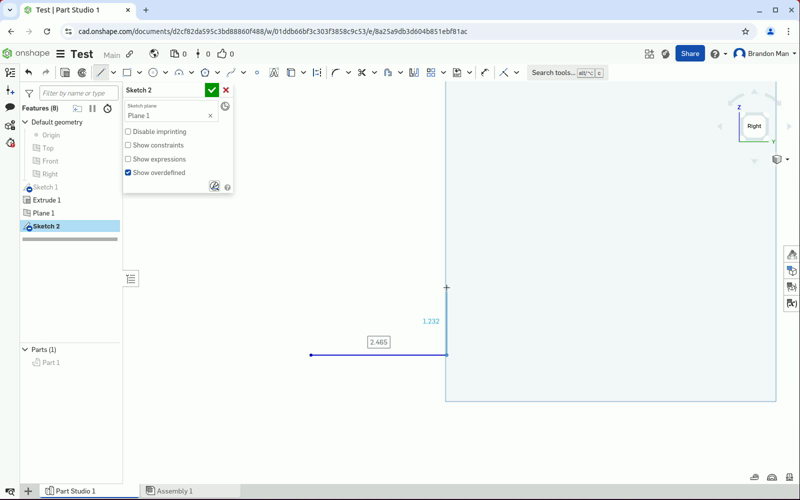
scroll(-6)
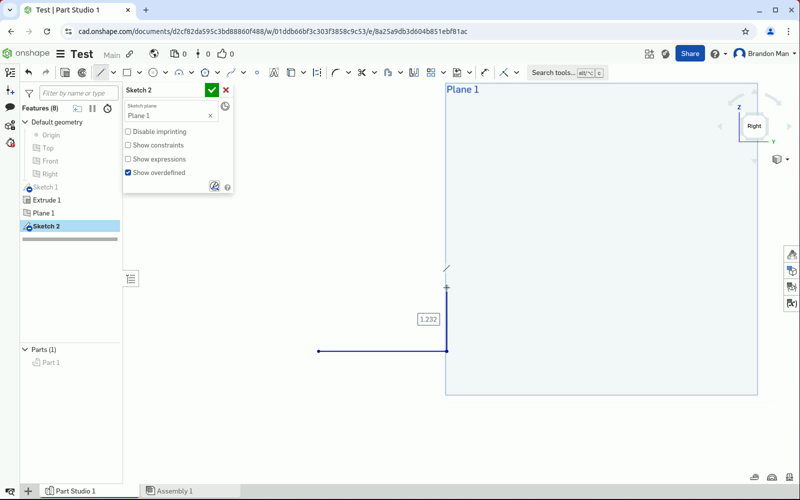
scroll(-6)
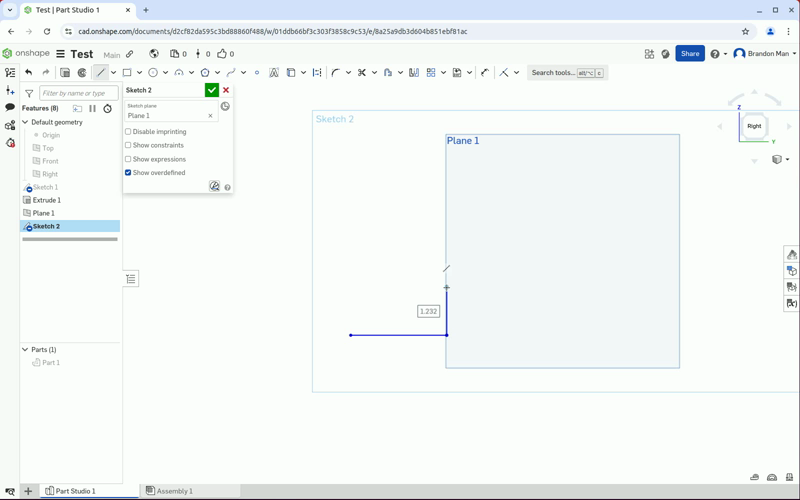
scroll(-6)
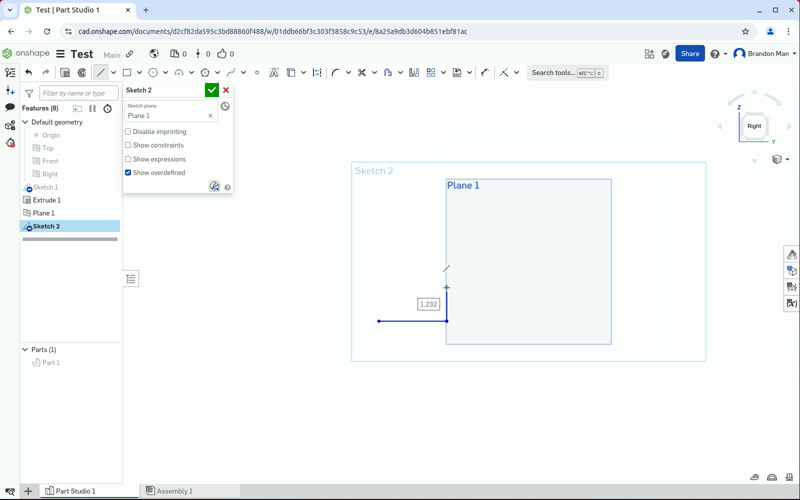
scroll(-6)
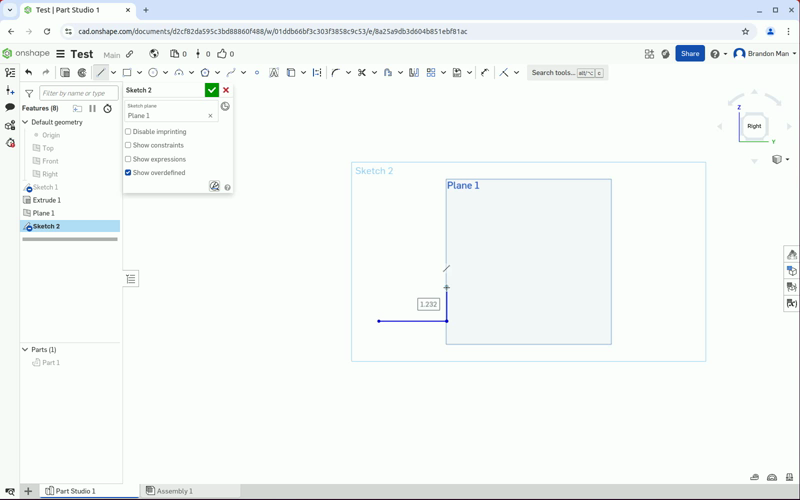
scroll(-6)
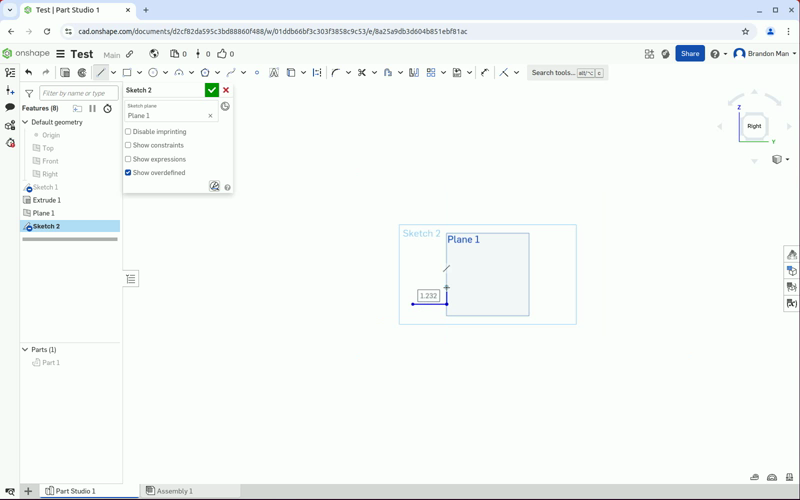
scroll(-6)
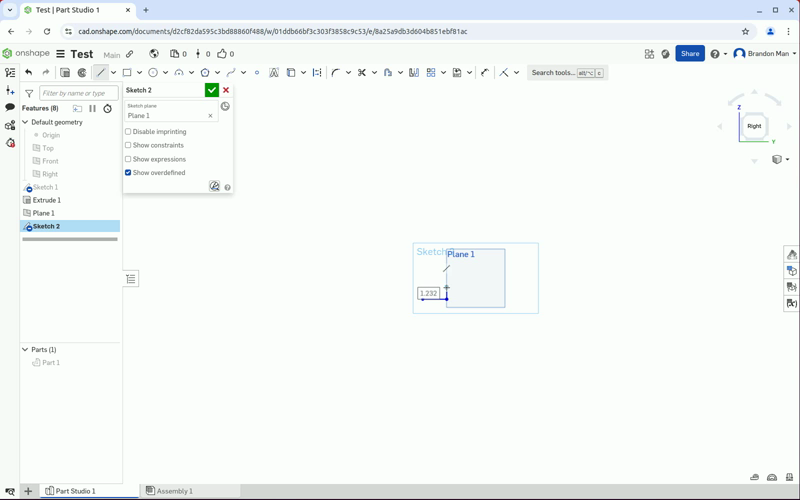
scroll(-6)
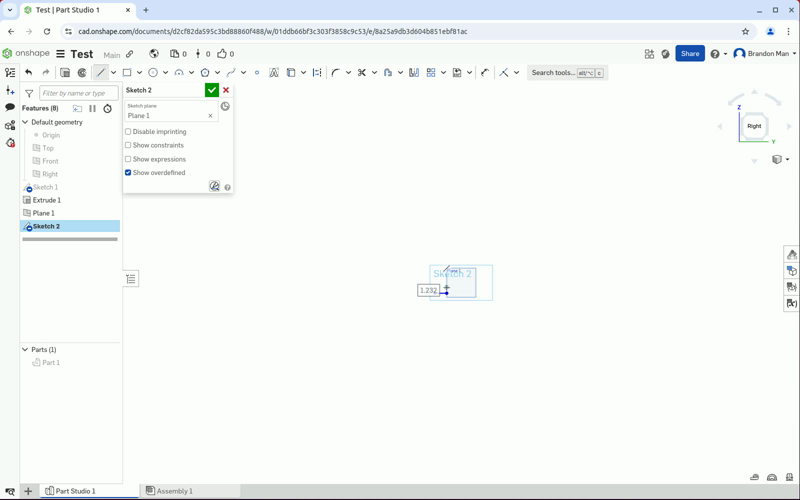
key_up(shift)
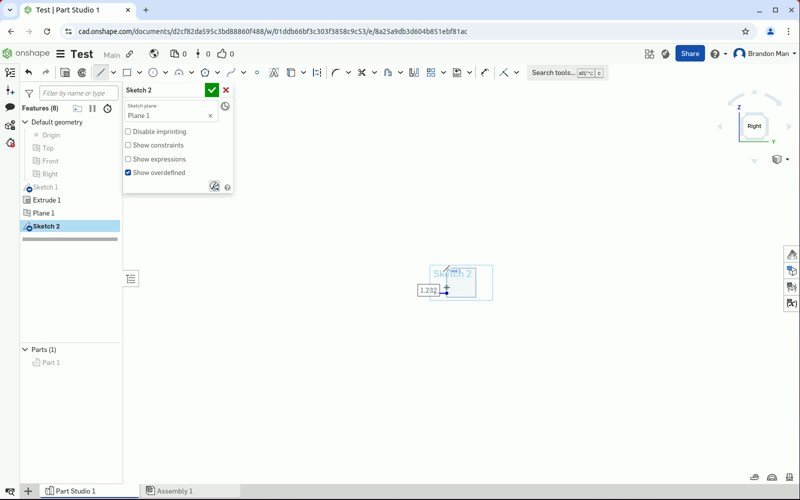
key_down(shift)
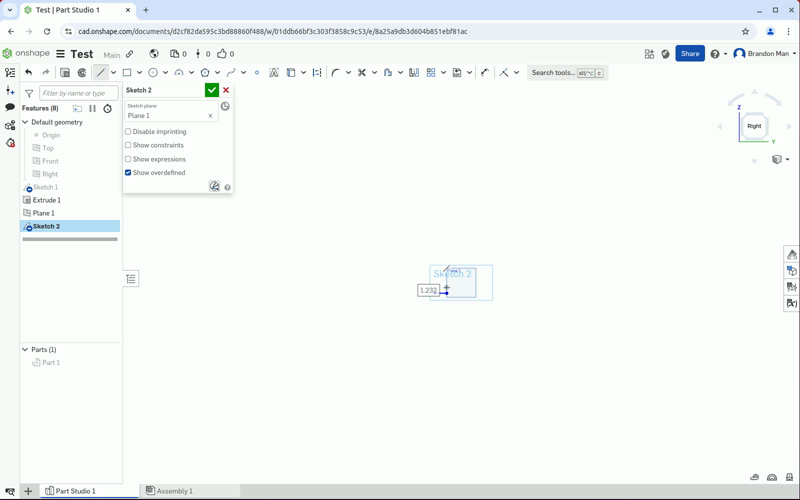
mouse_move(476, 287)
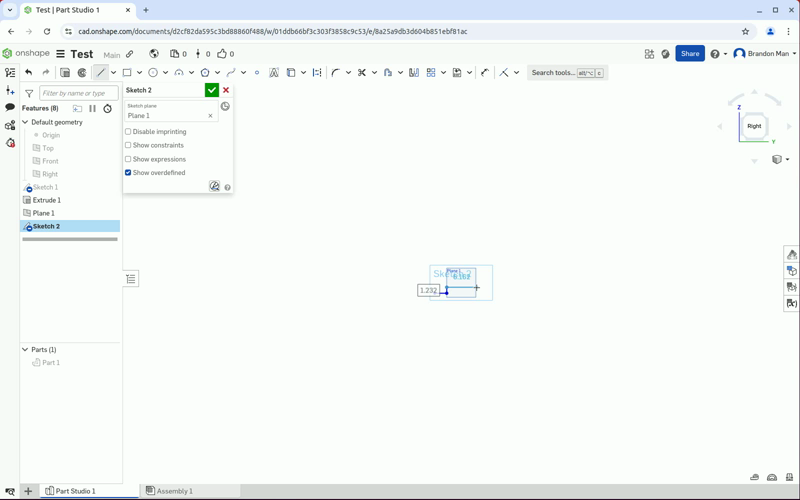
mouse_move(434, 287)
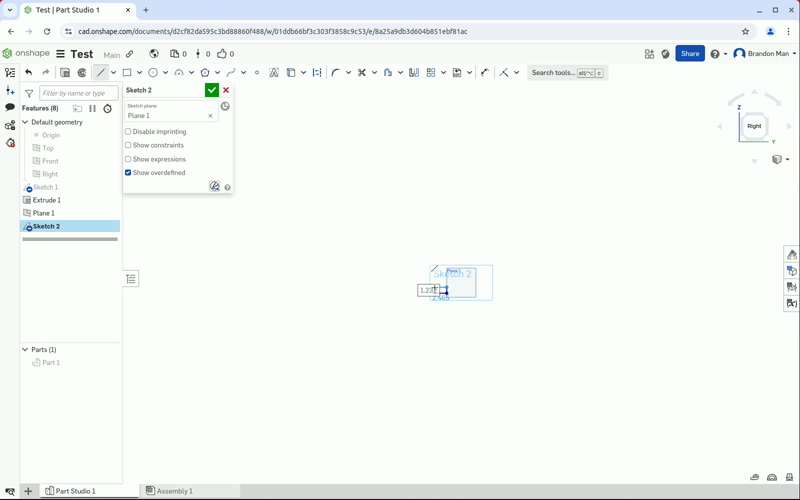
click(434, 287)
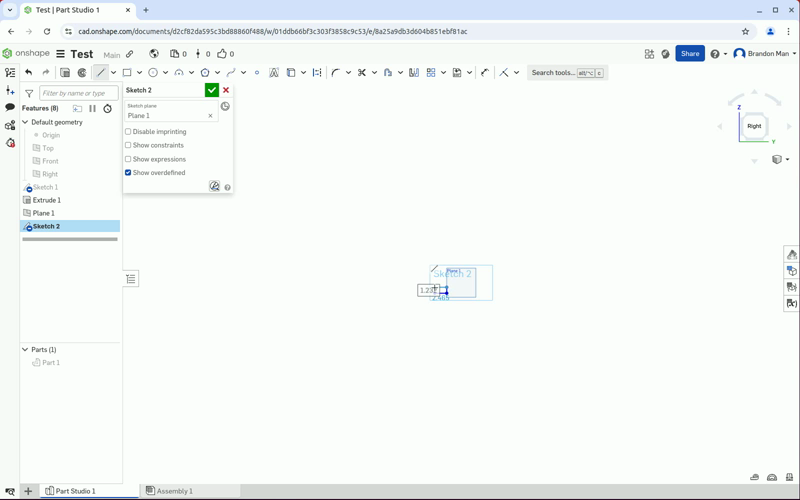
key_up(shift)
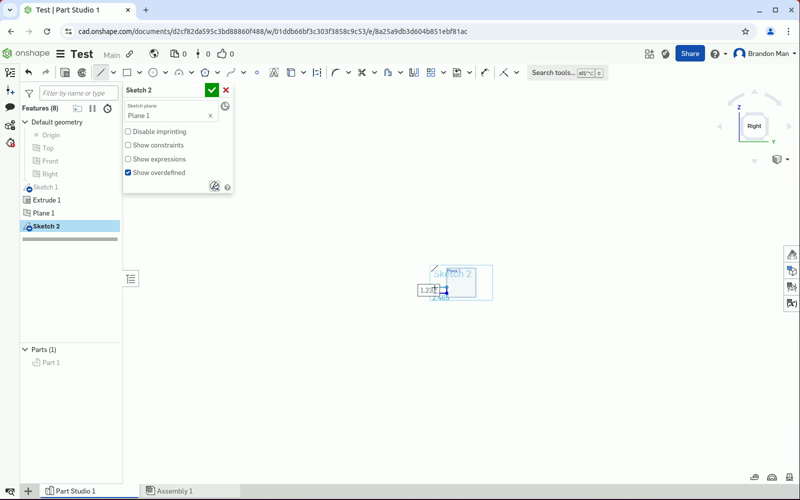
mouse_move(464, 287)
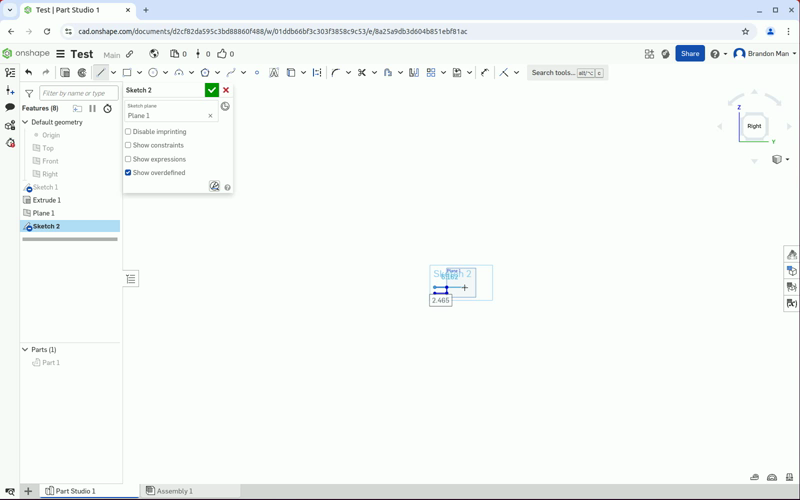
key_down(shift)
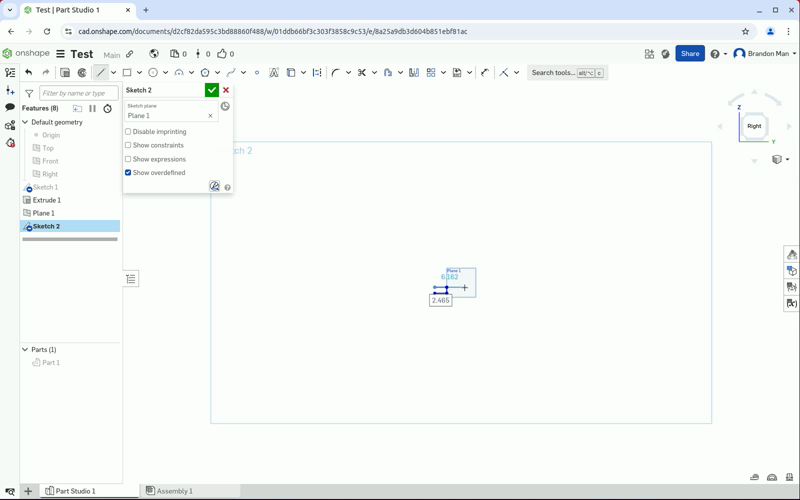
mouse_move(434, 293)
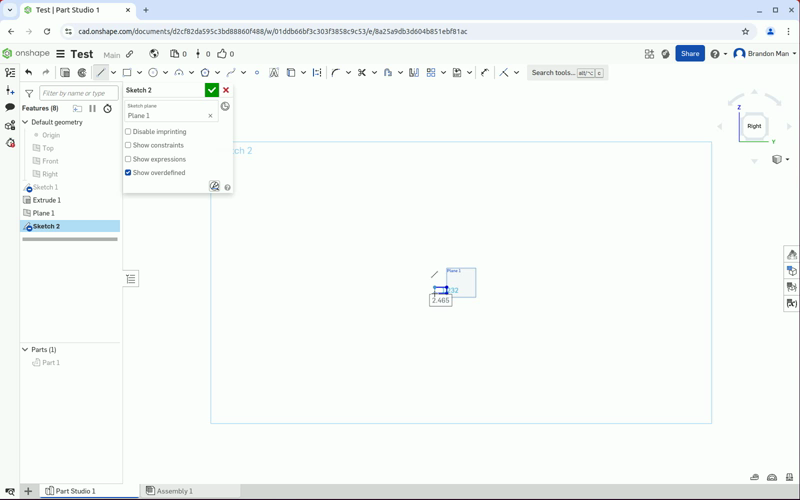
scroll(6)
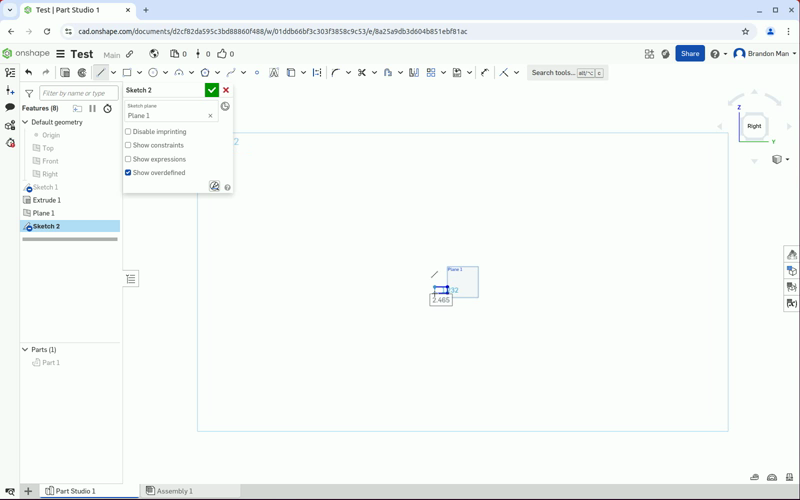
scroll(6)
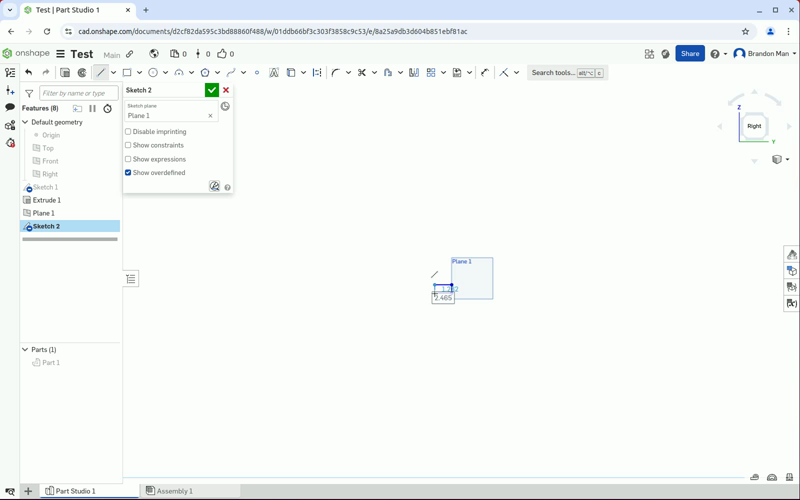
scroll(6)
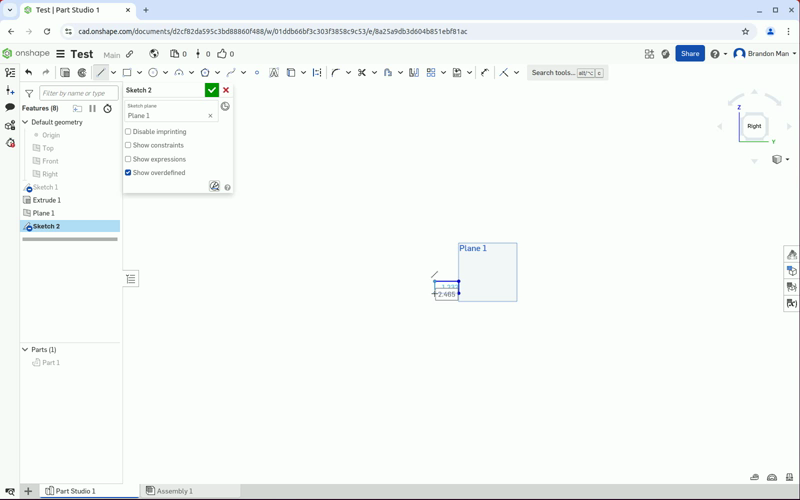
scroll(6)
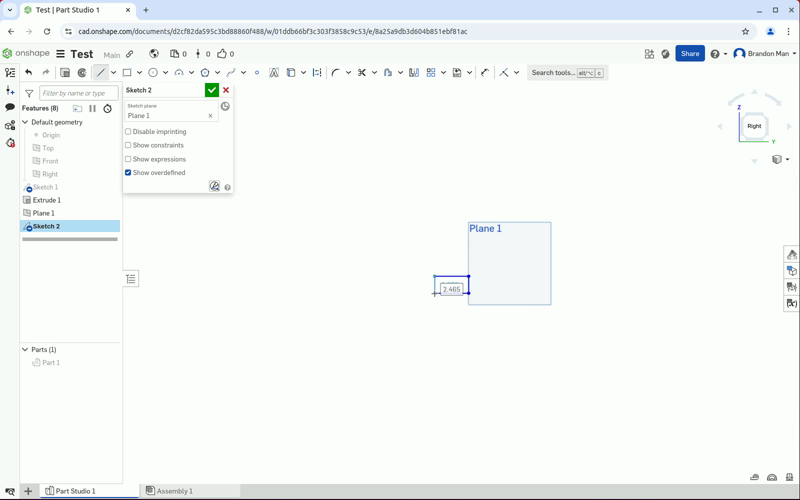
scroll(6)
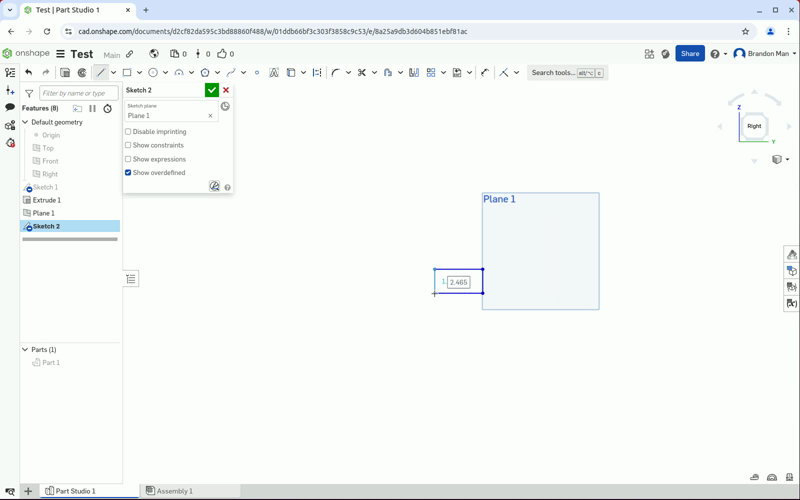
scroll(6)
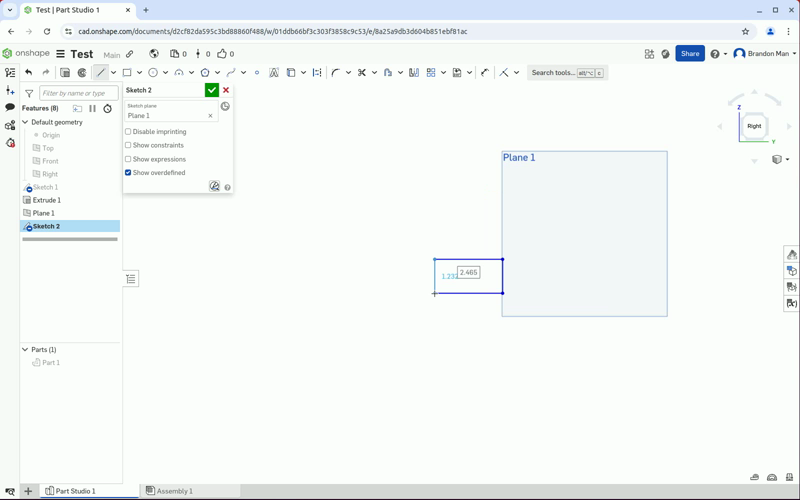
scroll(6)
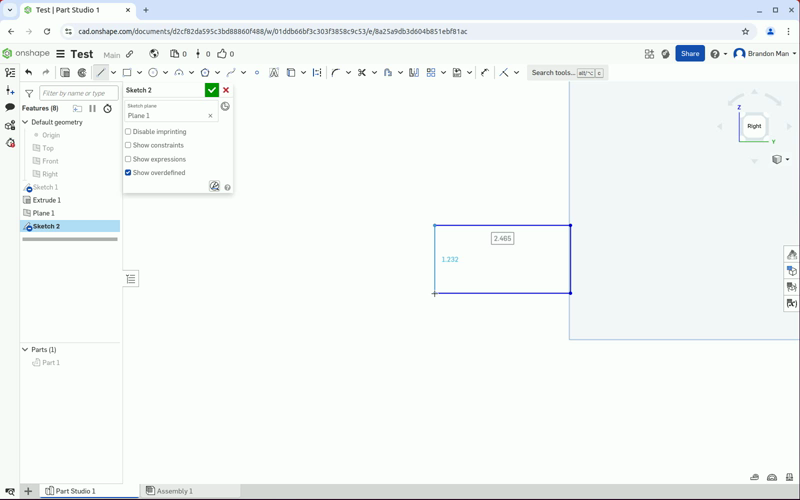
key_up(shift)
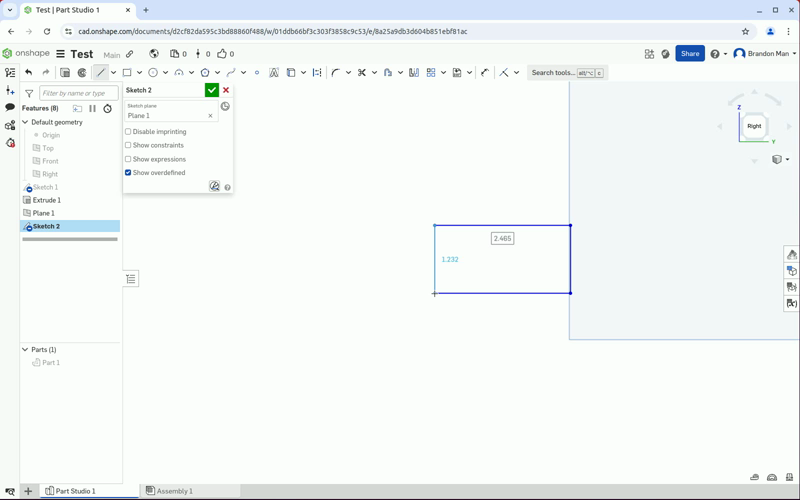
click(434, 293)
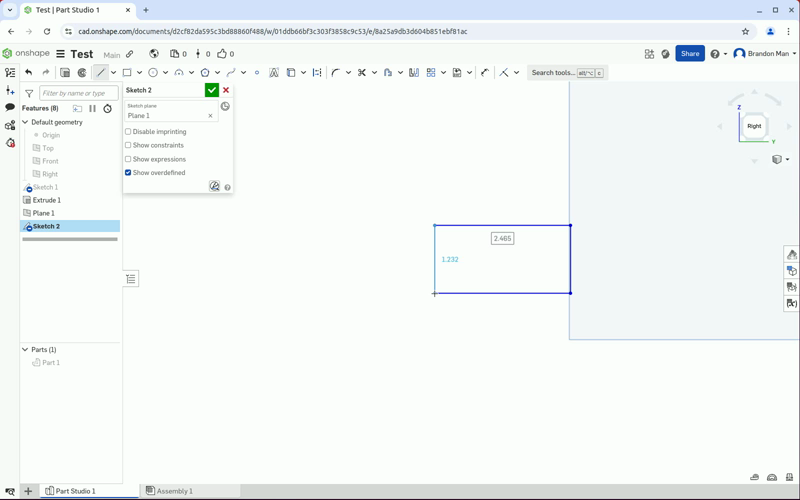
scroll(-6)
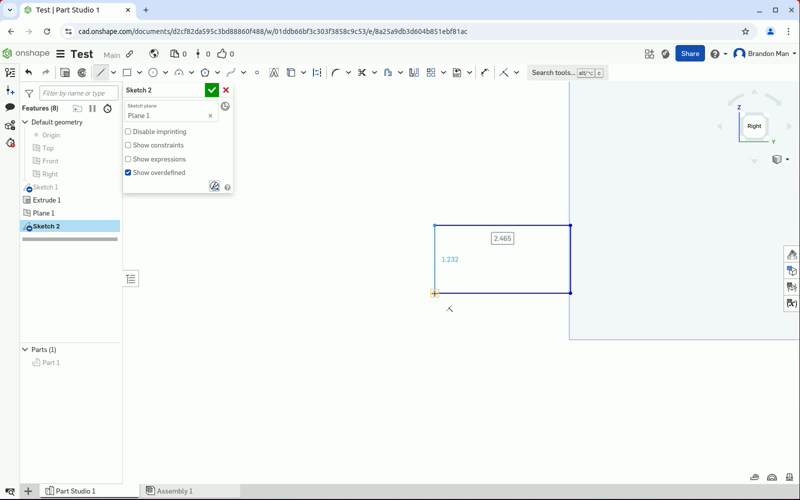
scroll(-6)
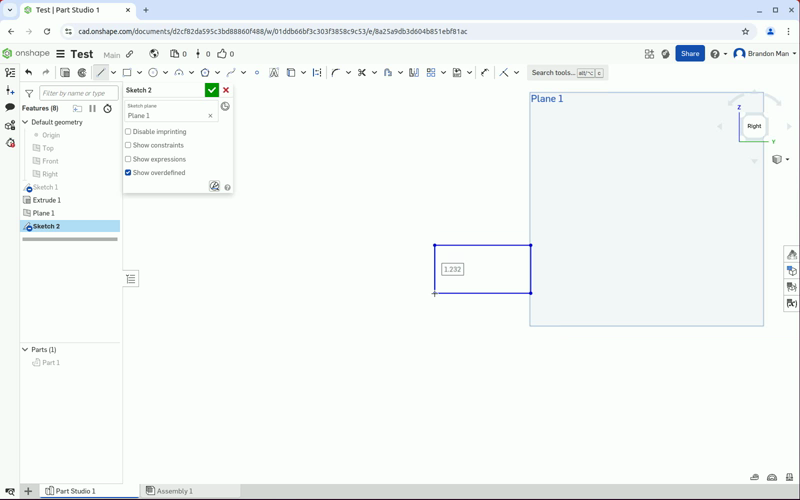
scroll(-6)
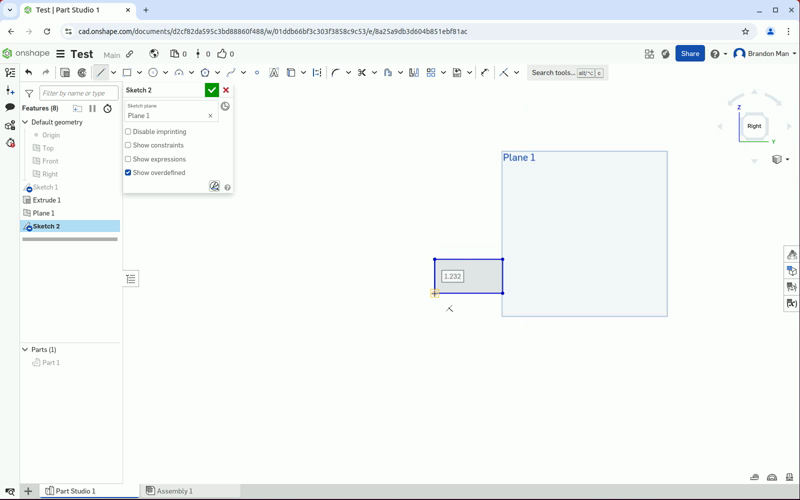
scroll(-6)
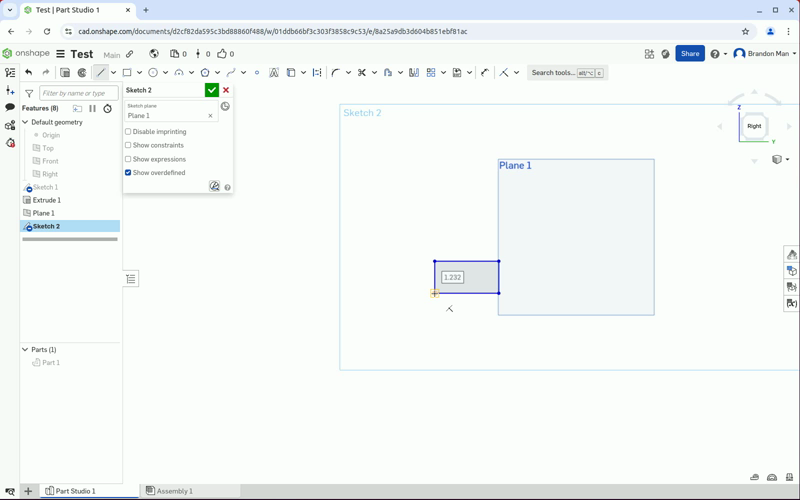
scroll(-6)
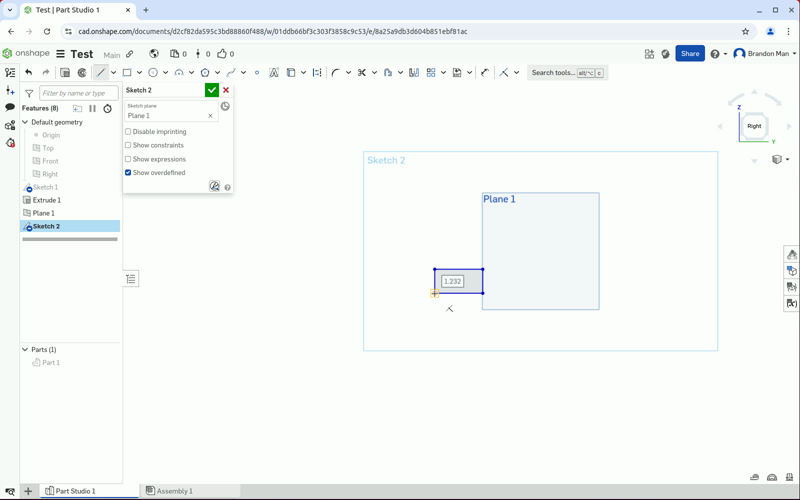
scroll(-6)
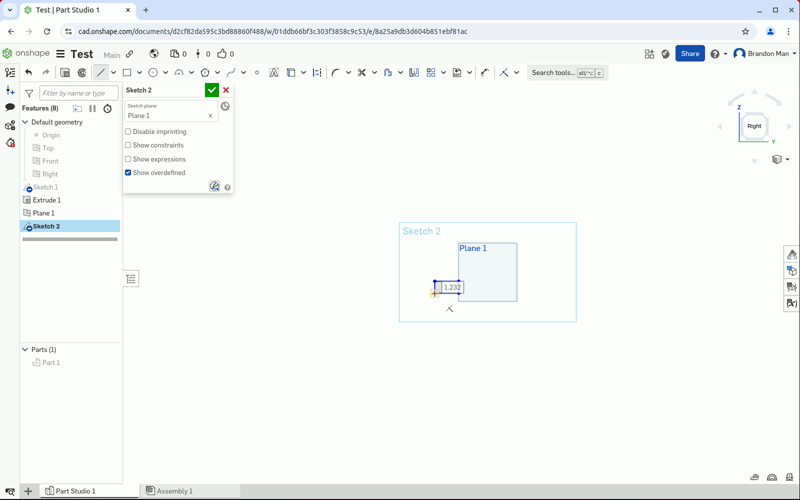
scroll(-6)
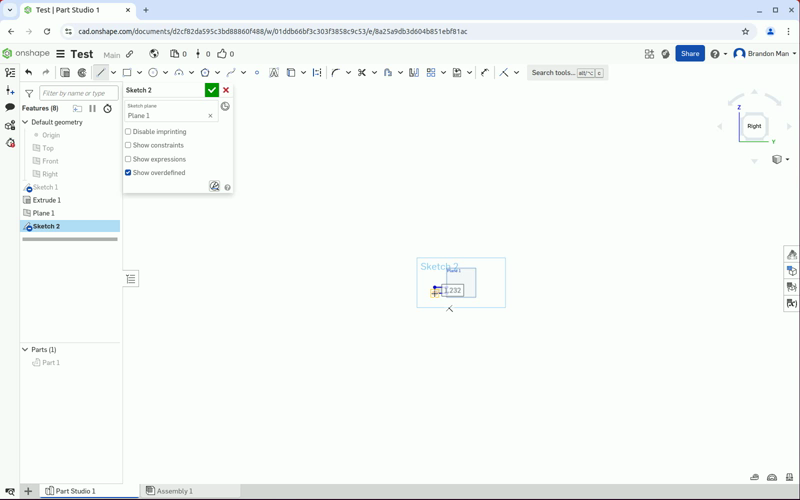
key(esc)
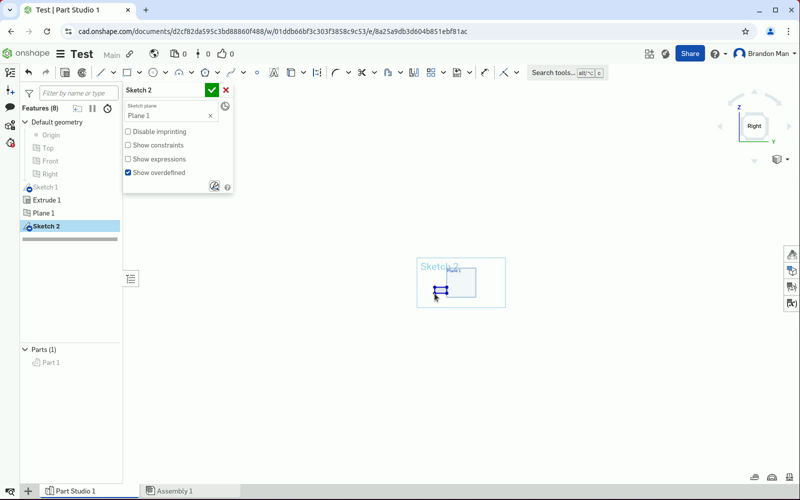
mouse_move(440, 292)
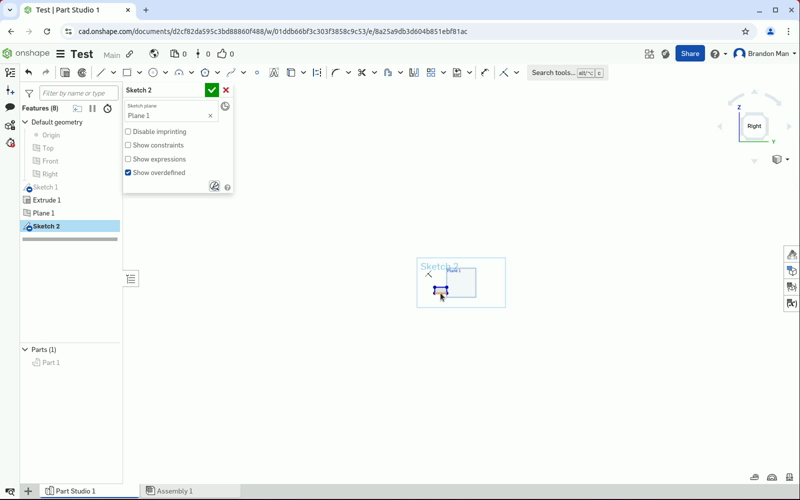
scroll(6)
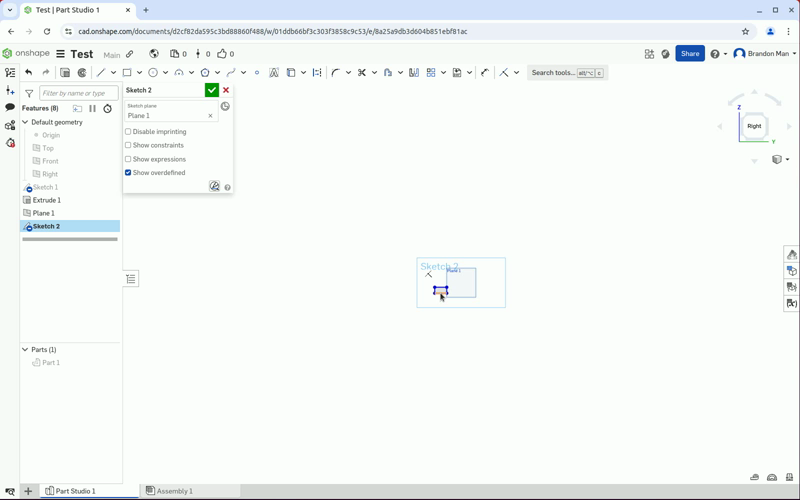
scroll(6)
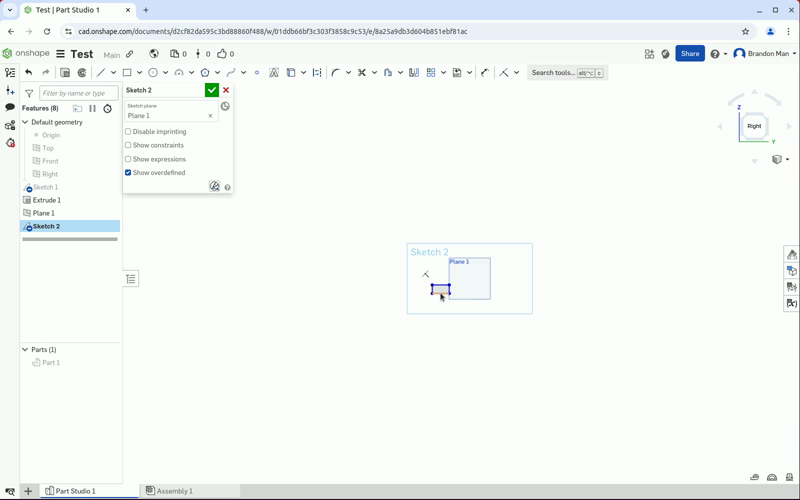
scroll(6)
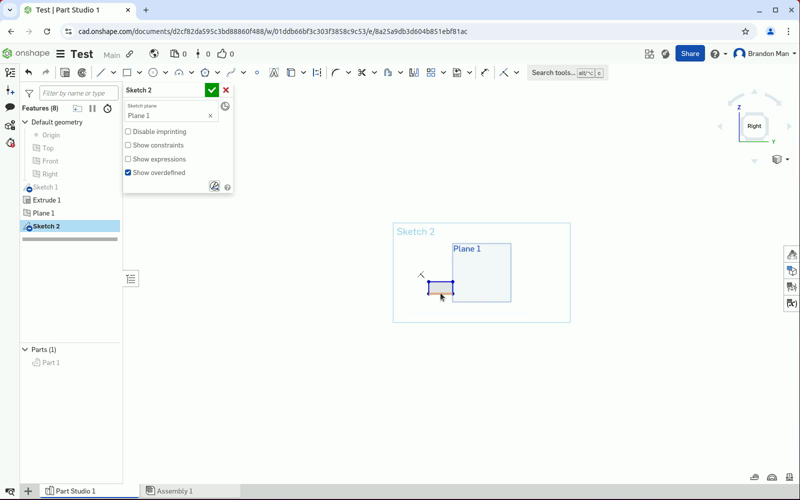
scroll(6)
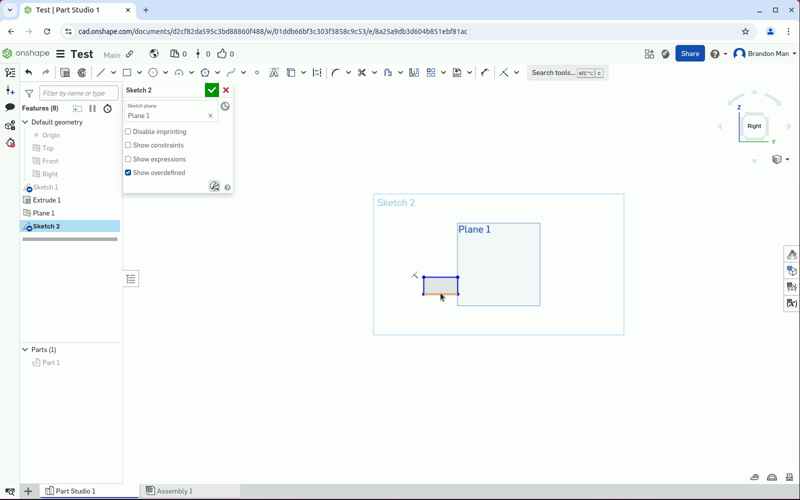
scroll(6)
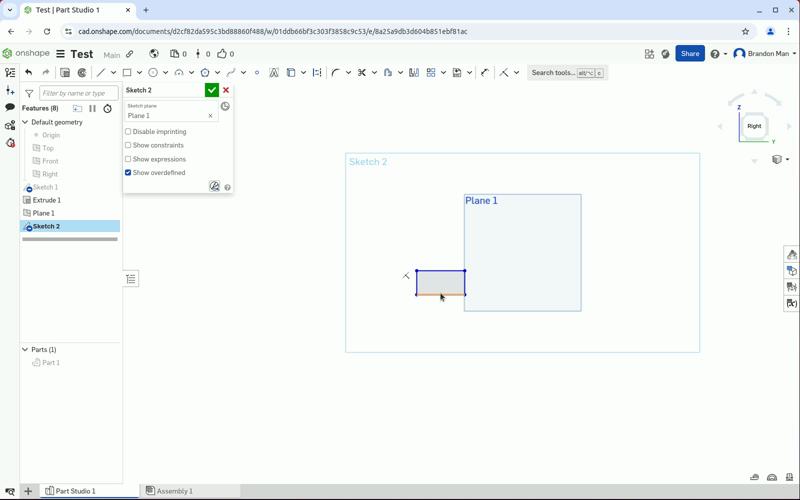
scroll(6)
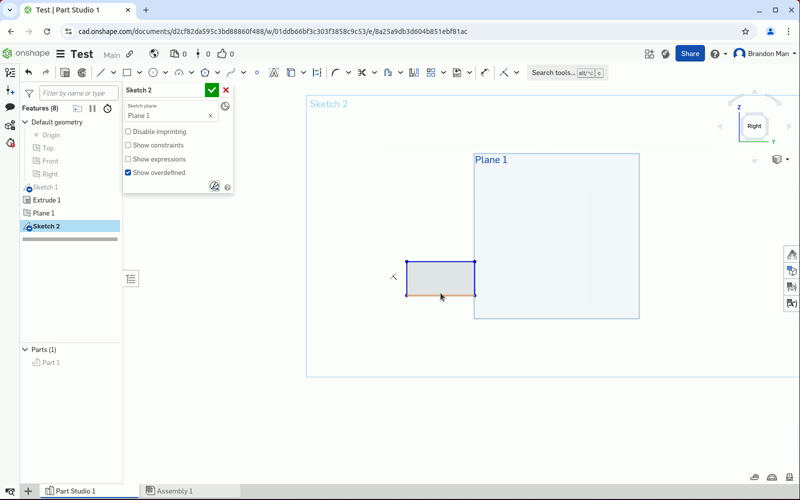
scroll(6)
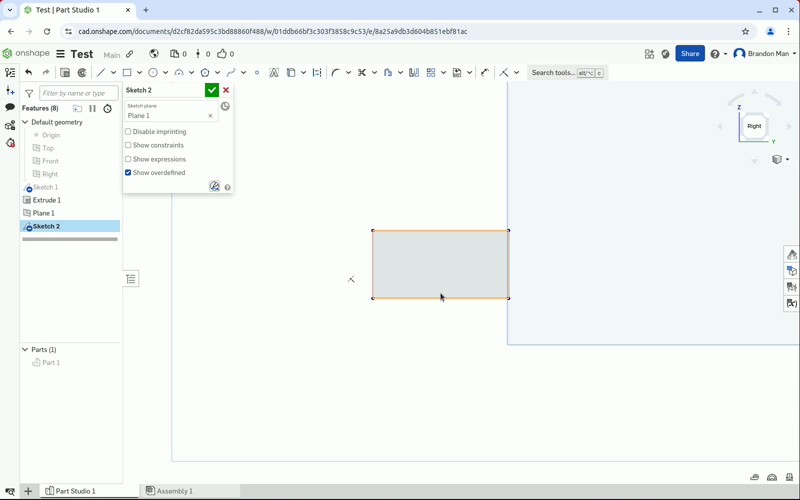
click(440, 292)
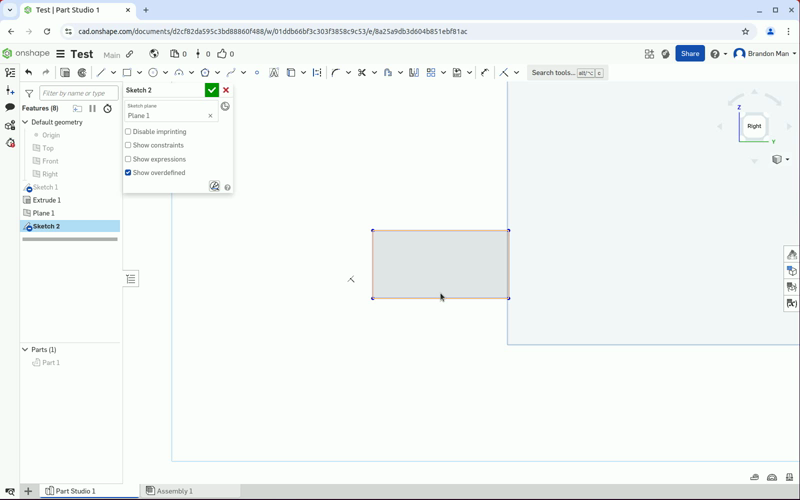
scroll(-6)
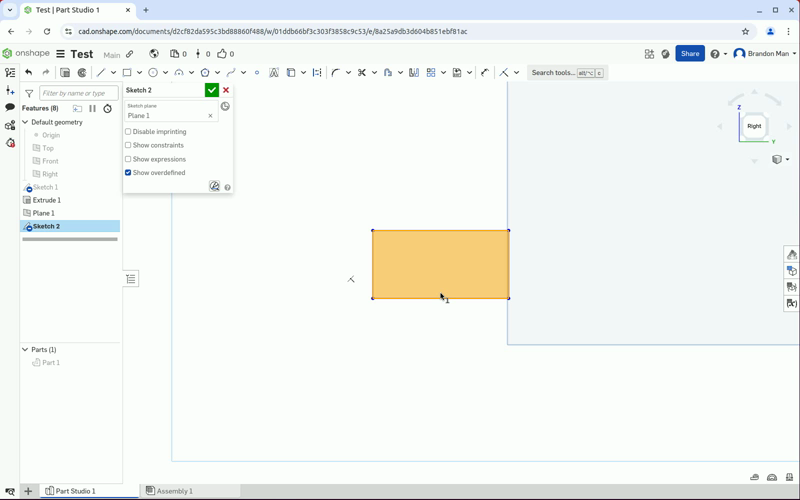
scroll(-6)
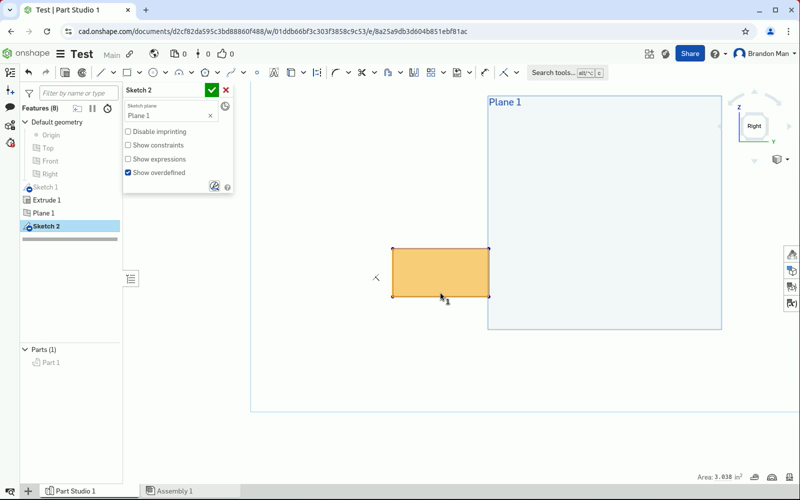
scroll(-6)
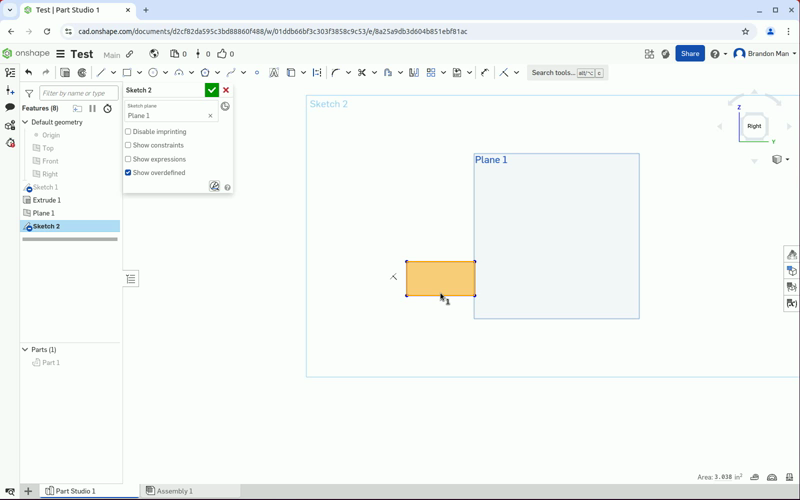
scroll(-6)
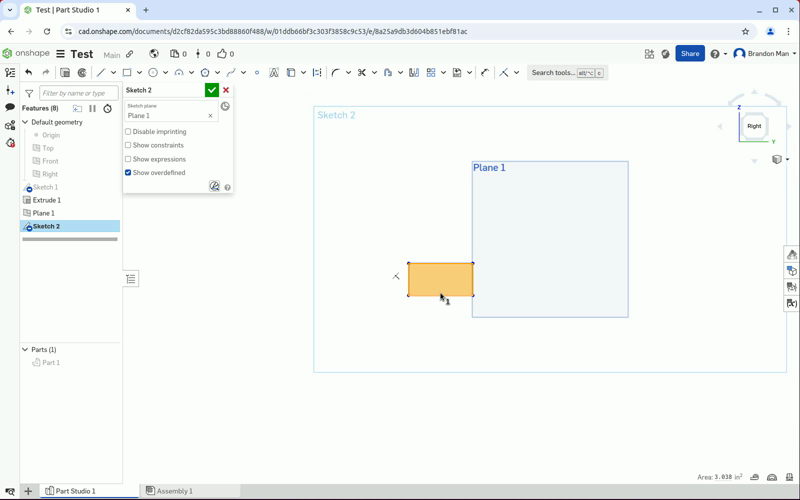
scroll(-6)
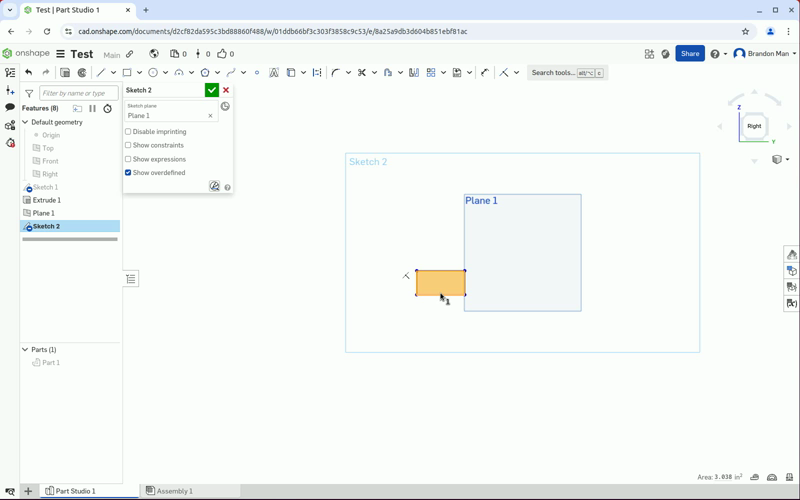
scroll(-6)
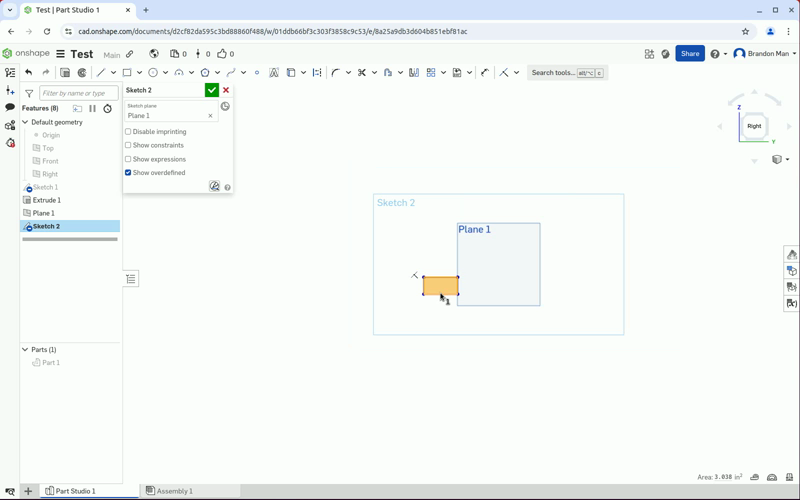
scroll(-6)
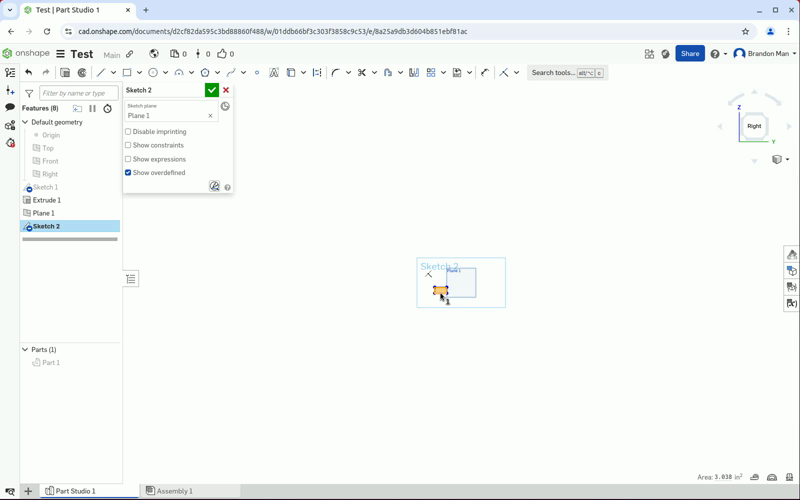
mouse_move(73, 352)
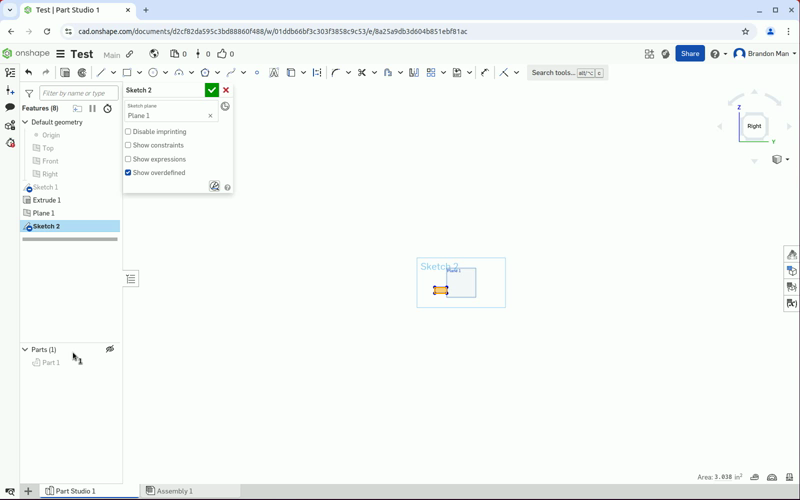
key(shift+y)
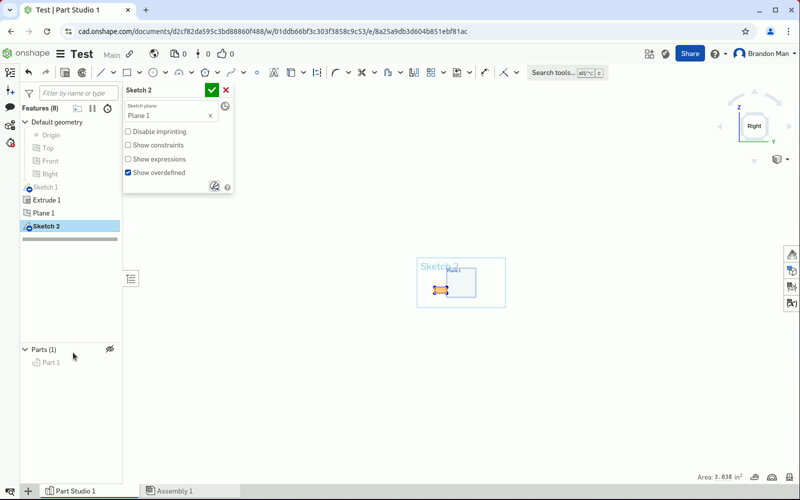
key(shift+e)
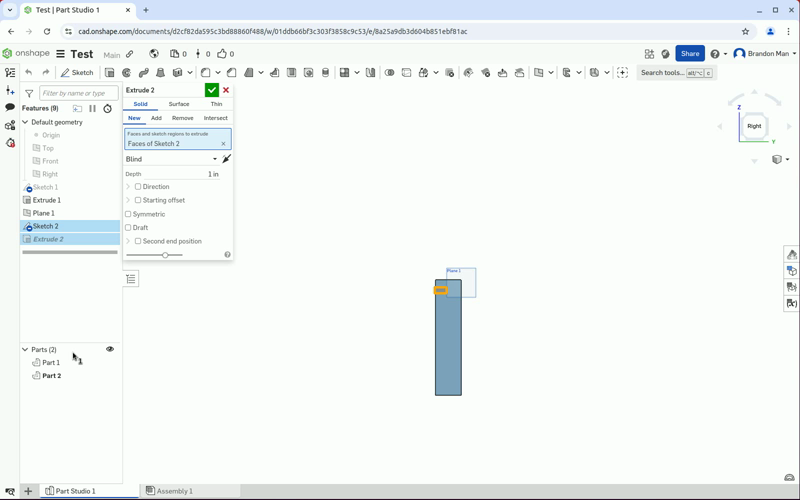
mouse_move(143, 106)
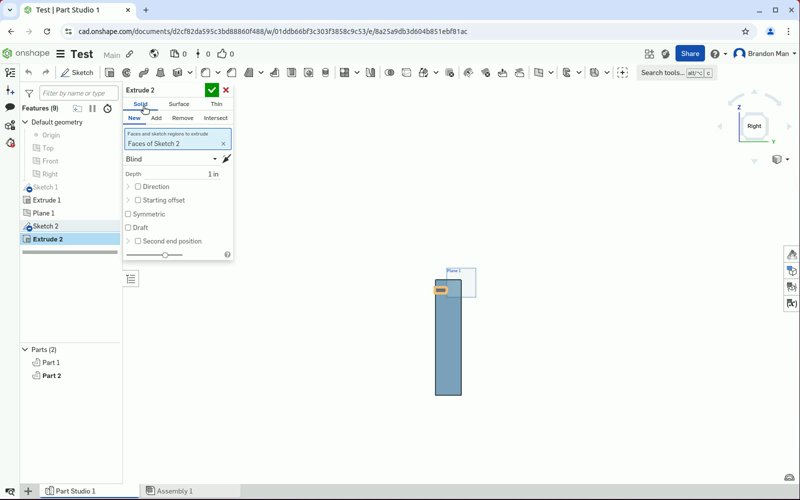
click(143, 106)
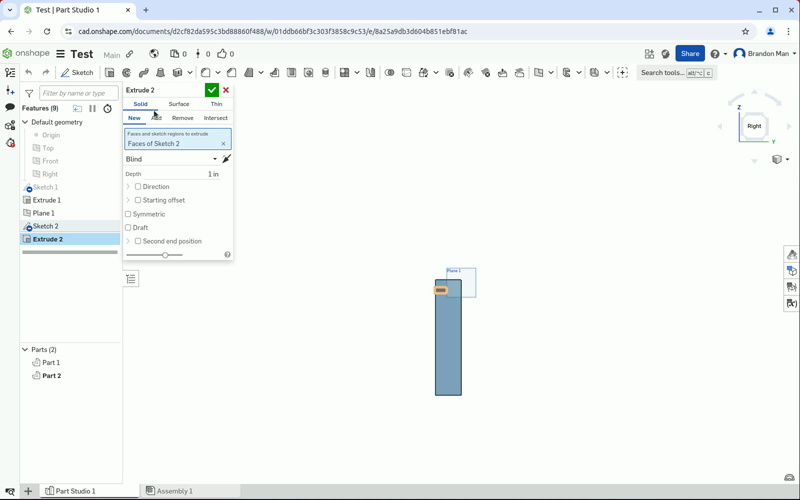
mouse_move(186, 120)
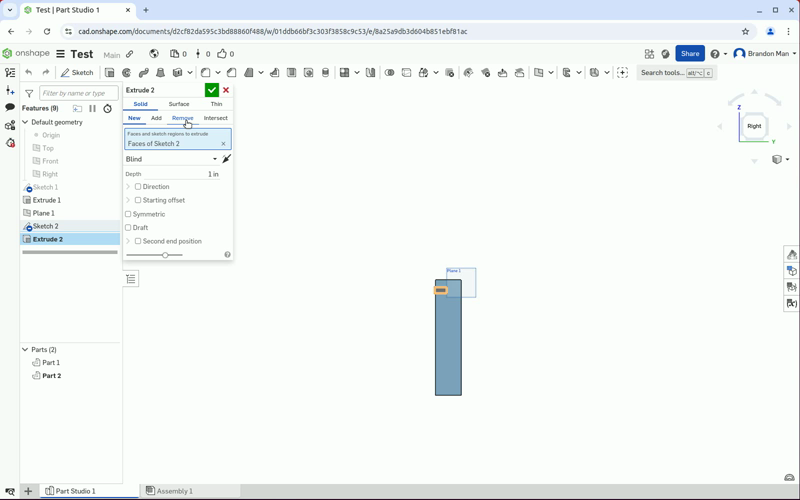
click(186, 120)
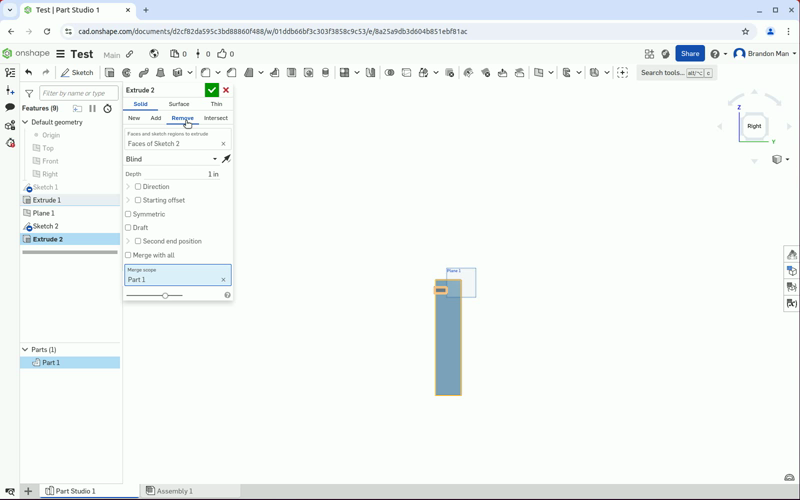
key(tab, 4)
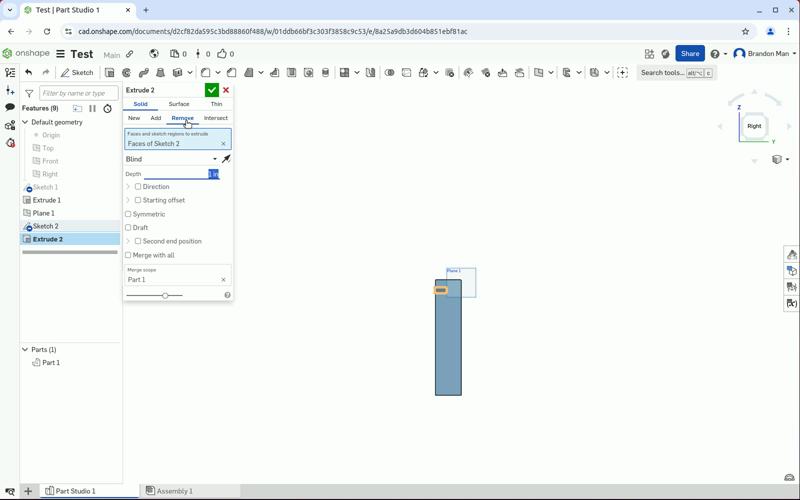
text(30.811)
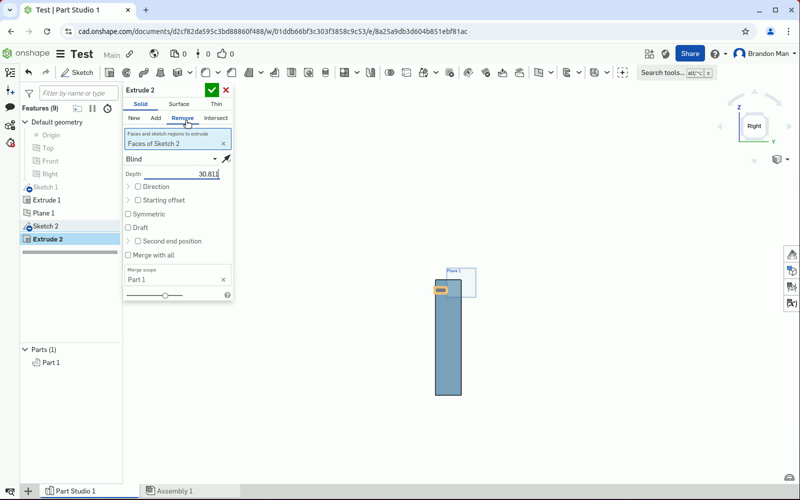
key(tab, 6)
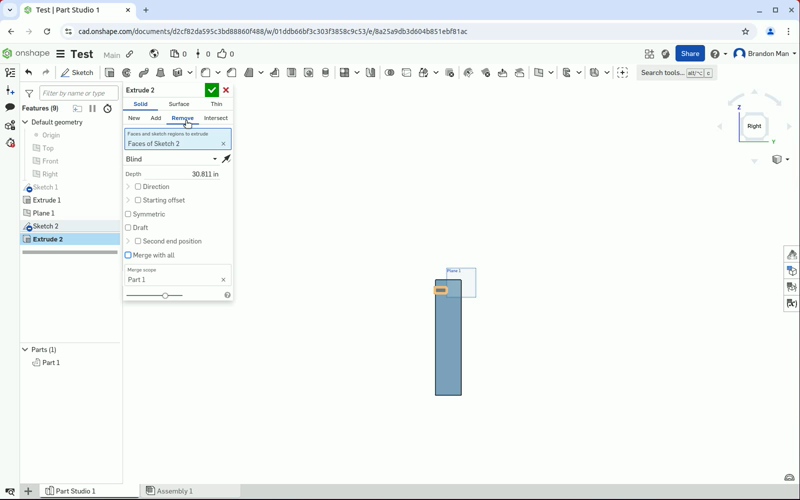
key(space)
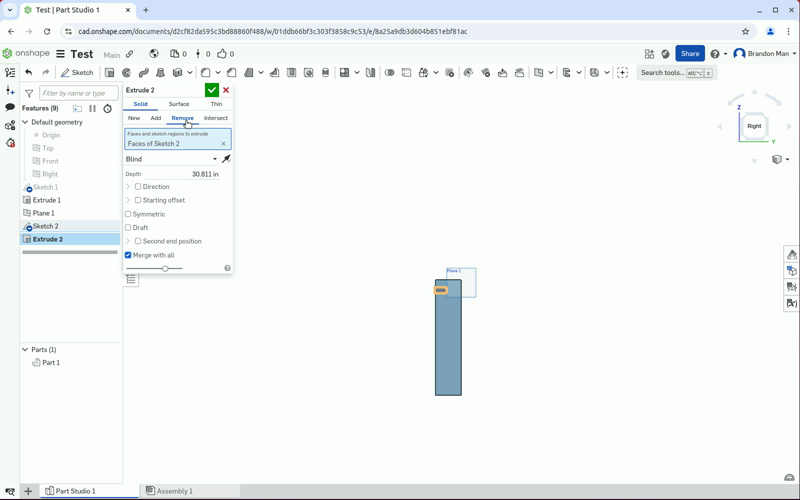
key(enter)
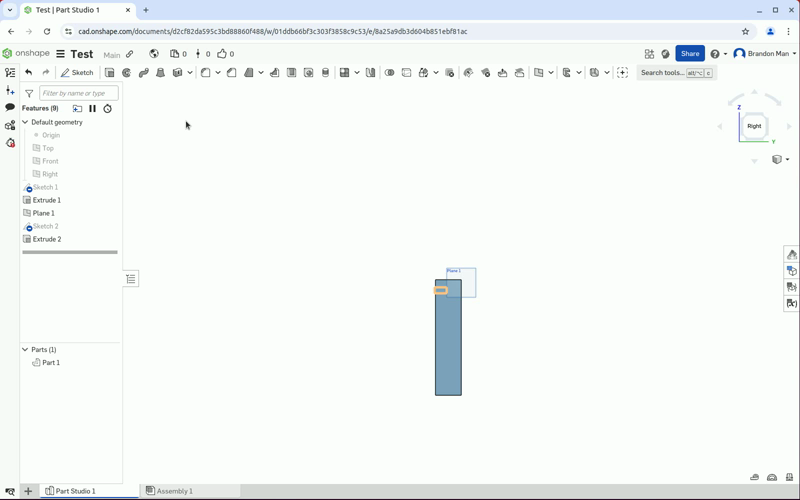
key(shift+h)
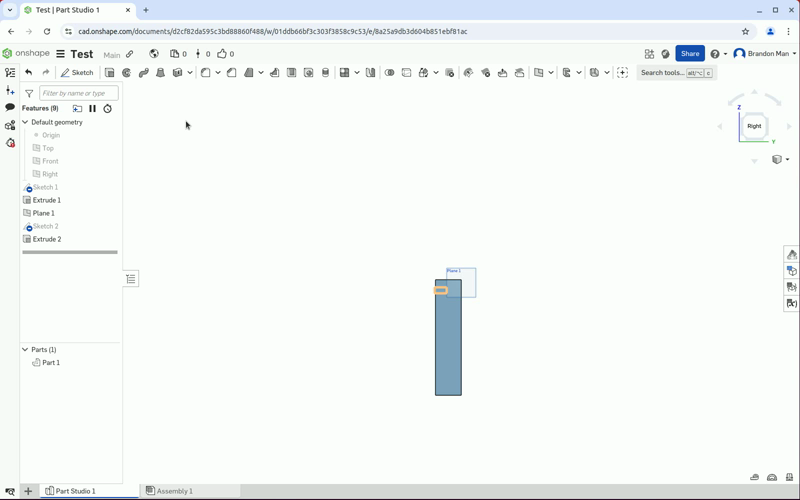
key(shift+h)
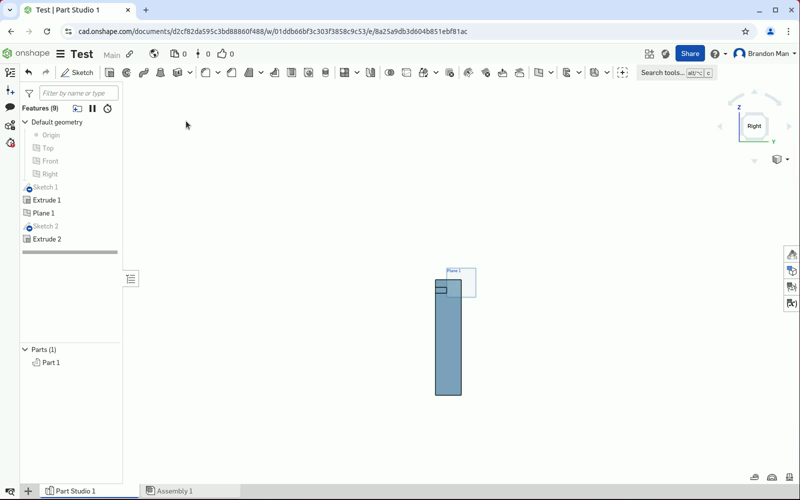
mouse_move(73, 189)
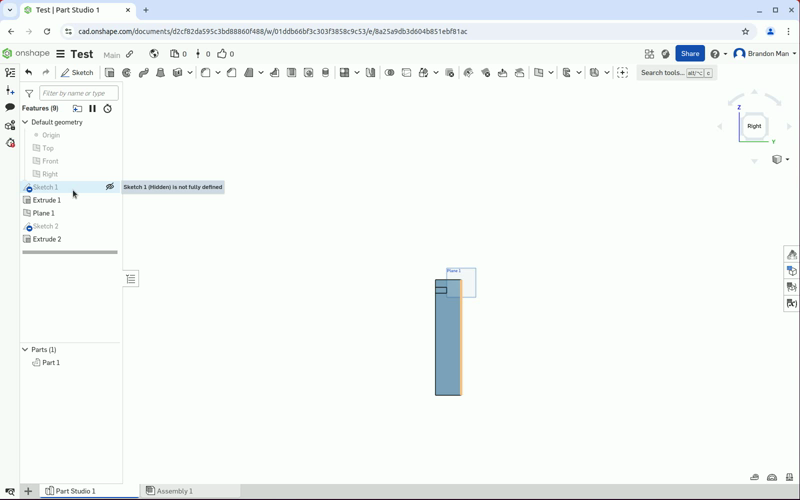
click(73, 189)
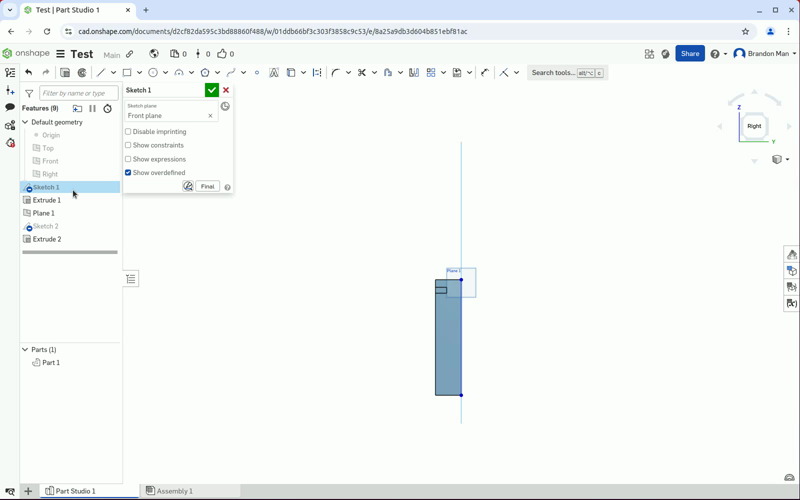
mouse_move(229, 92)
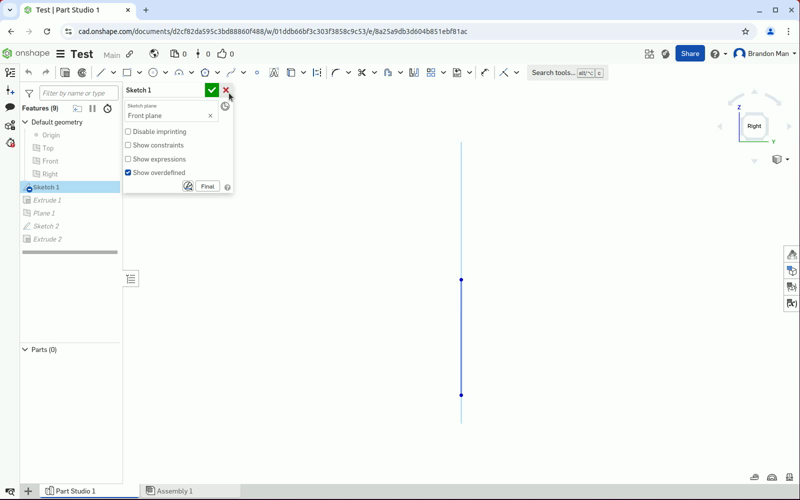
click(229, 92)
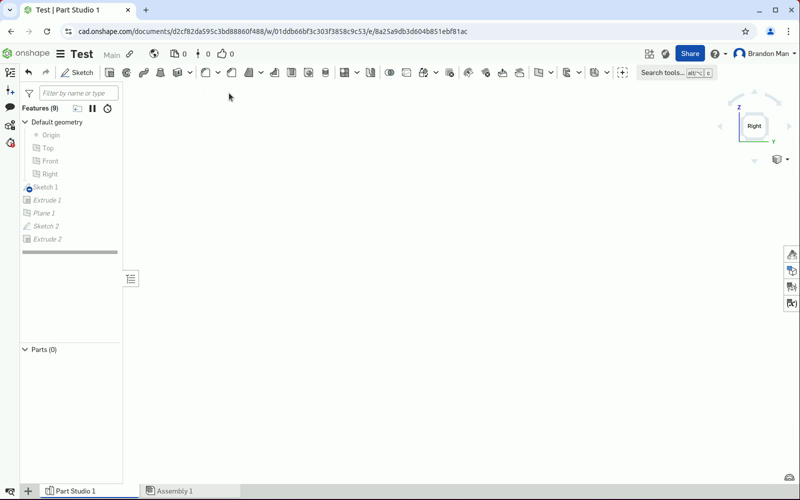
key(shift+s)
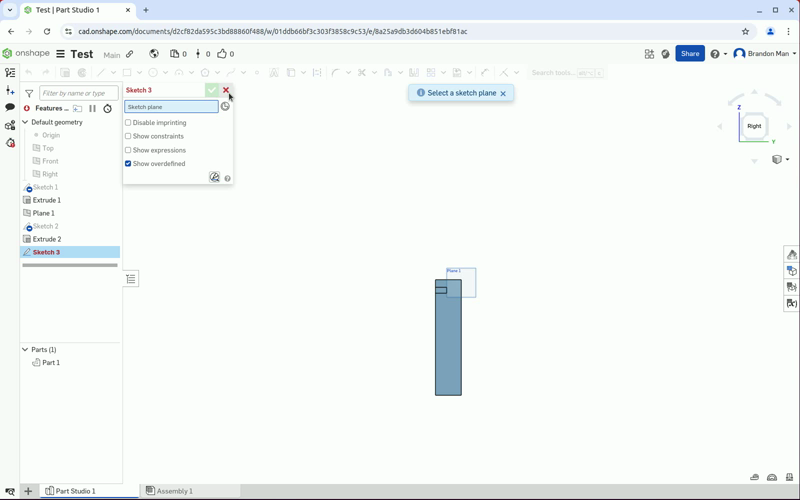
mouse_move(73, 215)
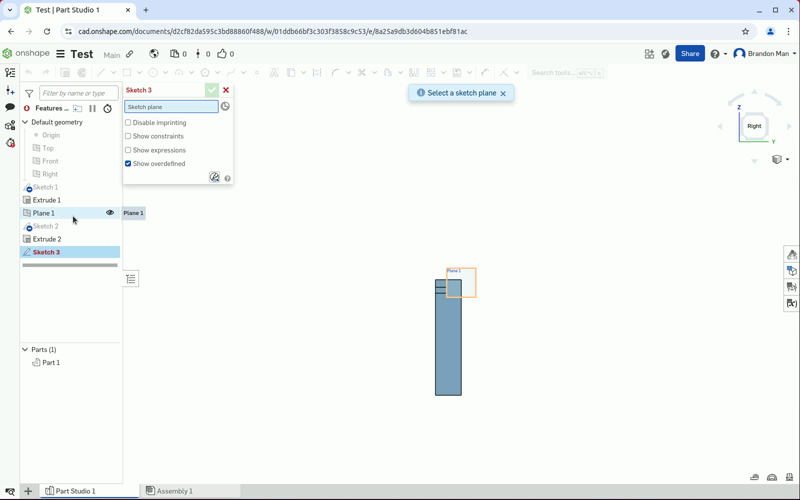
click(73, 215)
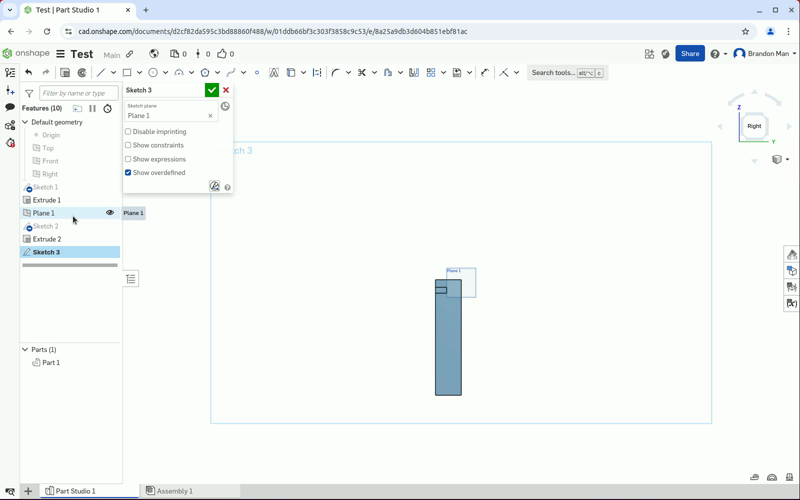
mouse_move(73, 352)
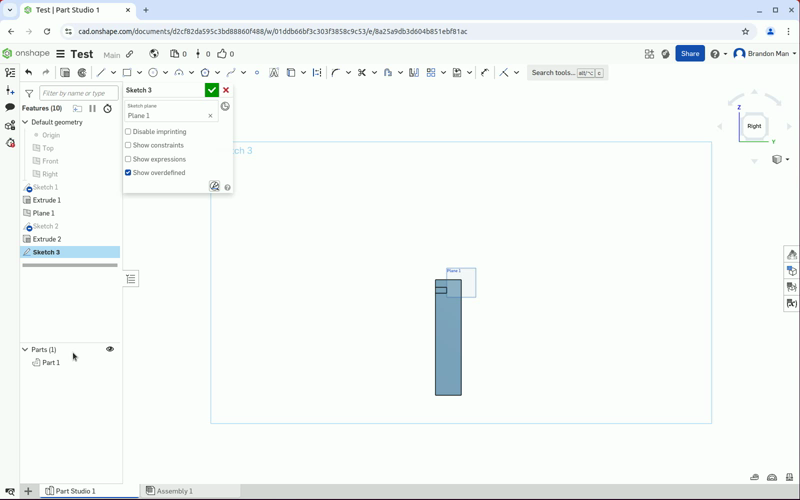
key(y)
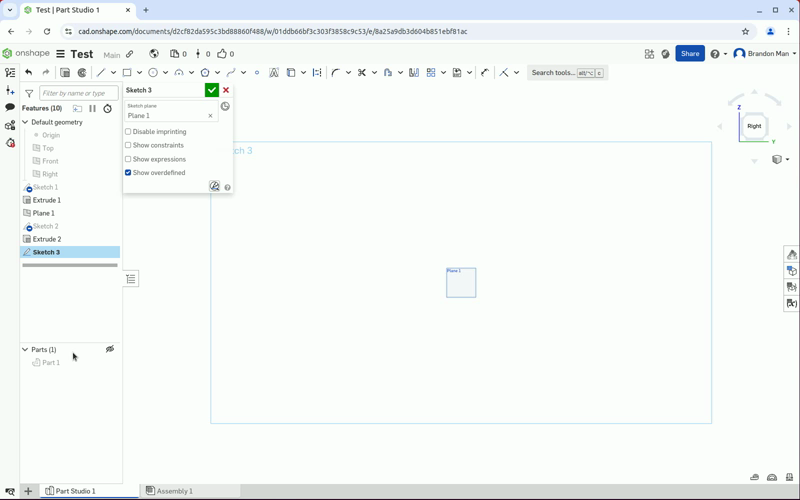
key(l)
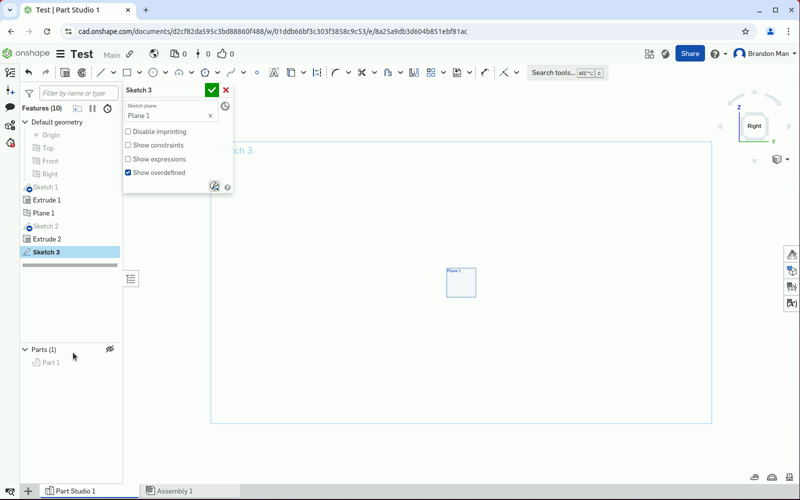
key_down(shift)
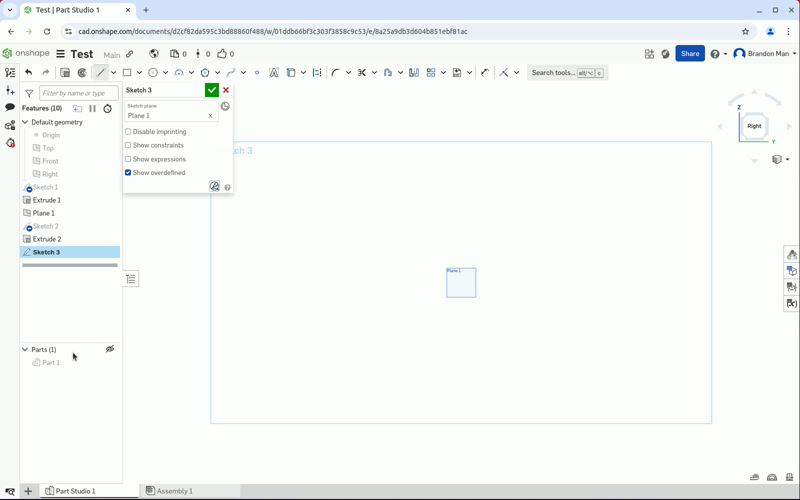
mouse_move(434, 395)
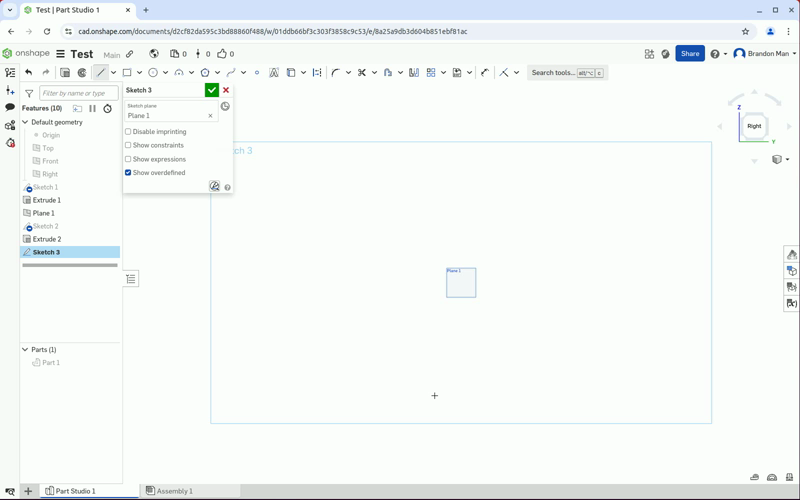
click(434, 395)
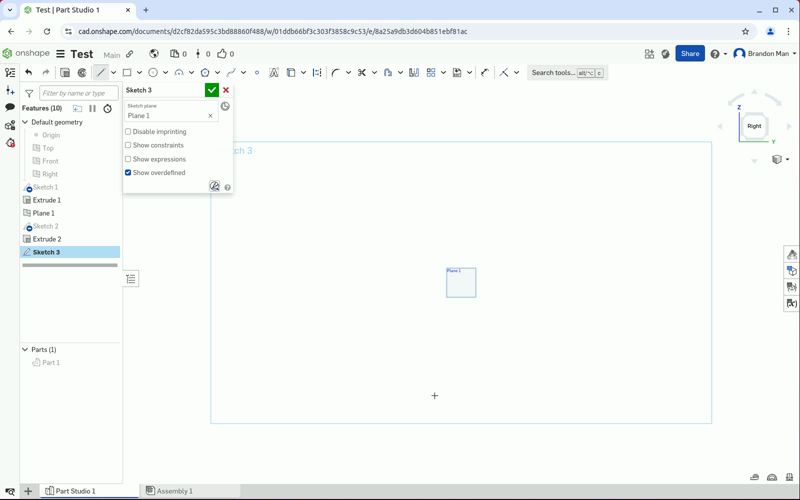
key_up(shift)
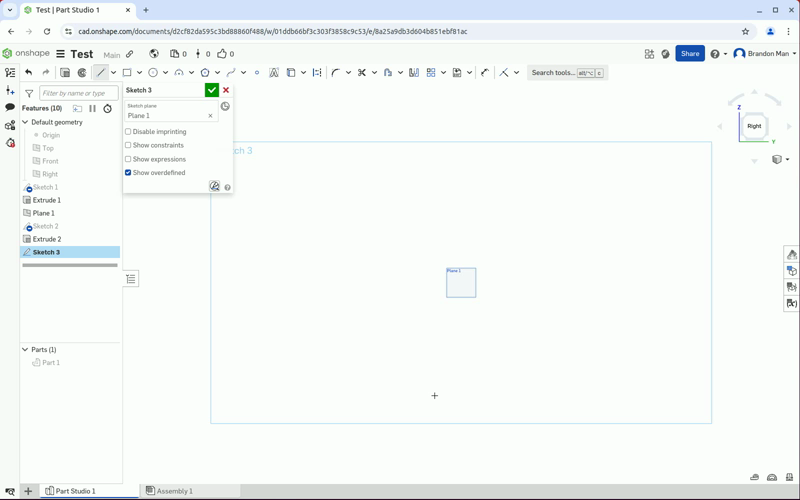
key_down(shift)
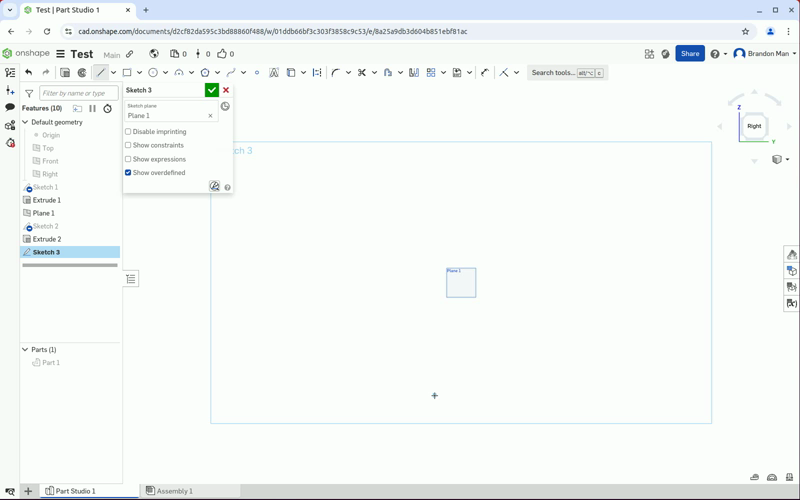
mouse_move(464, 395)
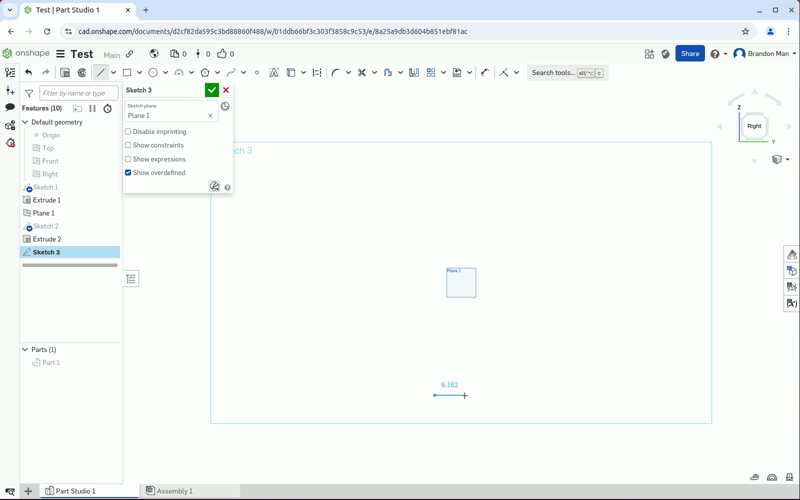
mouse_move(446, 395)
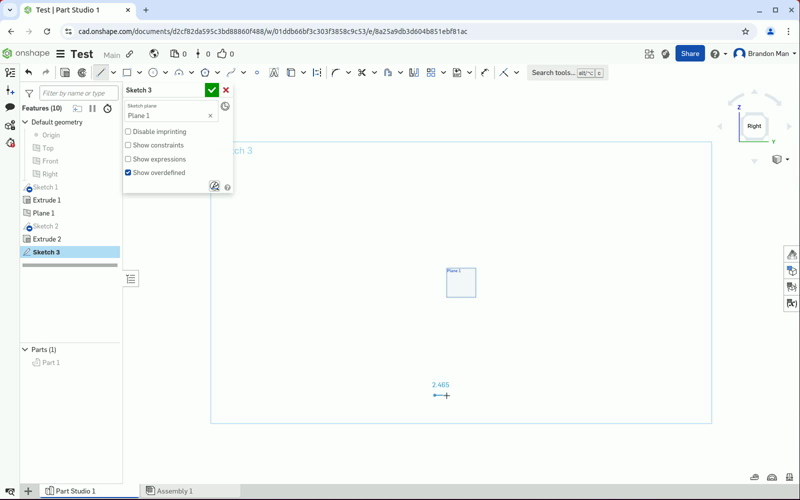
click(446, 395)
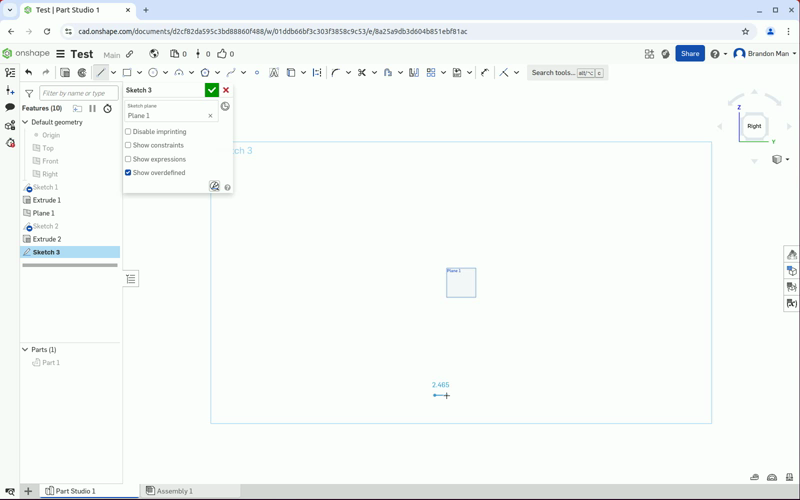
key_up(shift)
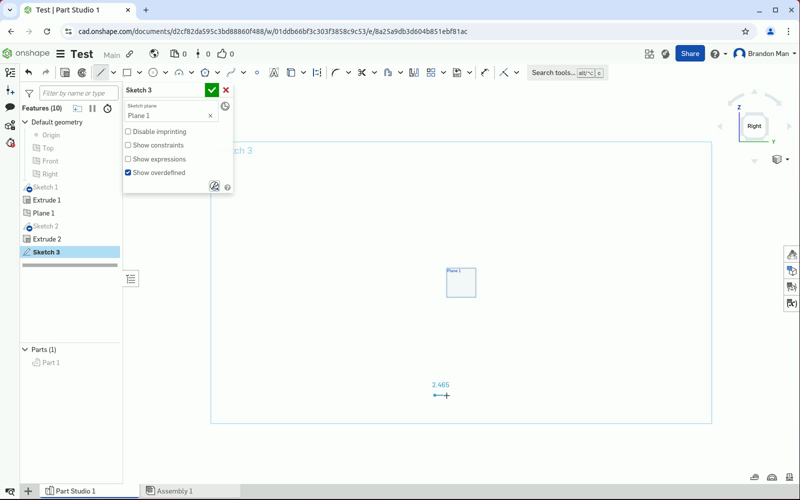
key_down(shift)
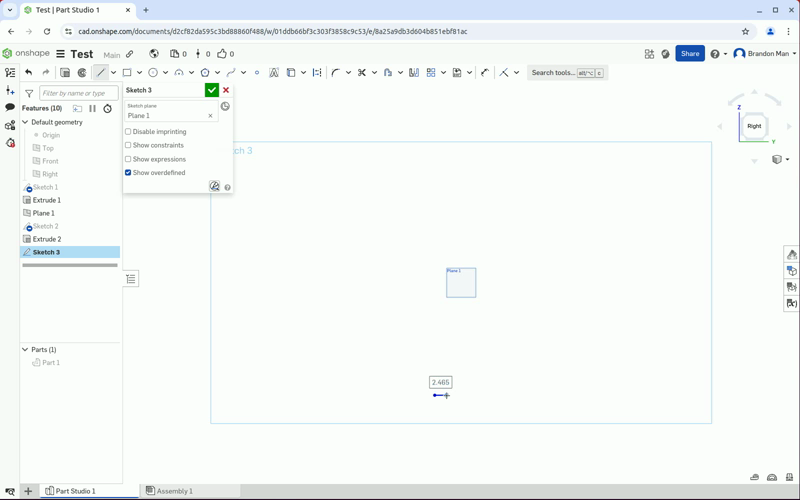
mouse_move(476, 395)
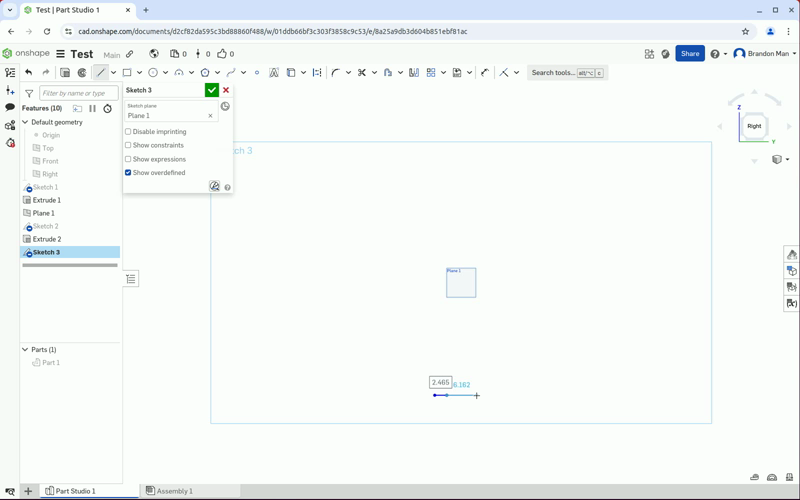
mouse_move(446, 389)
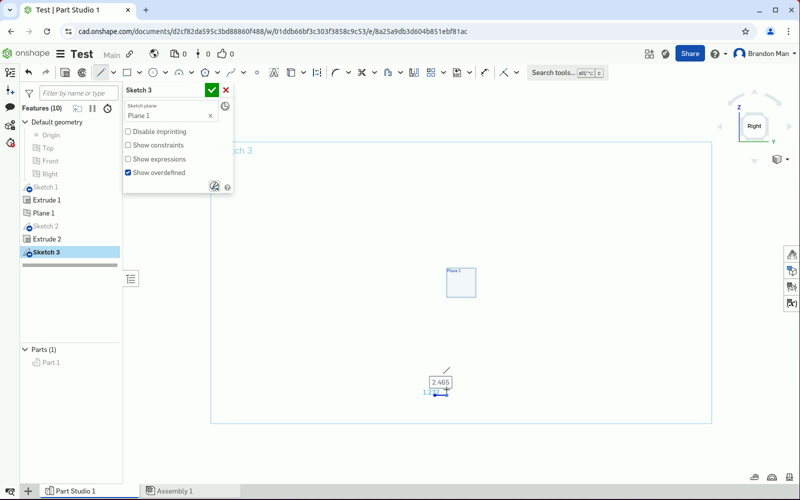
scroll(6)
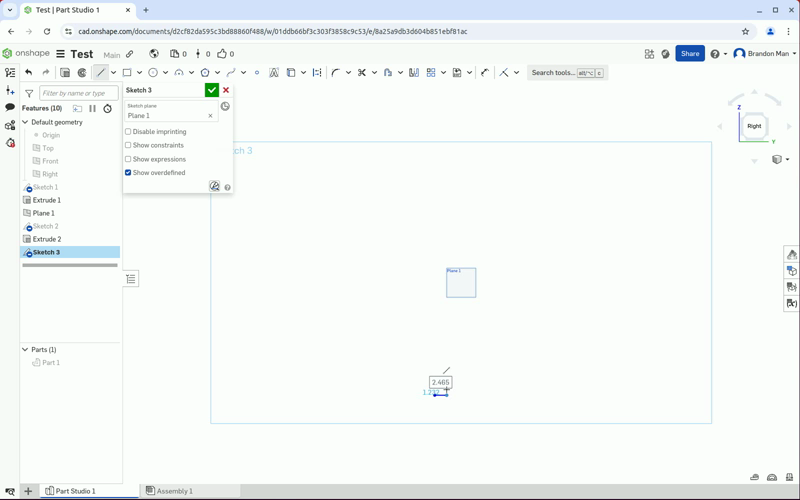
scroll(6)
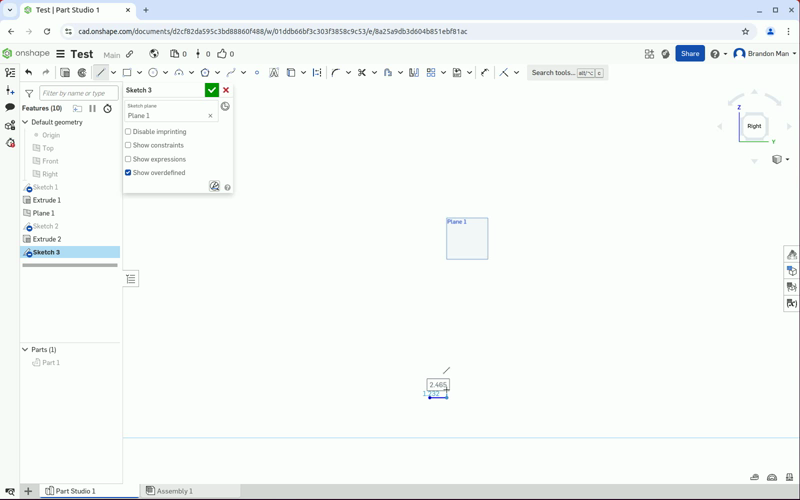
scroll(6)
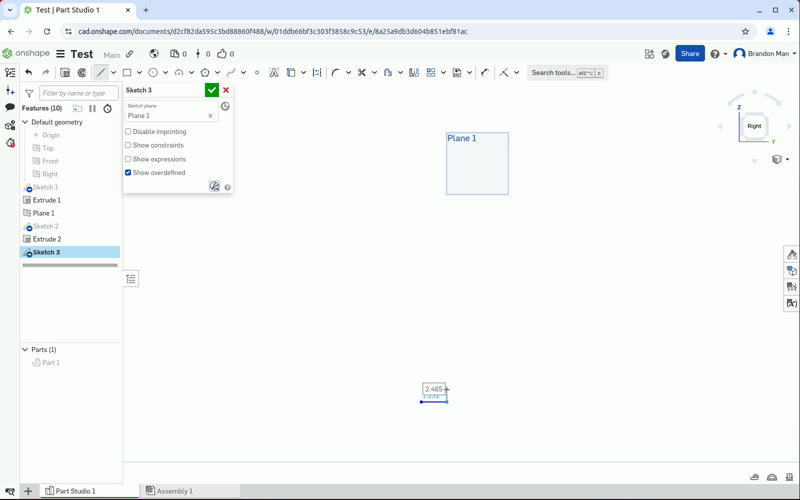
scroll(6)
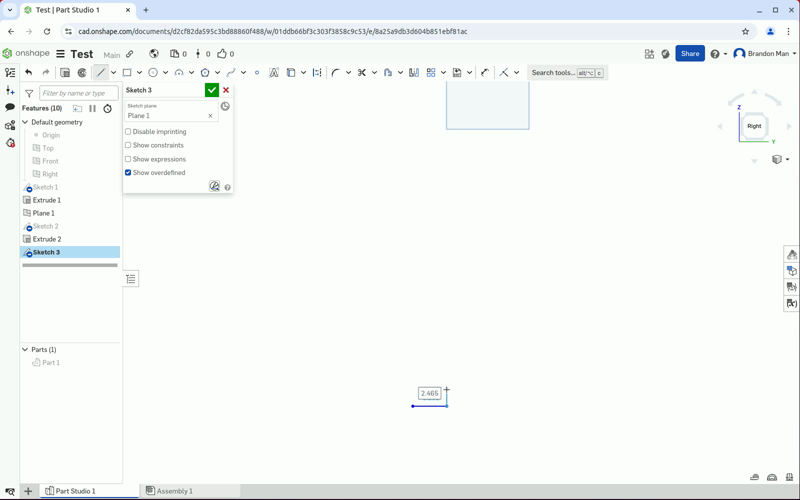
scroll(6)
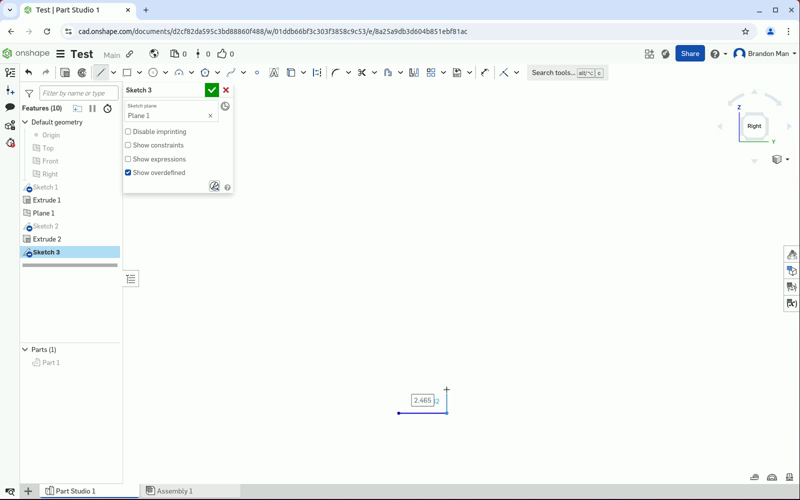
scroll(6)
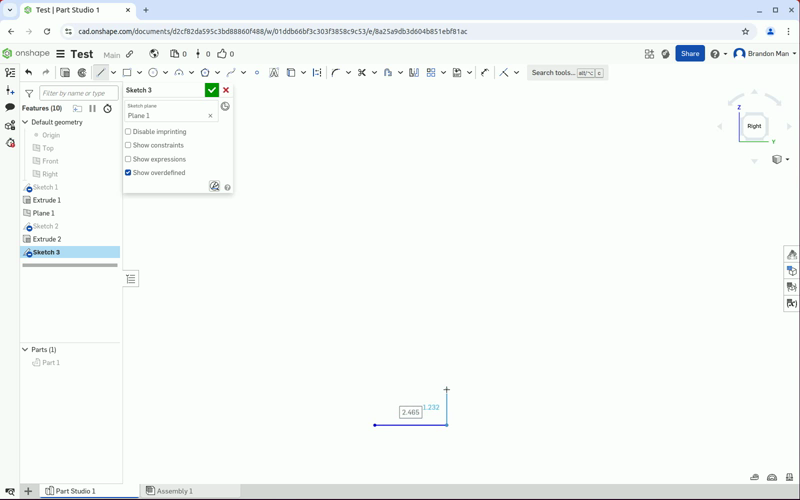
scroll(6)
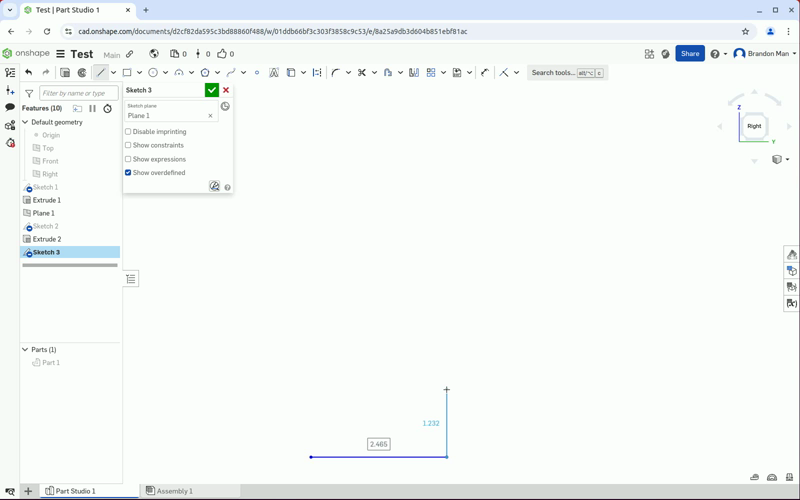
click(446, 389)
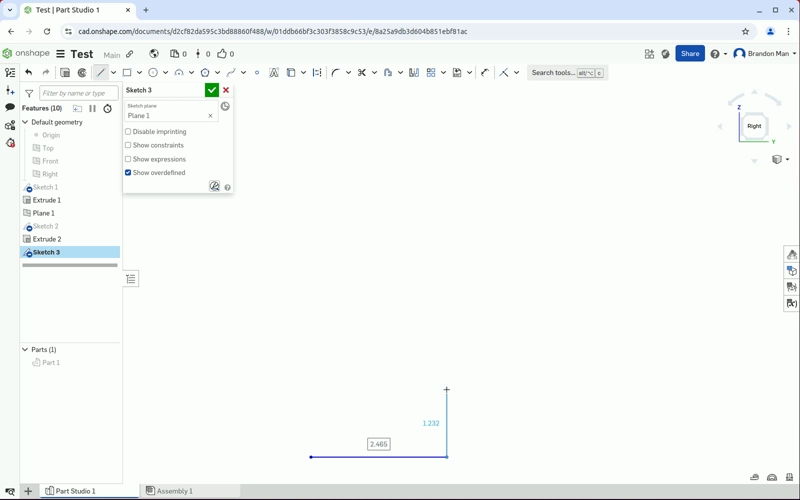
scroll(-6)
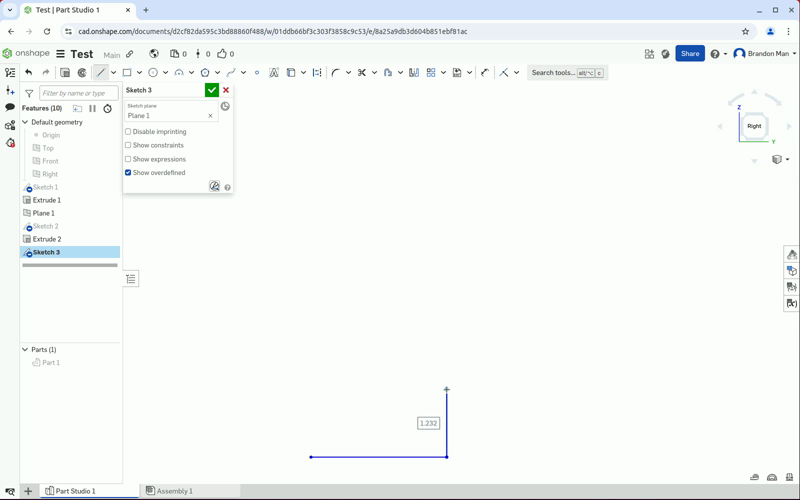
scroll(-6)
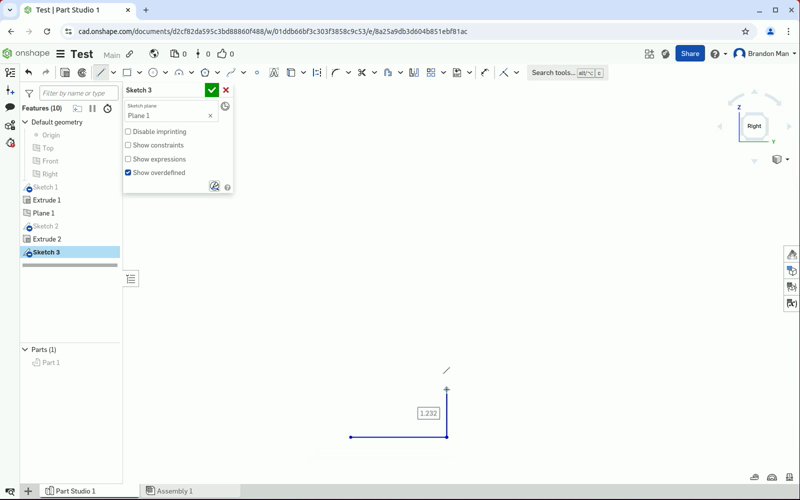
scroll(-6)
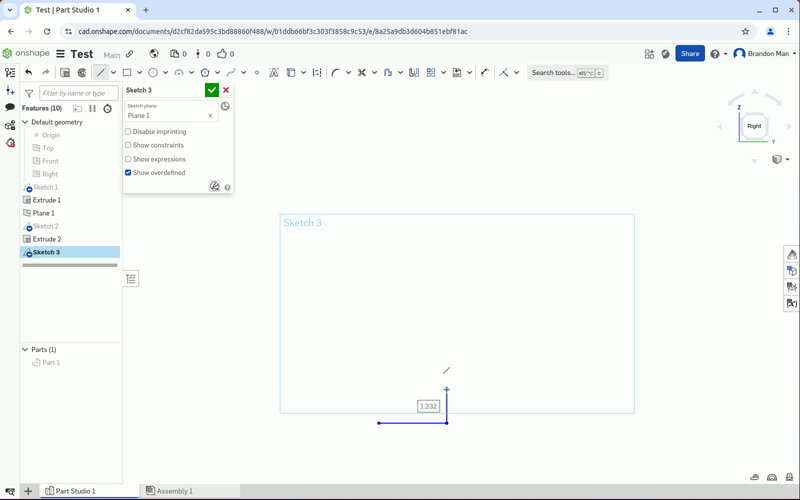
scroll(-6)
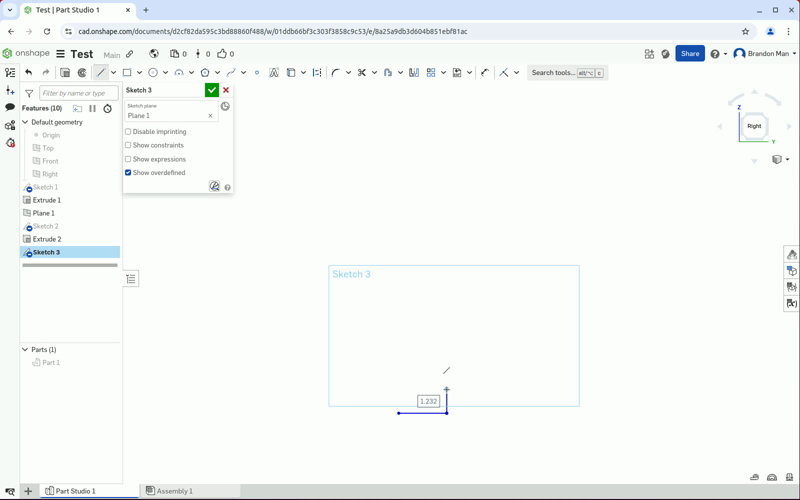
scroll(-6)
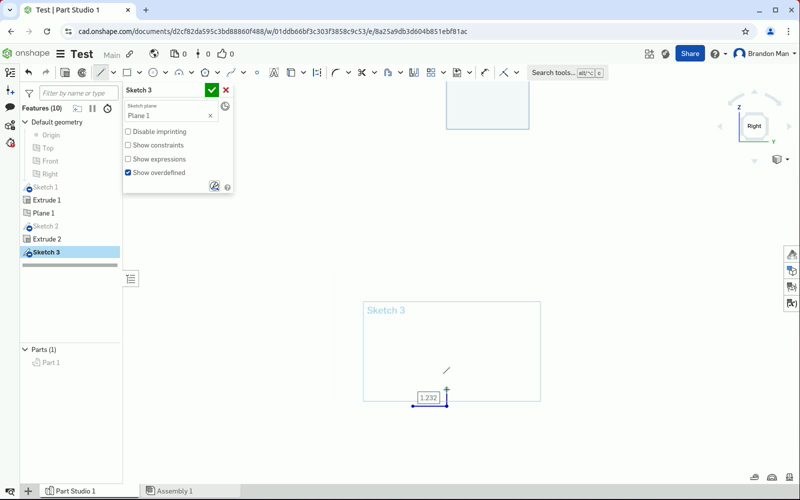
scroll(-6)
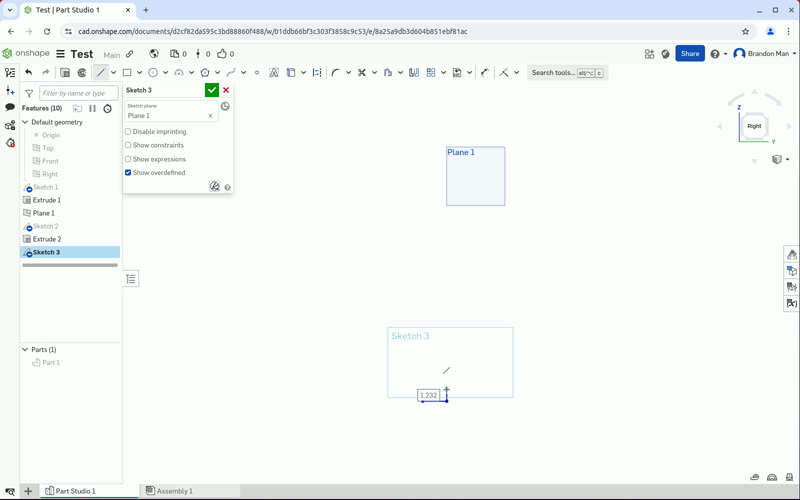
scroll(-6)
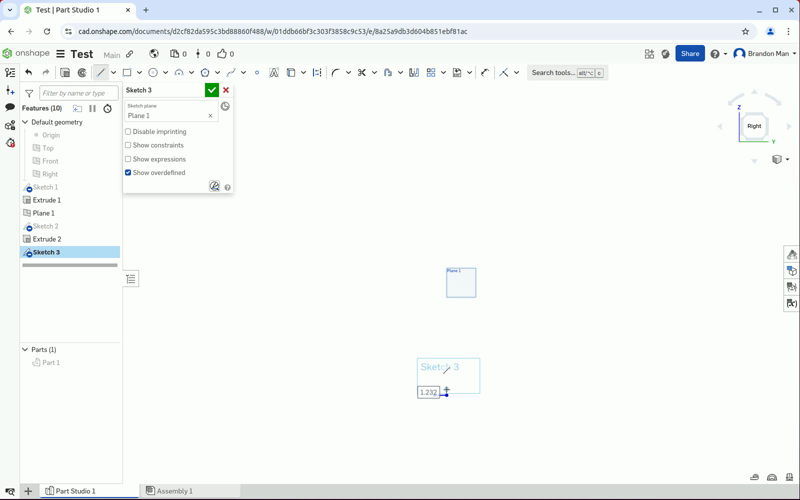
key_up(shift)
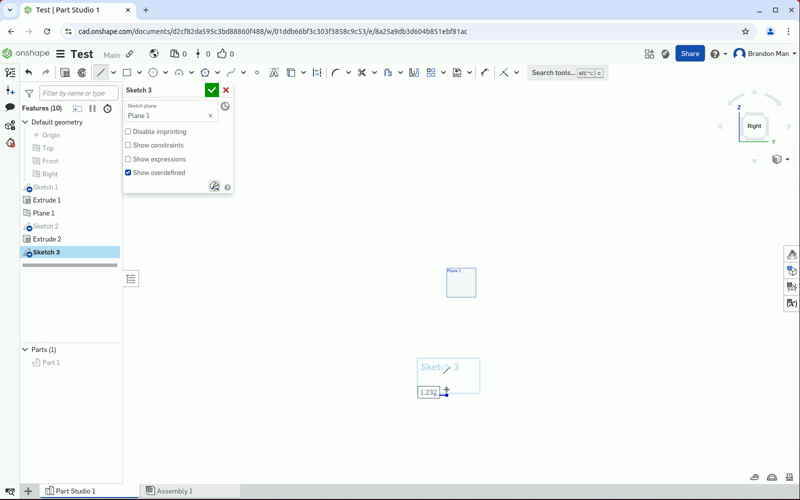
key_down(shift)
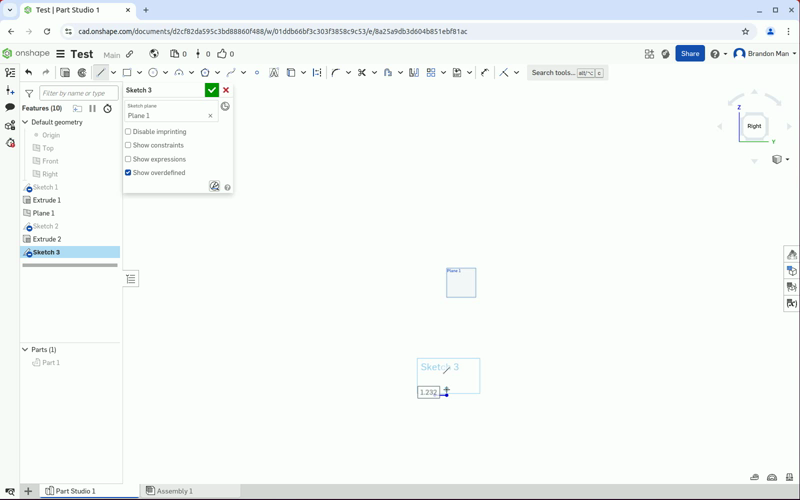
mouse_move(476, 389)
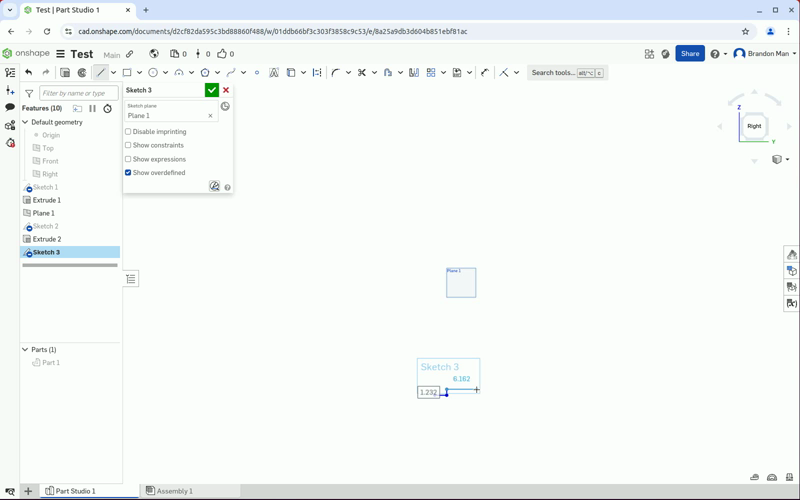
mouse_move(434, 389)
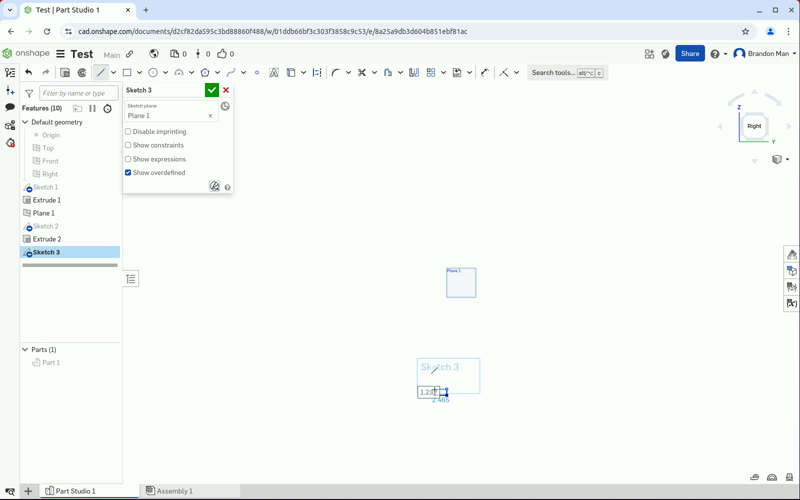
click(434, 389)
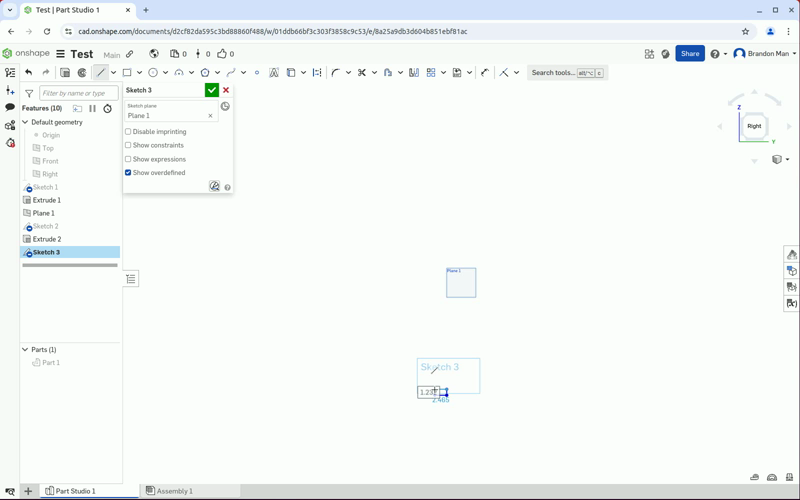
key_up(shift)
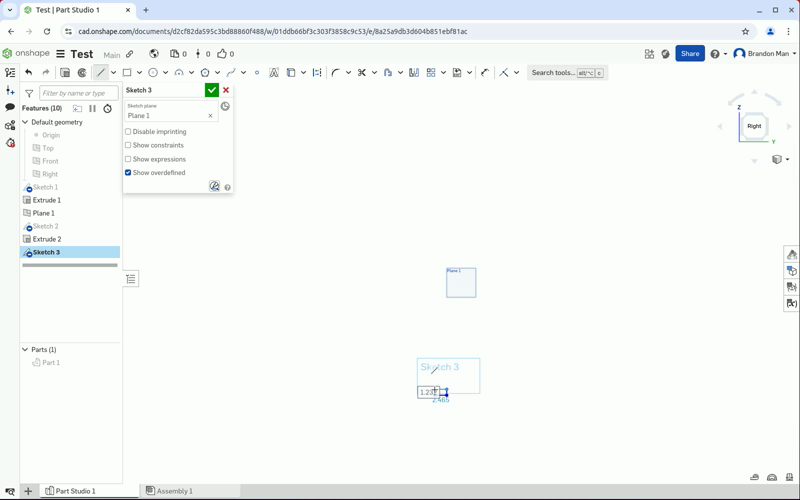
mouse_move(464, 389)
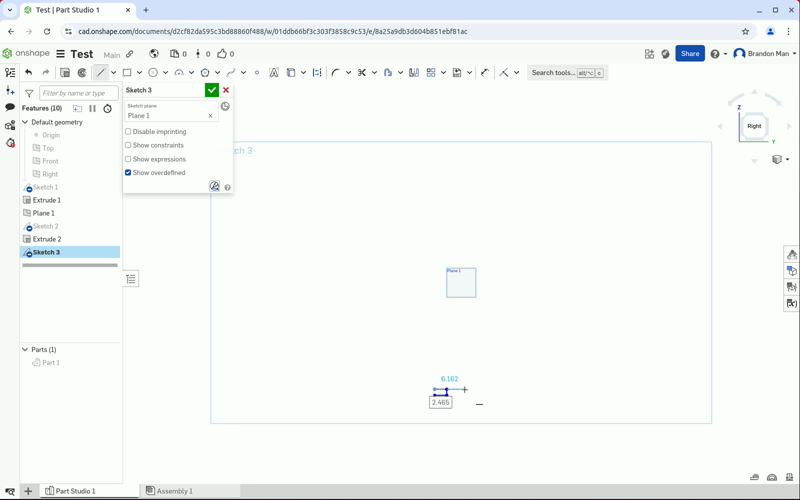
key_down(shift)
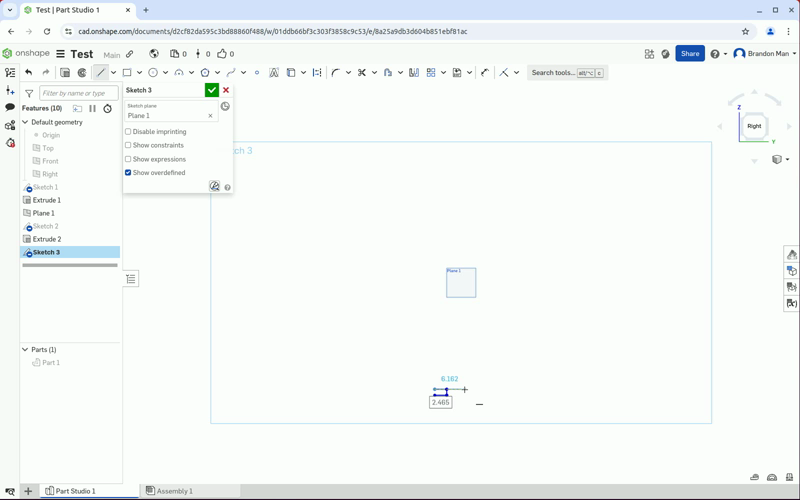
mouse_move(434, 395)
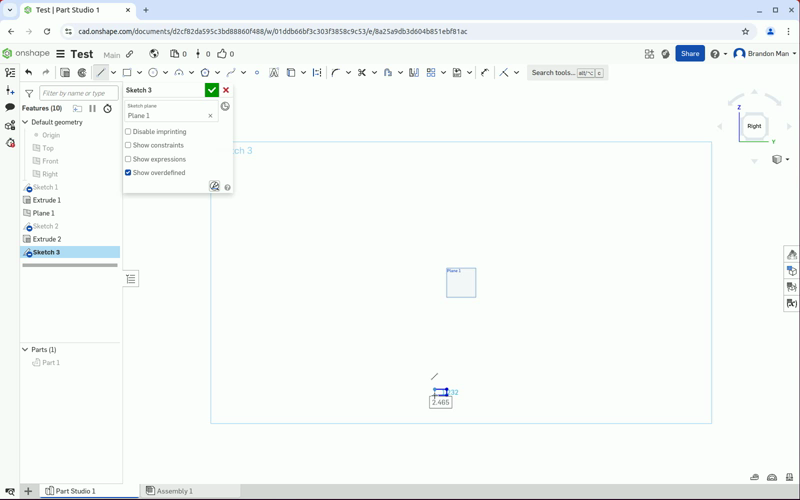
scroll(6)
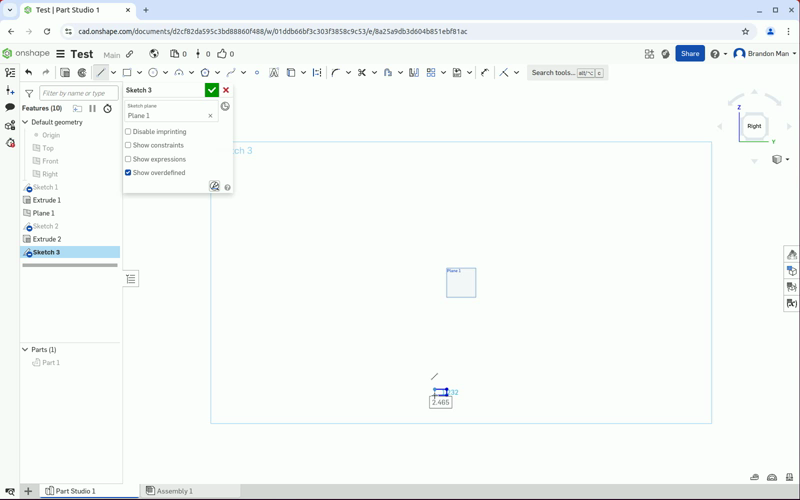
scroll(6)
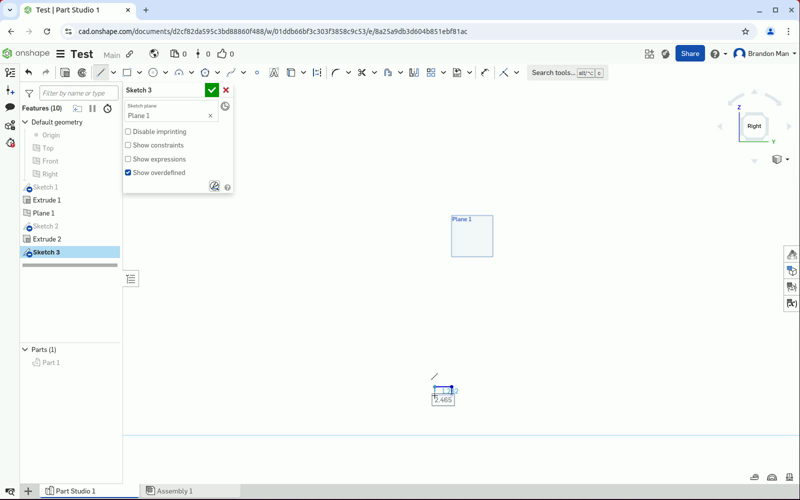
scroll(6)
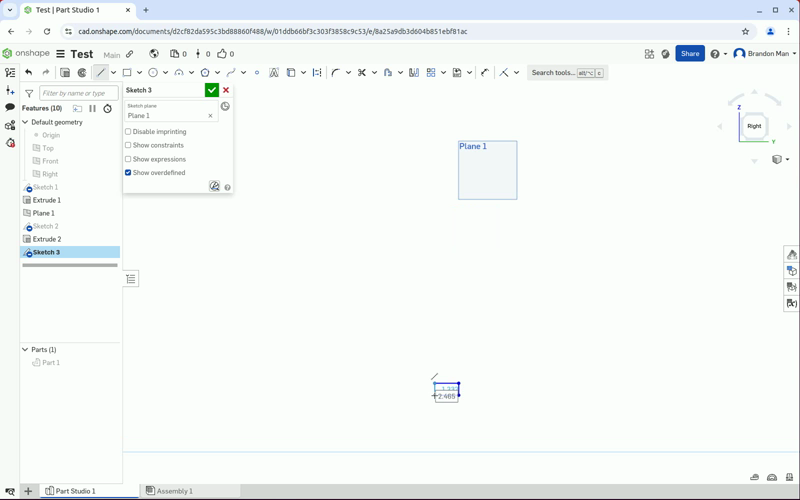
scroll(6)
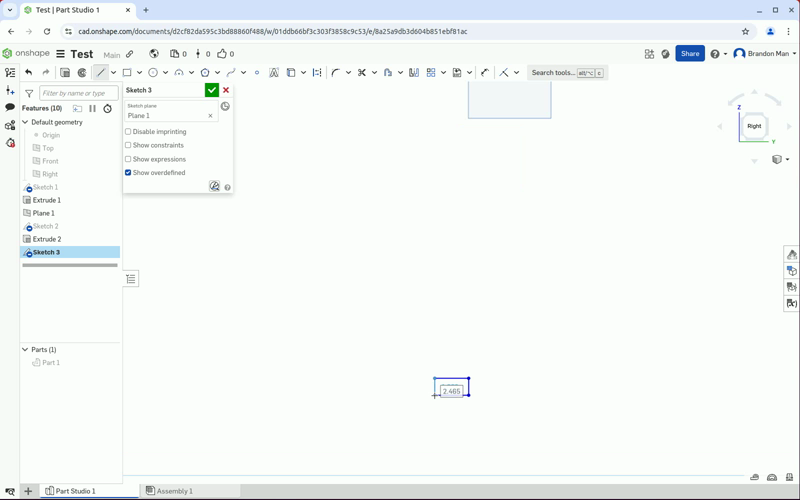
scroll(6)
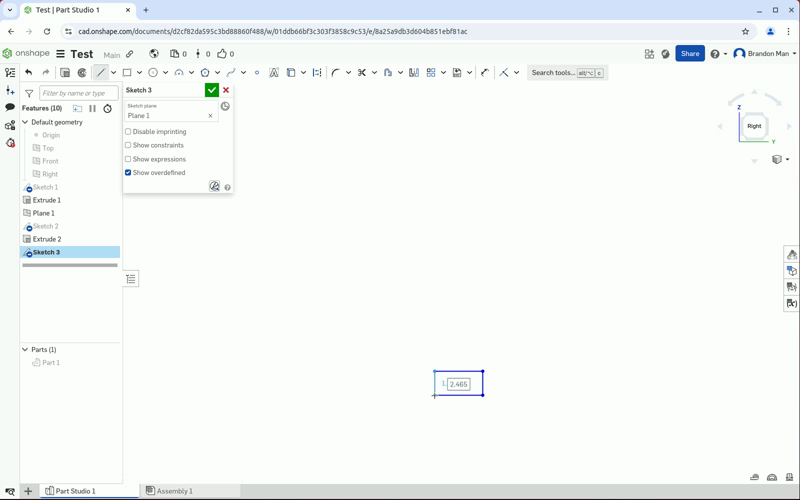
scroll(6)
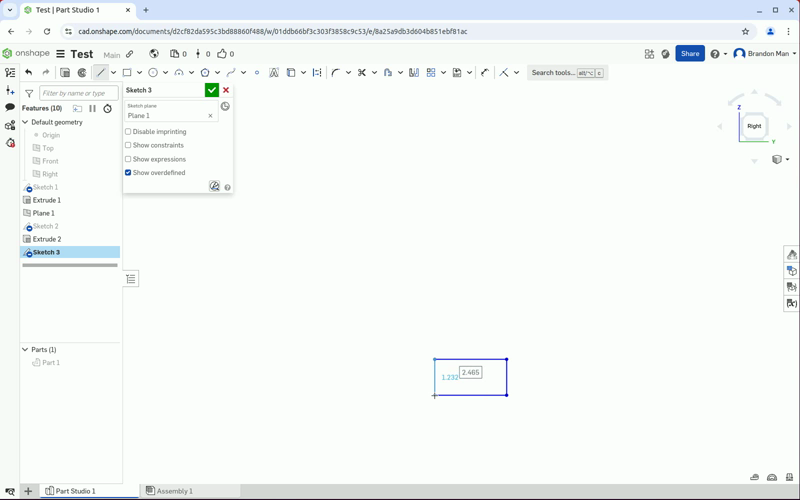
scroll(6)
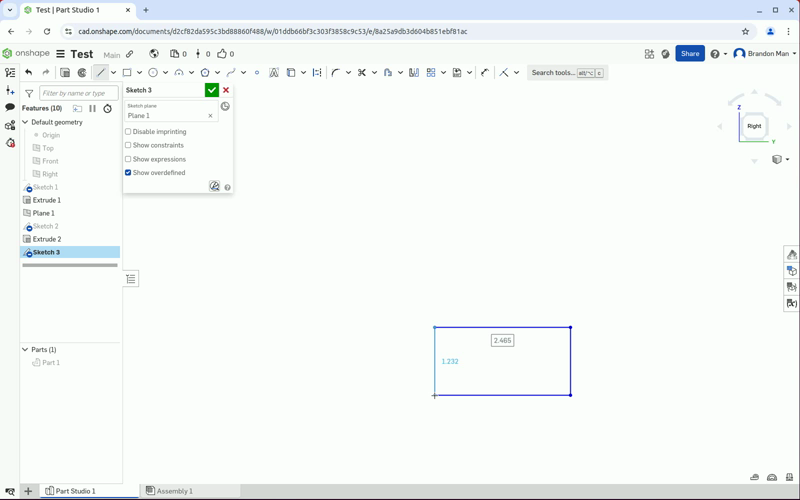
key_up(shift)
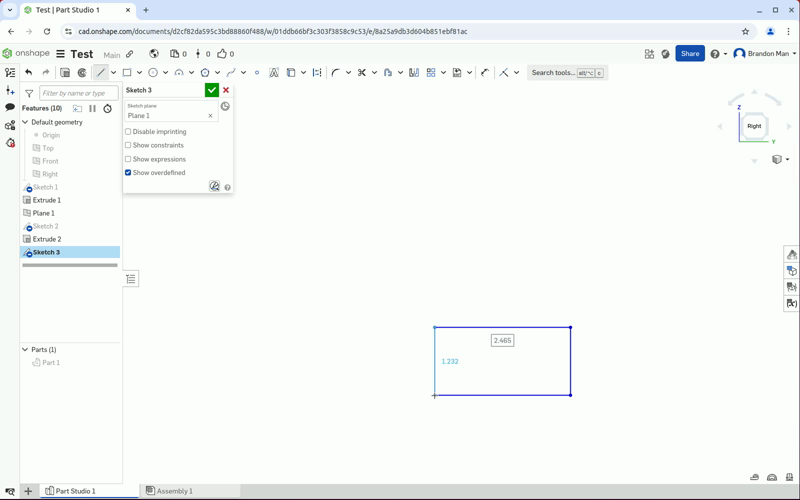
click(434, 395)
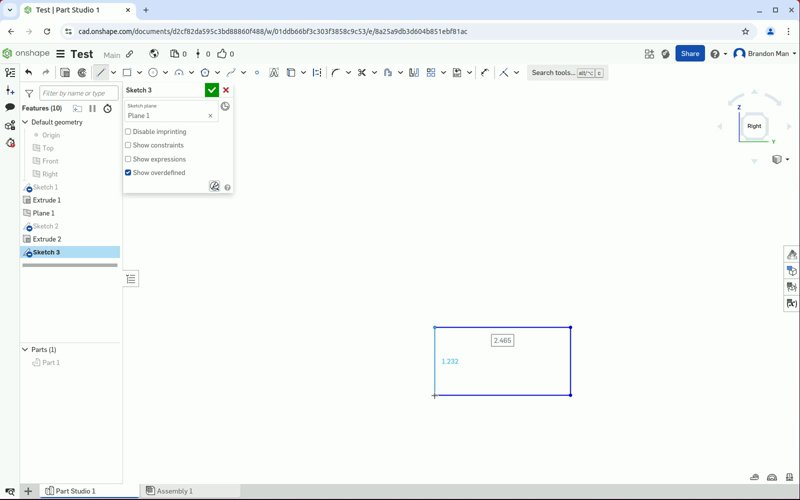
scroll(-6)
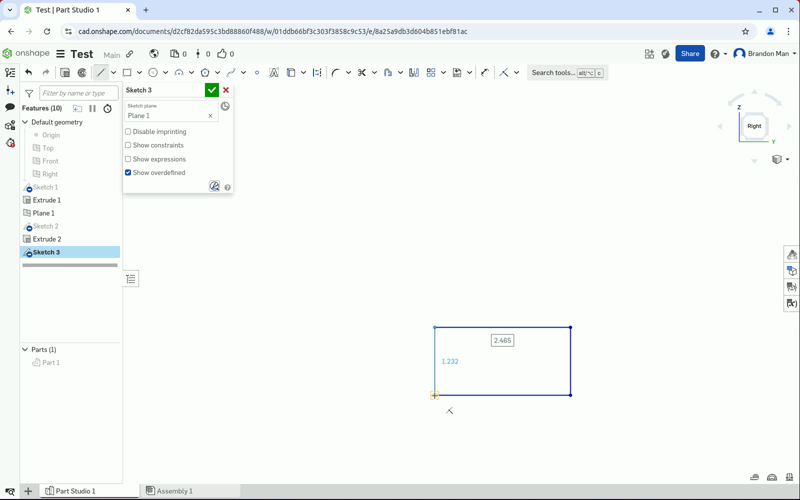
scroll(-6)
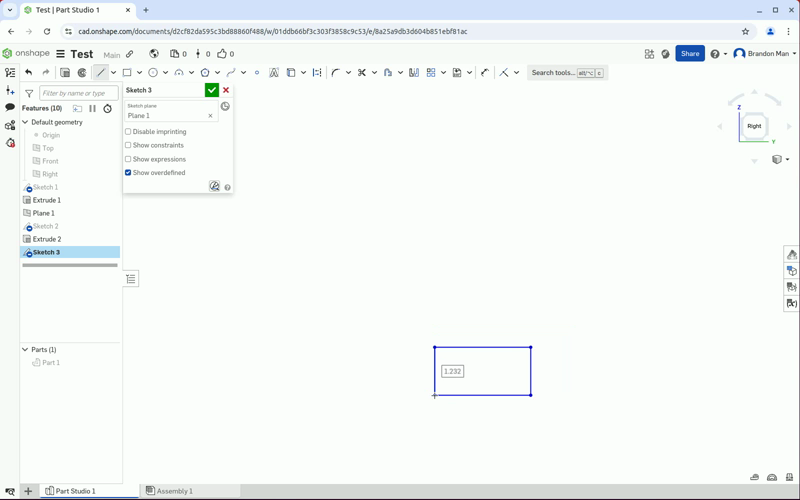
scroll(-6)
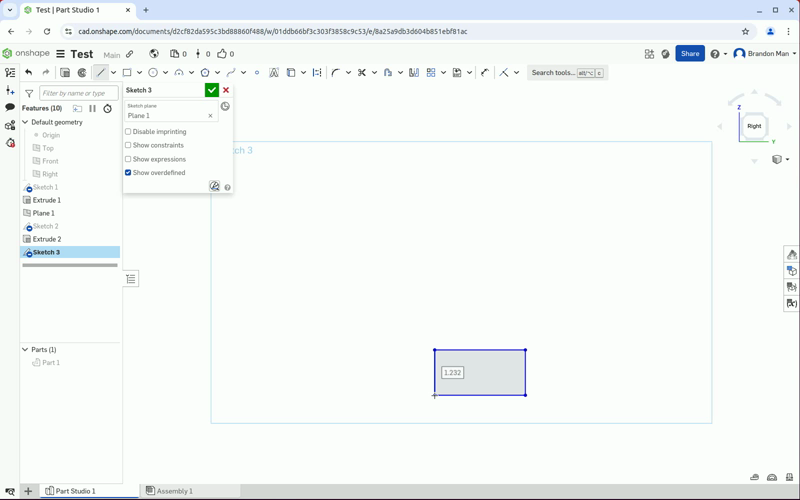
scroll(-6)
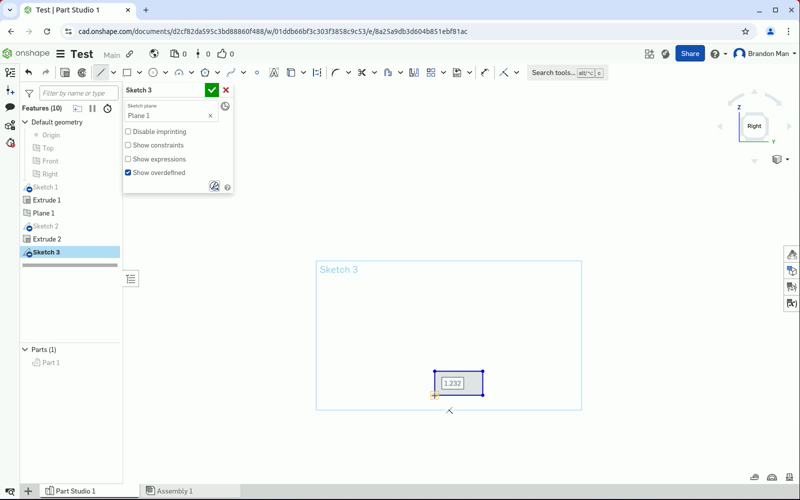
scroll(-6)
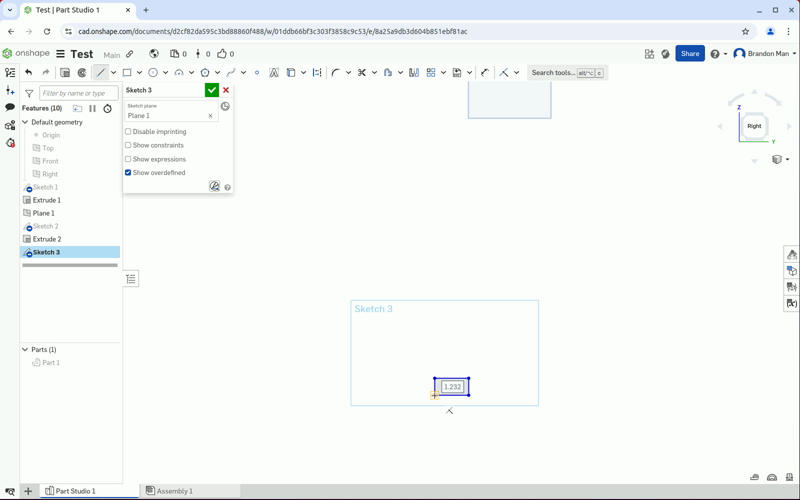
scroll(-6)
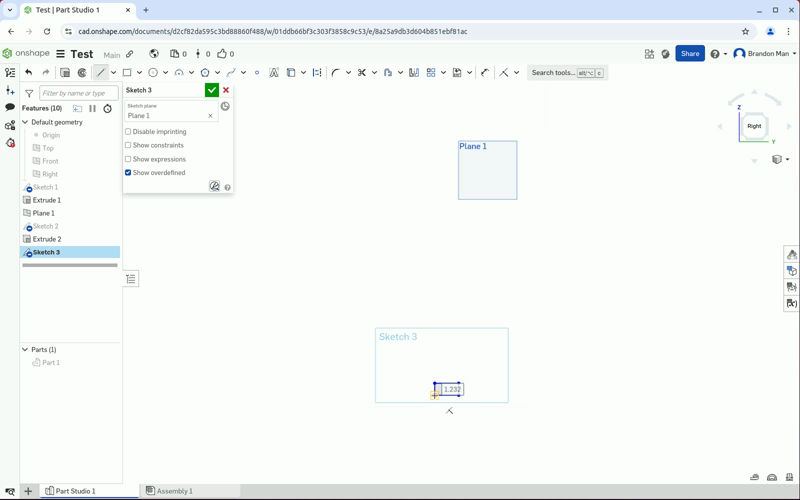
scroll(-6)
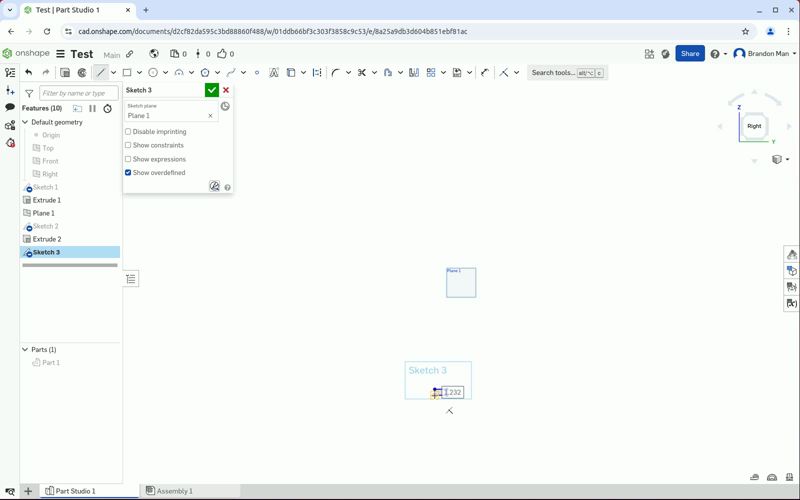
key(esc)
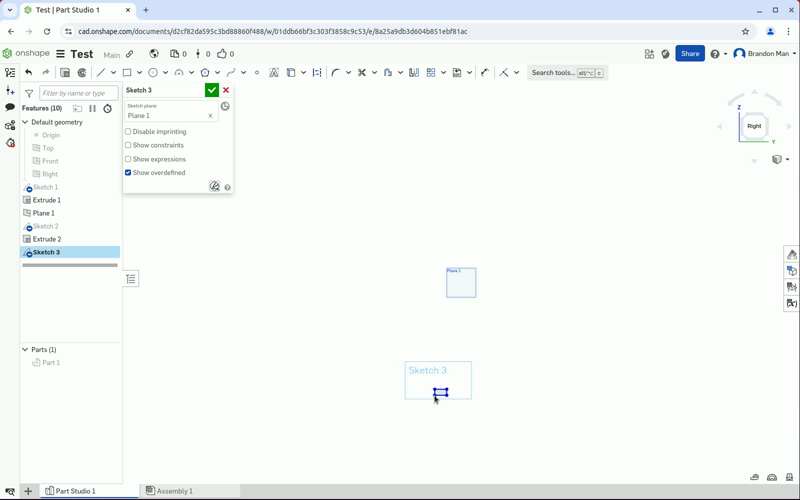
mouse_move(439, 394)
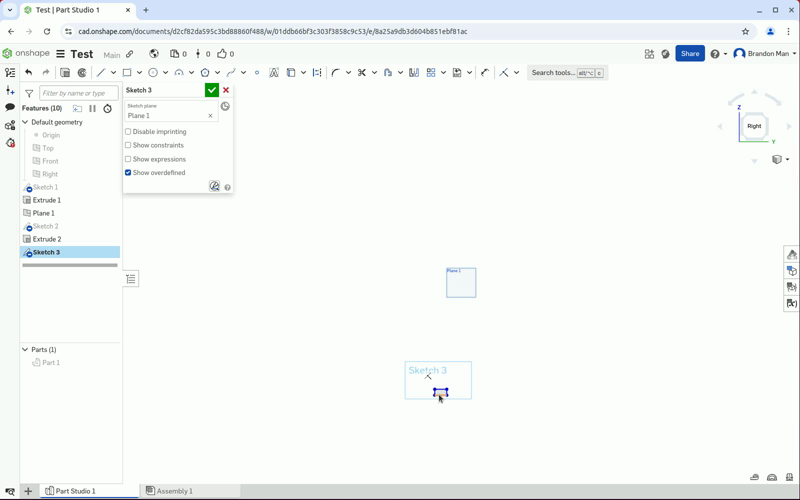
scroll(6)
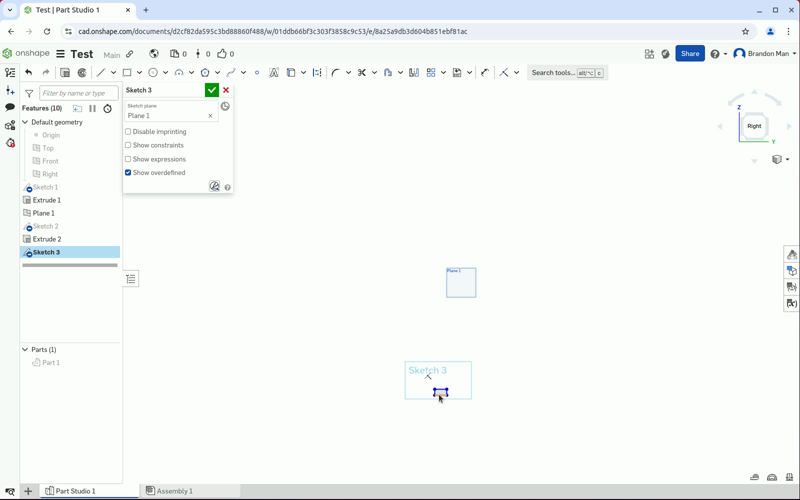
scroll(6)
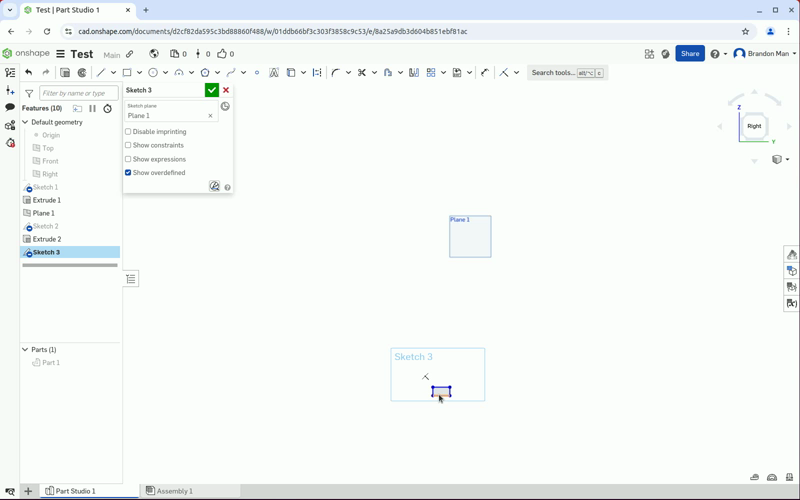
scroll(6)
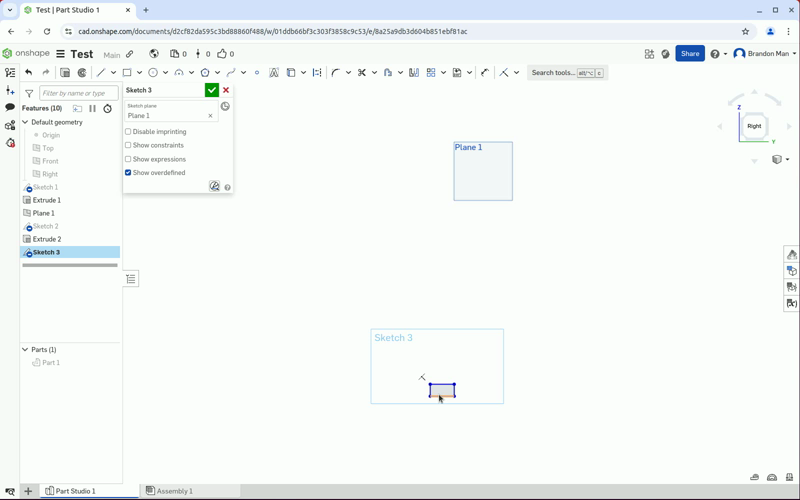
scroll(6)
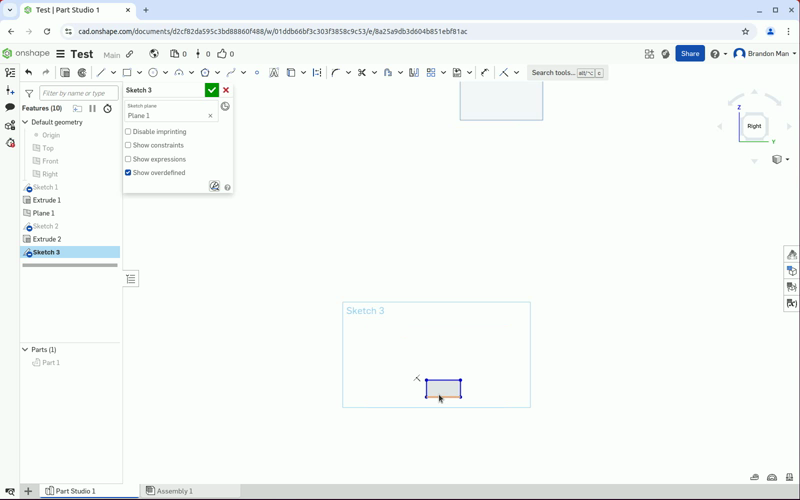
scroll(6)
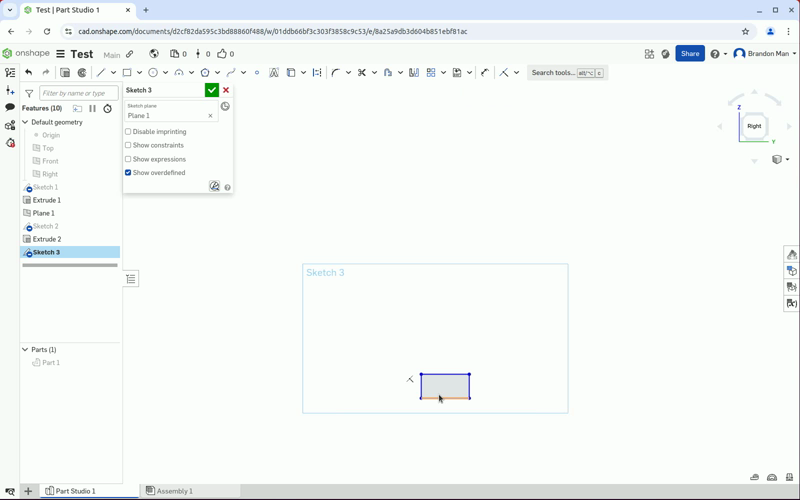
scroll(6)
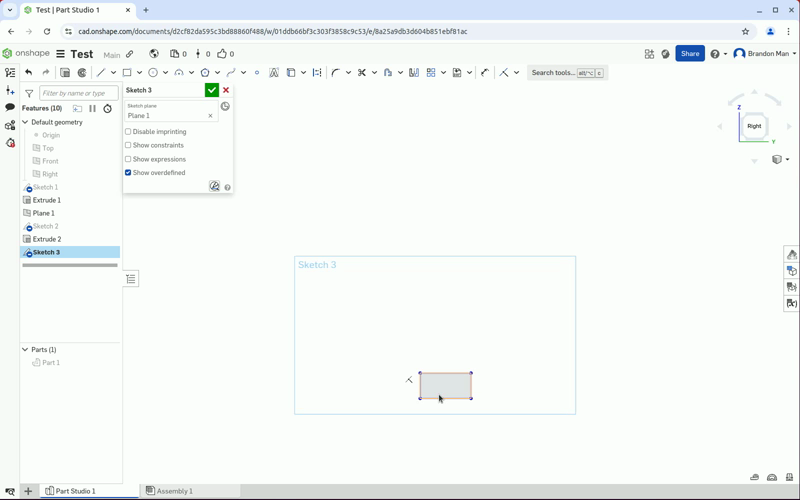
scroll(6)
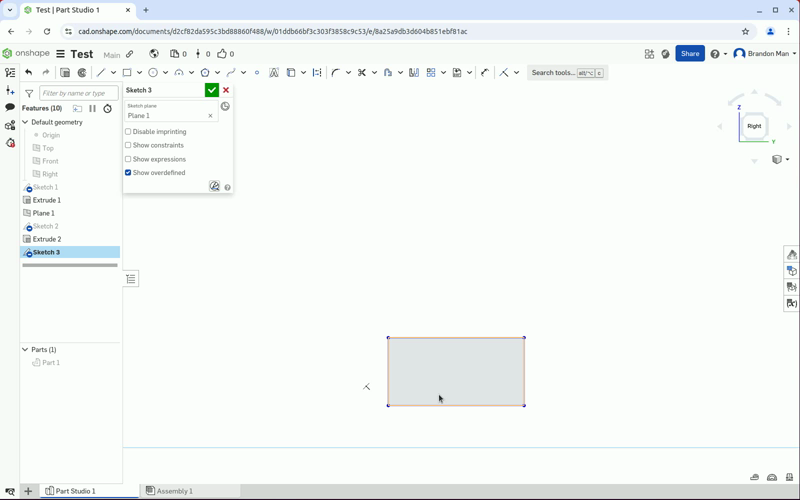
click(439, 394)
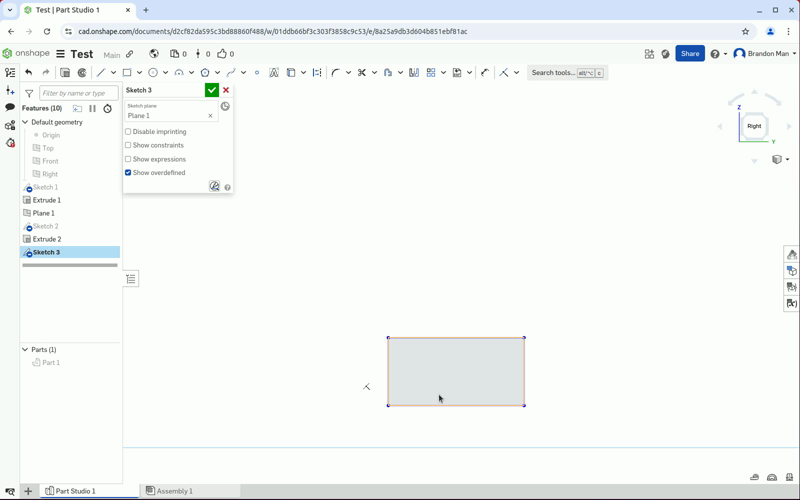
scroll(-6)
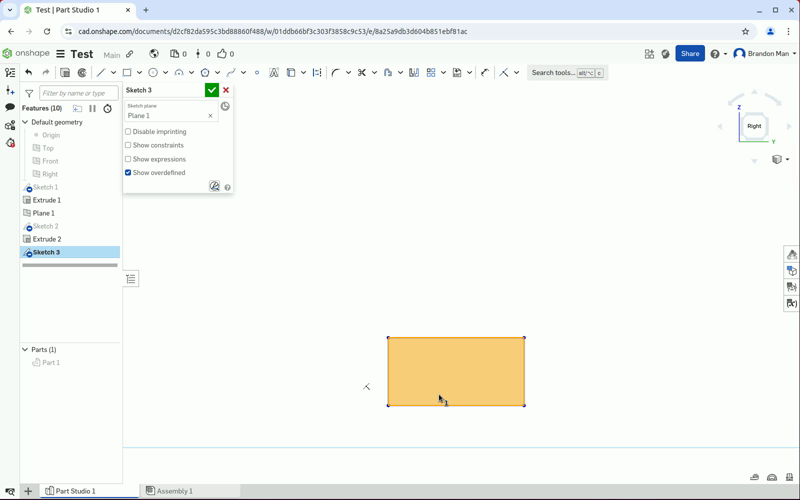
scroll(-6)
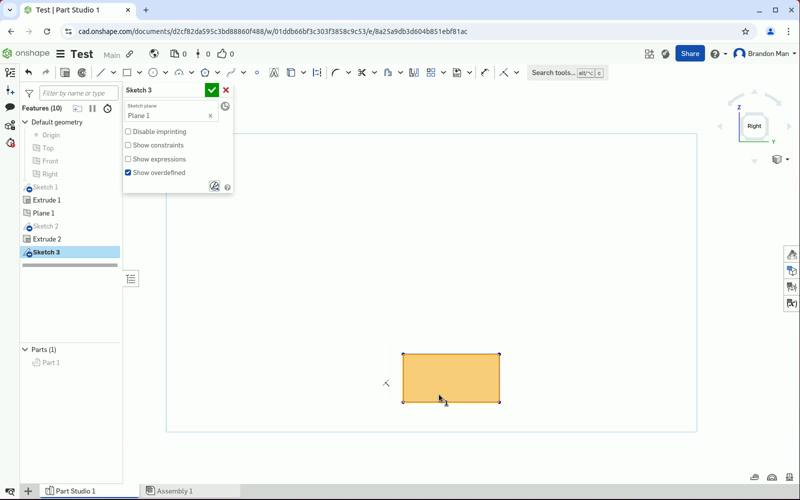
scroll(-6)
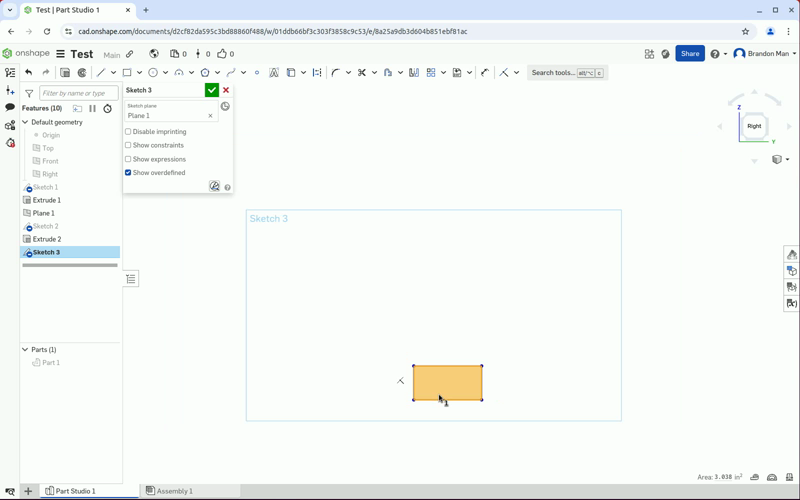
scroll(-6)
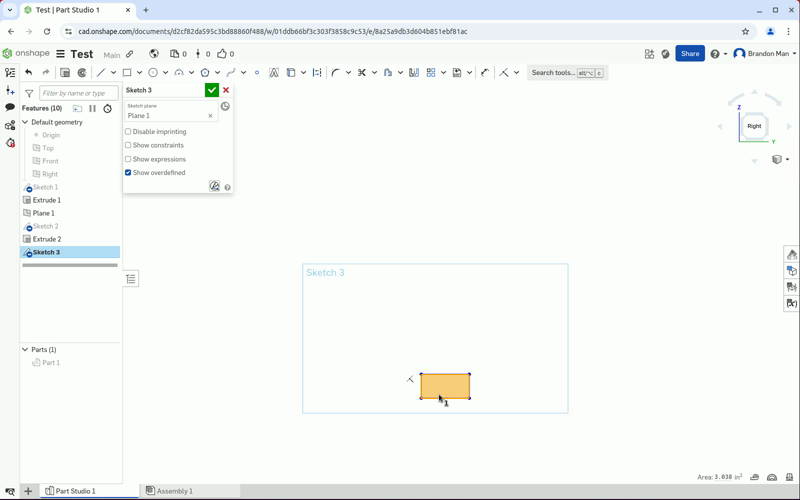
scroll(-6)
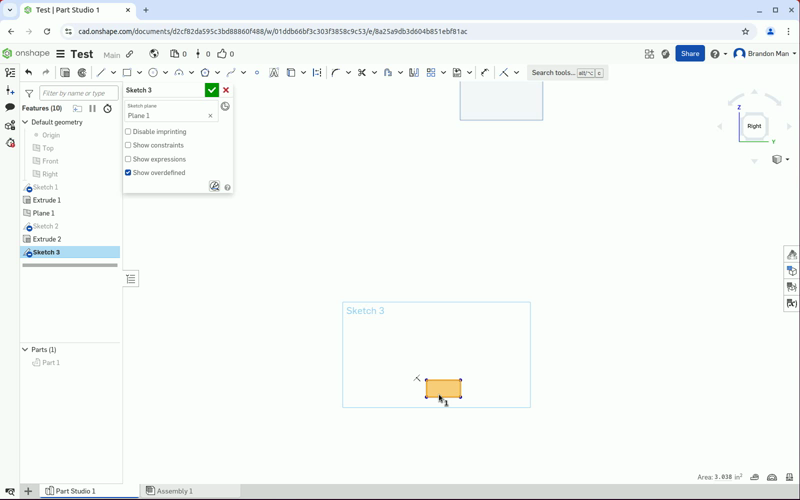
scroll(-6)
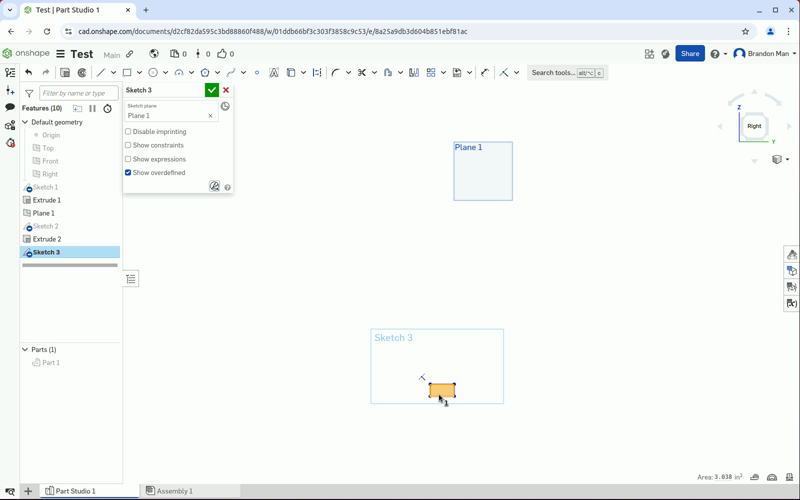
scroll(-6)
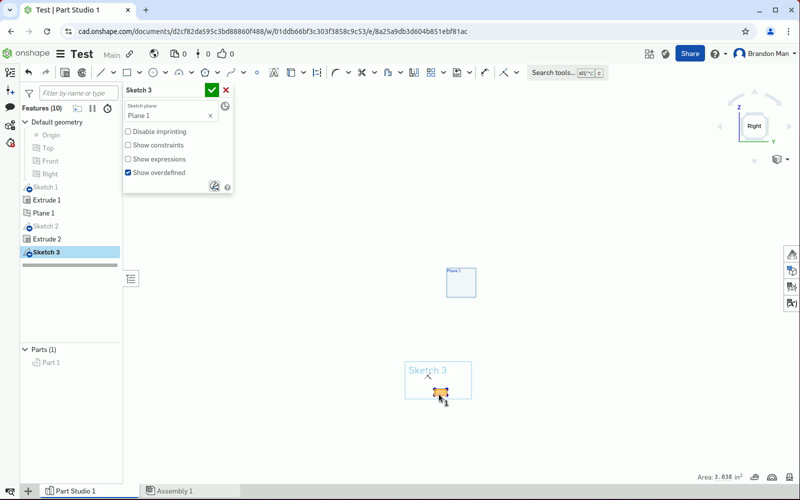
mouse_move(73, 352)
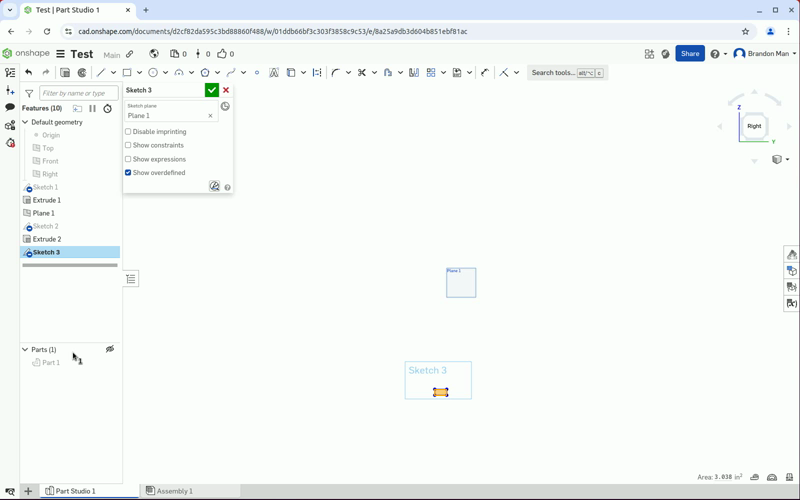
key(shift+y)
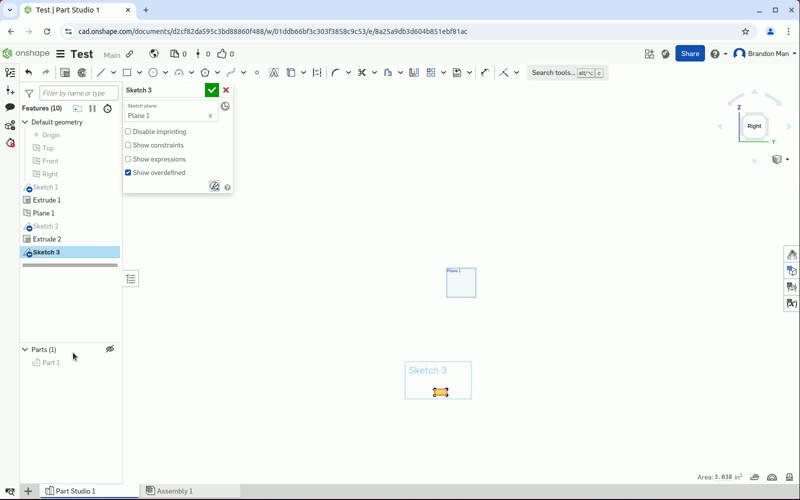
key(shift+e)
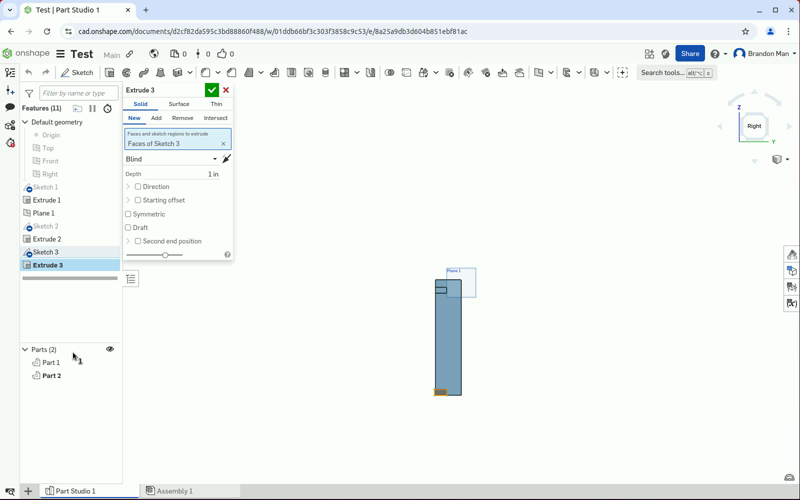
mouse_move(143, 106)
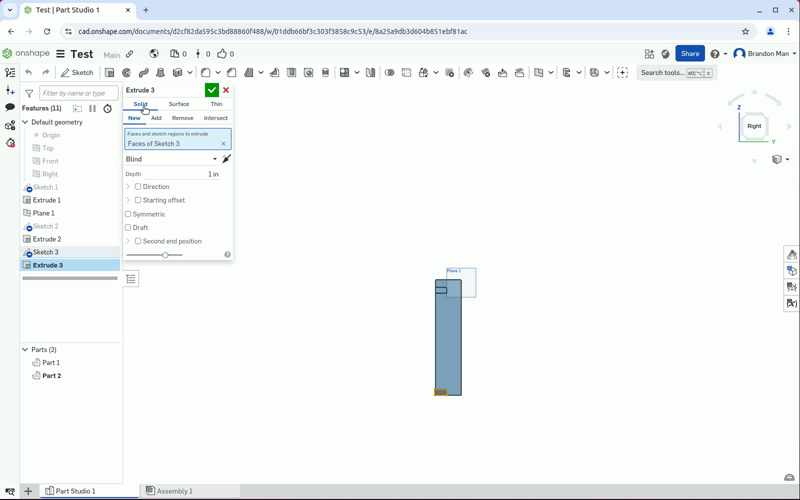
click(143, 106)
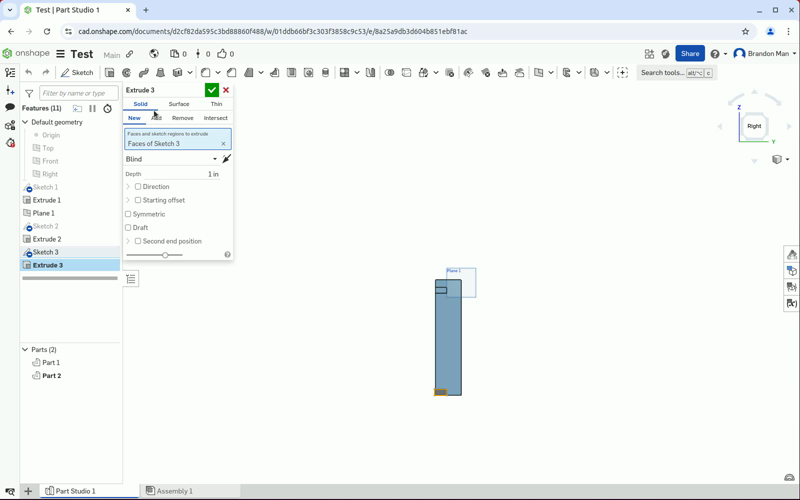
mouse_move(186, 120)
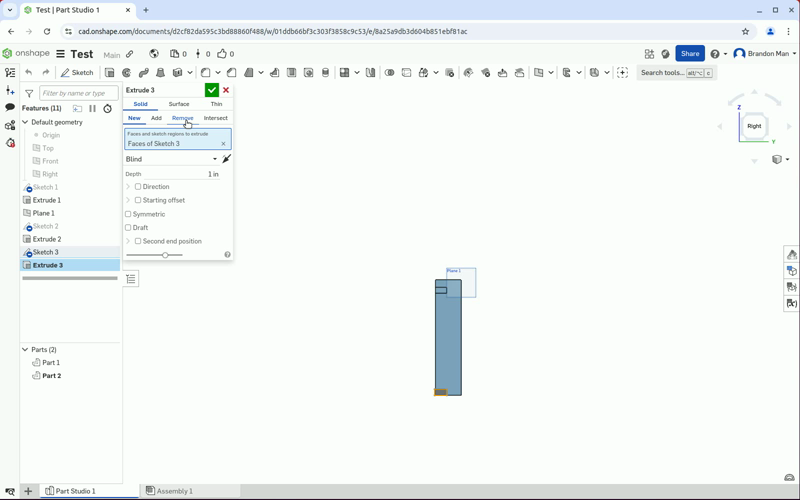
click(186, 120)
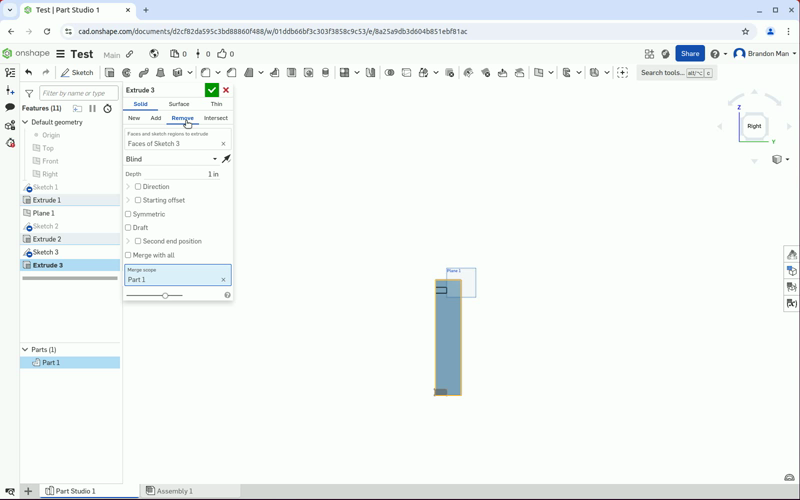
key(tab, 4)
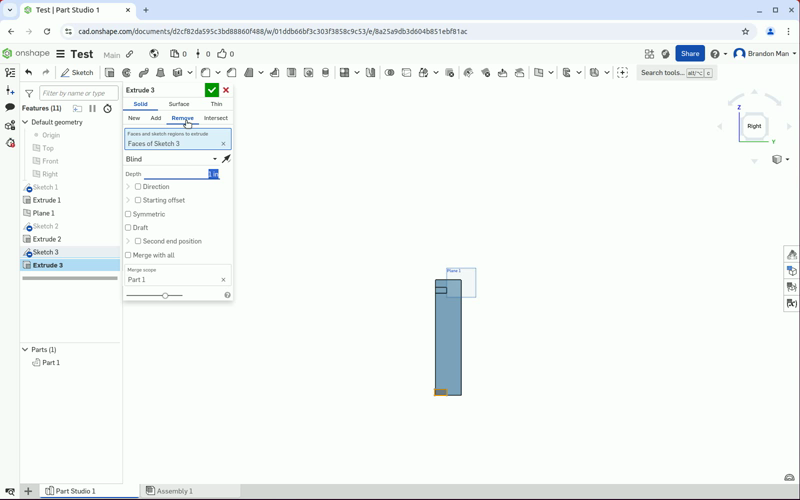
text(30.811)
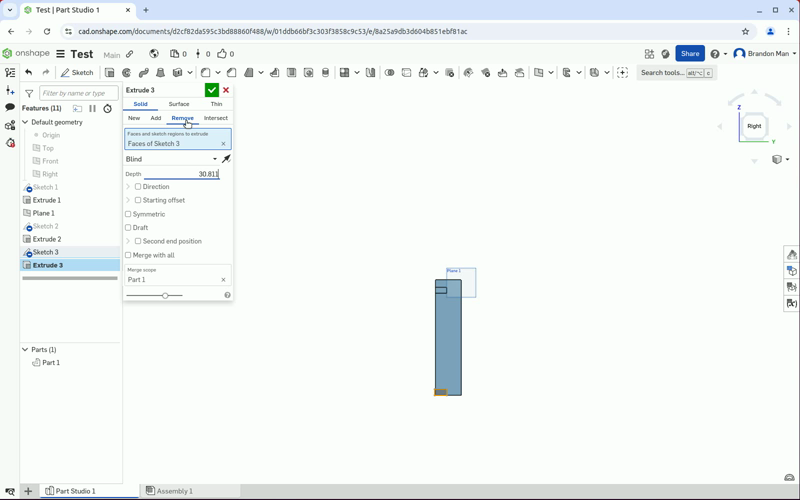
key(tab, 6)
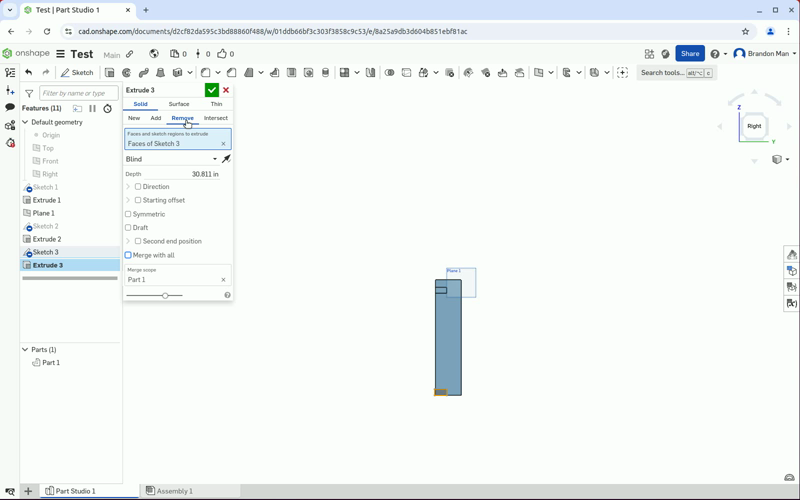
key(space)
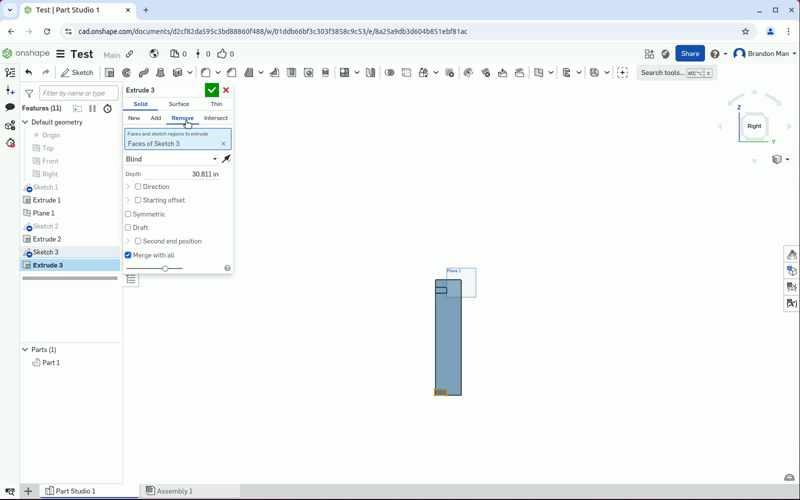
key(enter)
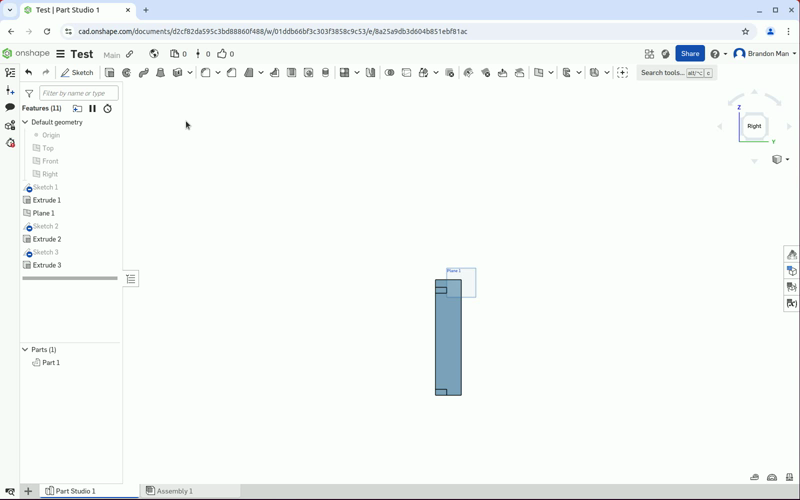
key(shift+h)
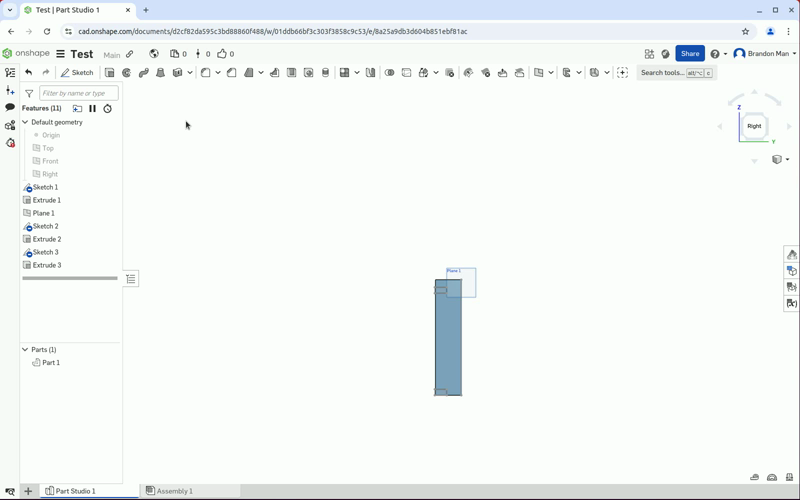
key(shift+h)
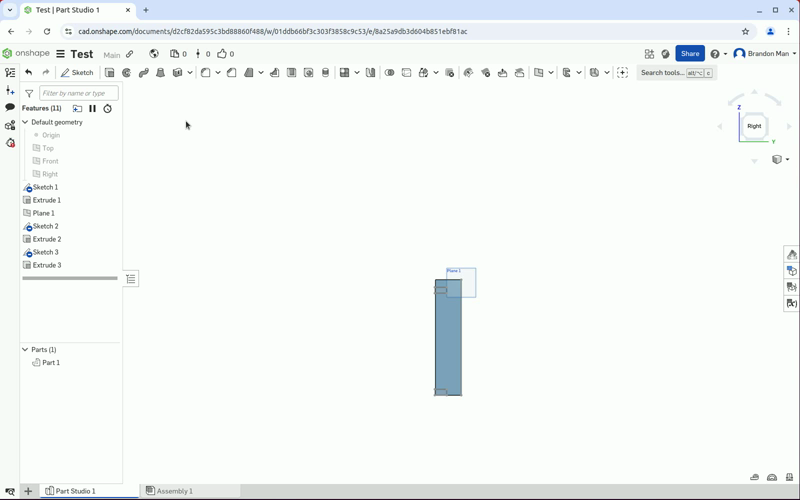
key(shift+7)
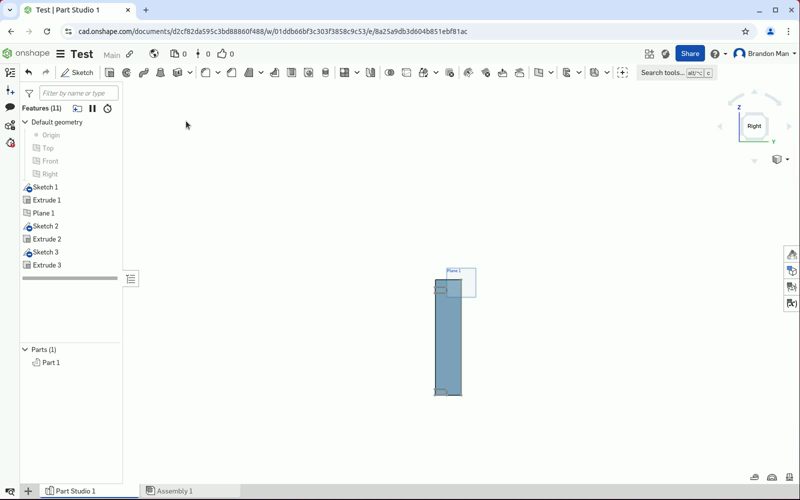
key(right, 2)
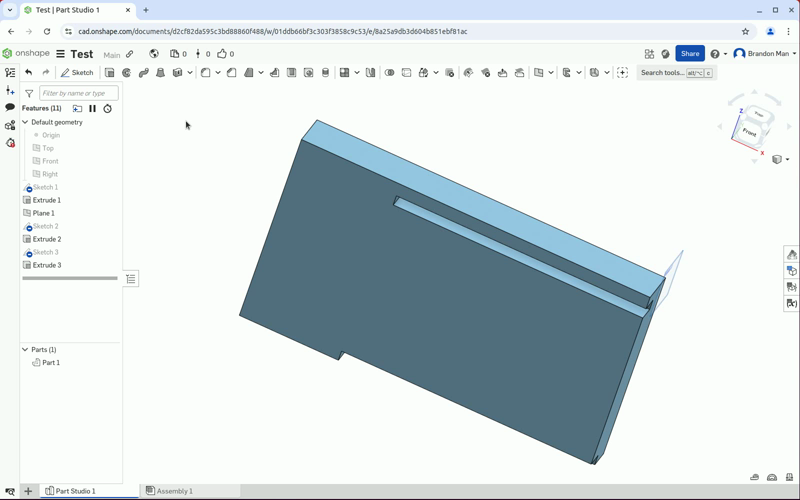
key(down, 2)
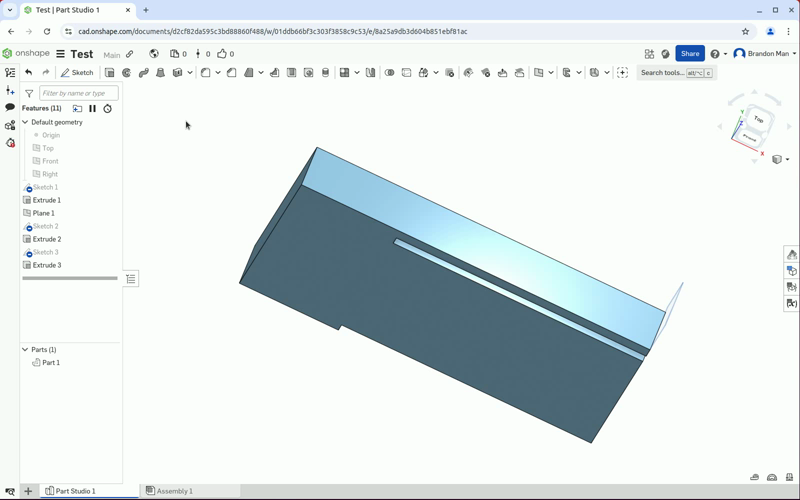
key(up, 2)
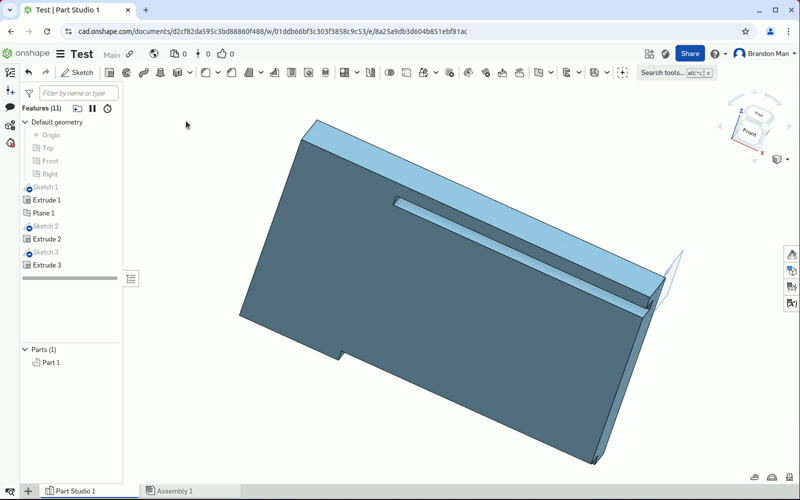
key(left, 2)
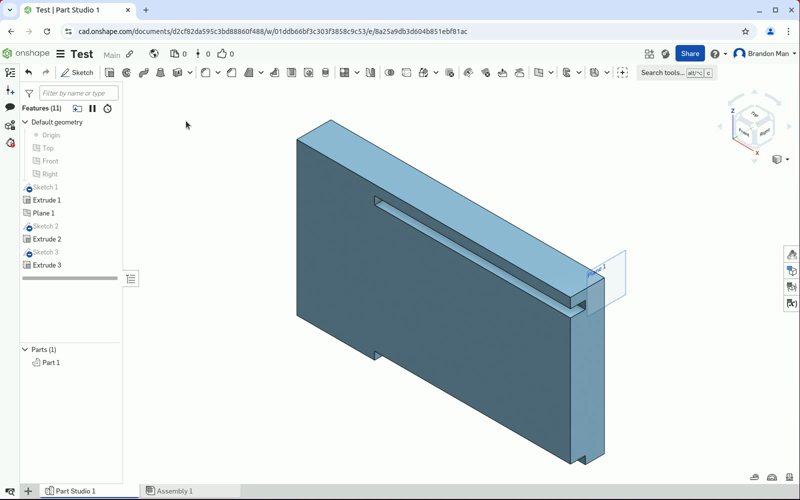
mouse_move(73, 189)
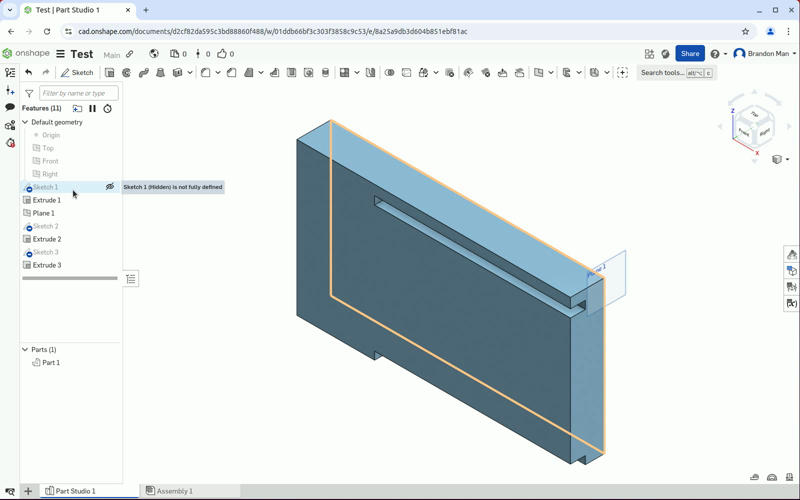
click(73, 189)